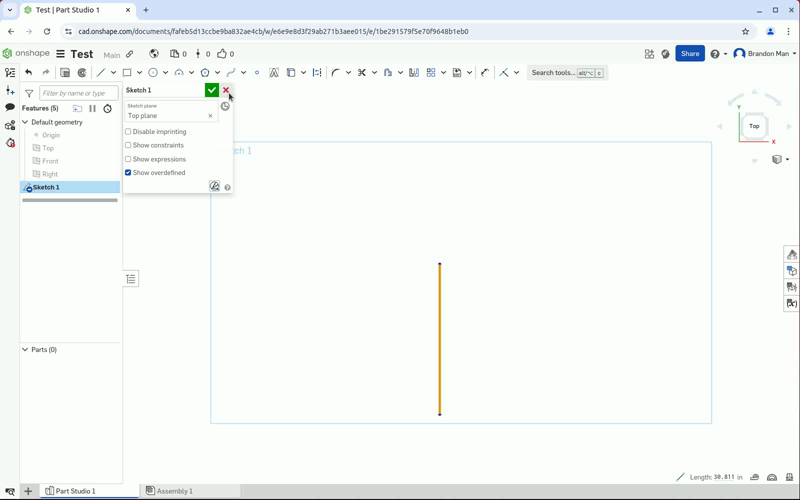
key(shift+h)
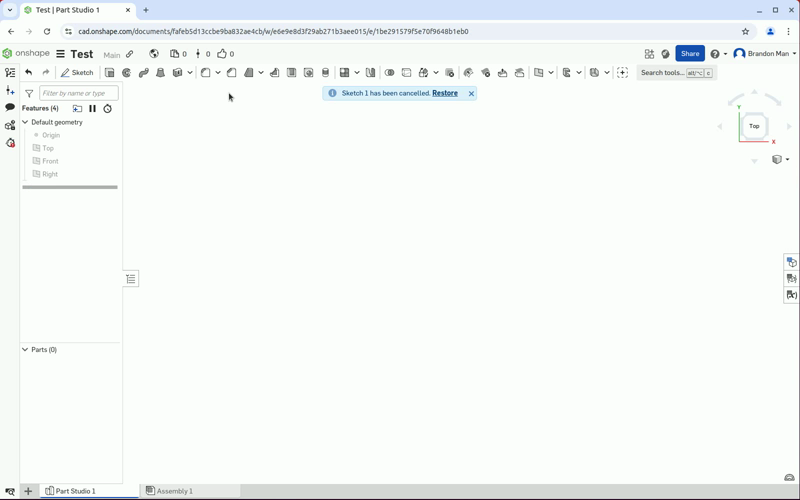
mouse_move(73, 352)
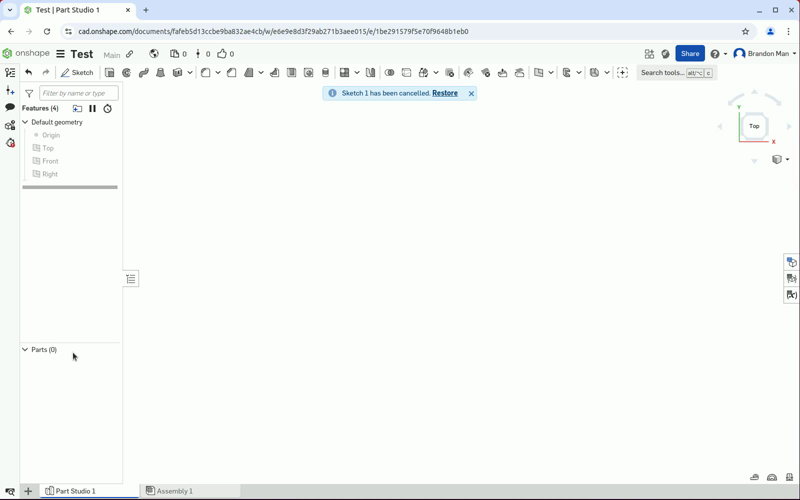
key(y)
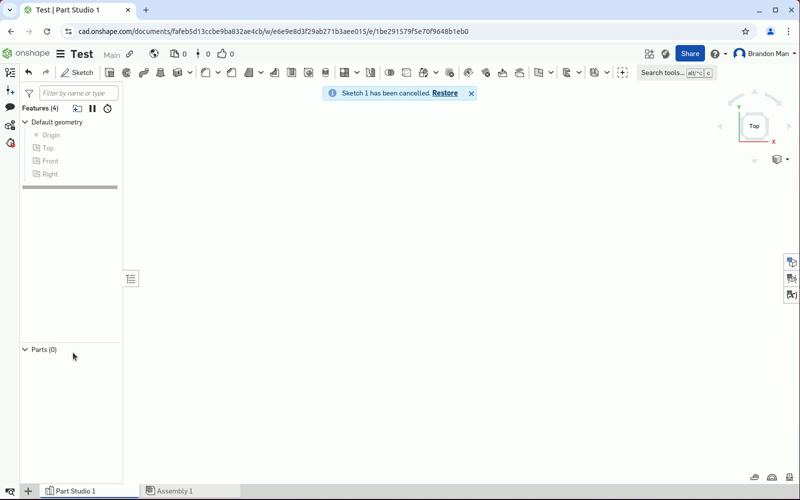
key(shift+p)
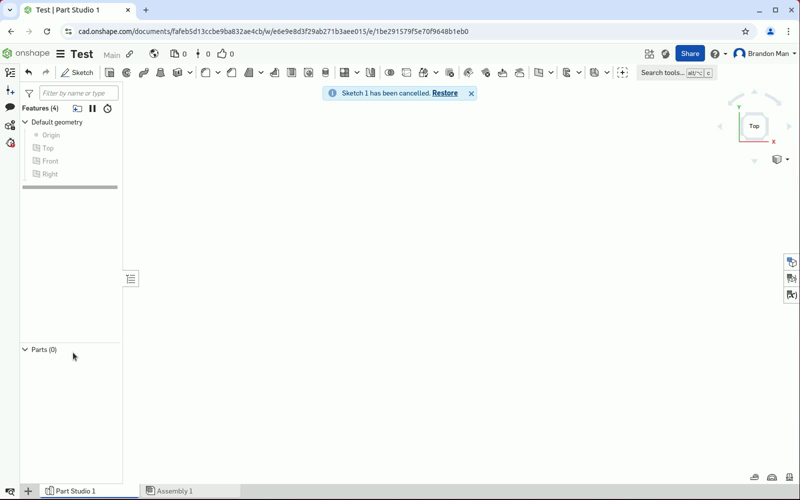
key(space)
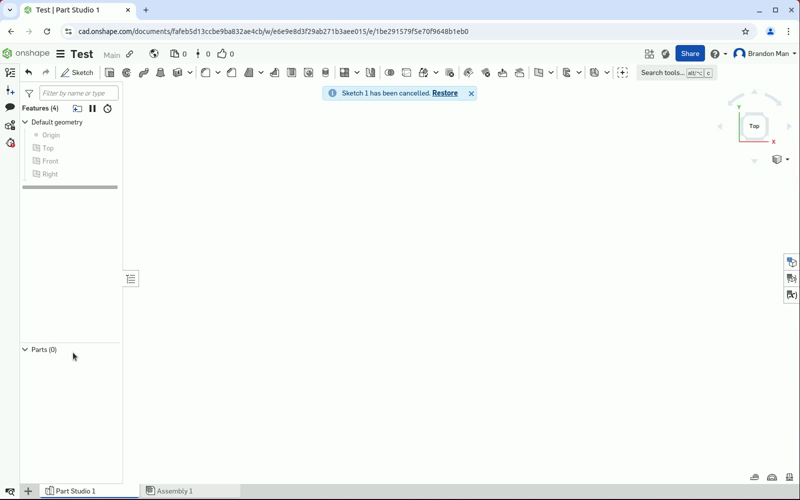
key_down(shift)
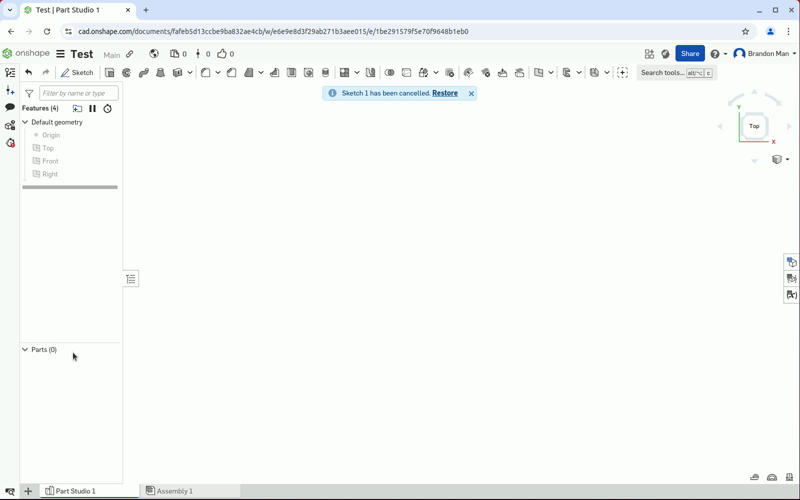
key(up)
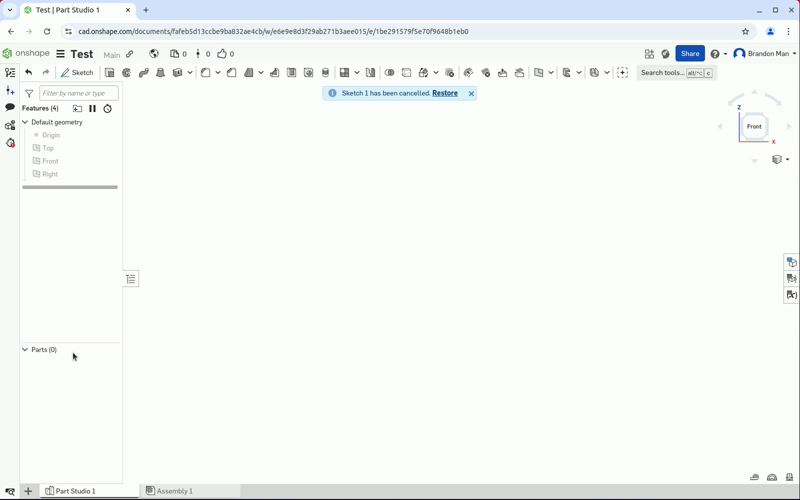
key_up(shift)
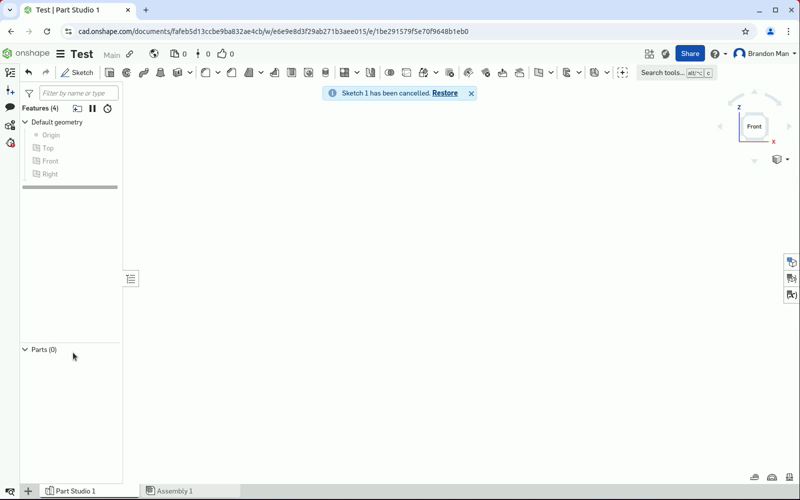
key(space)
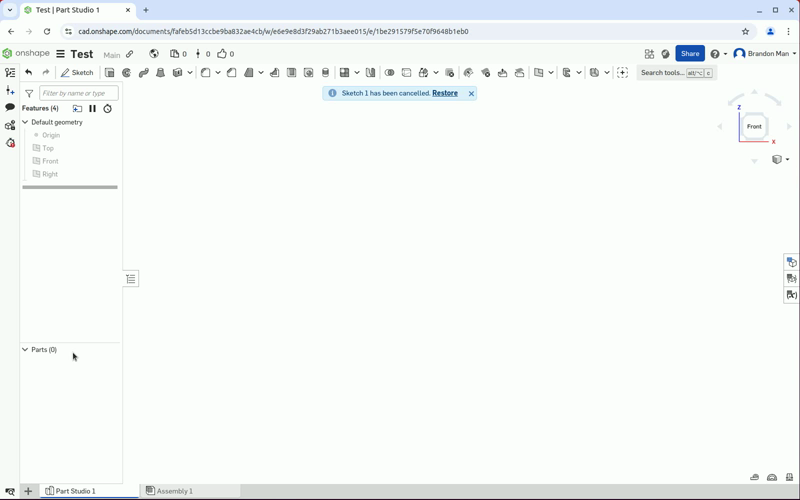
key_down(shift)
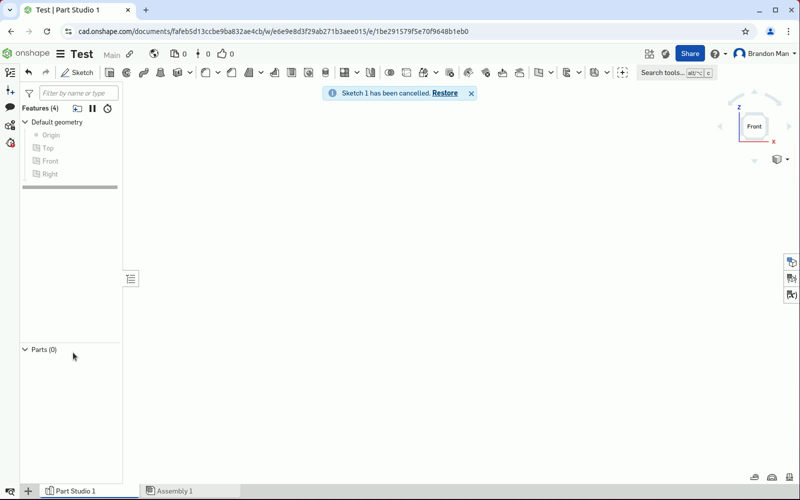
key(left)
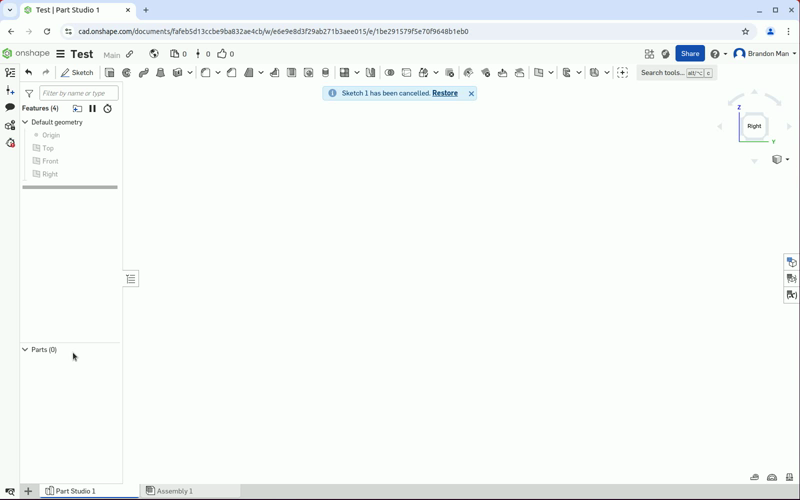
key_up(shift)
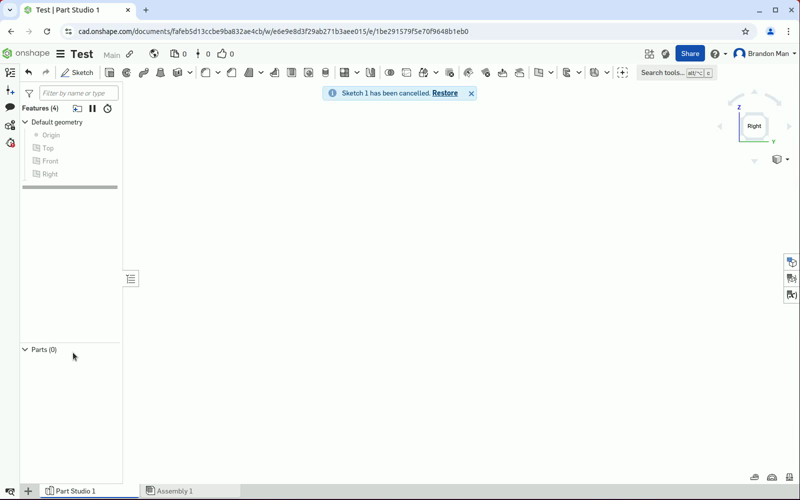
mouse_move(73, 352)
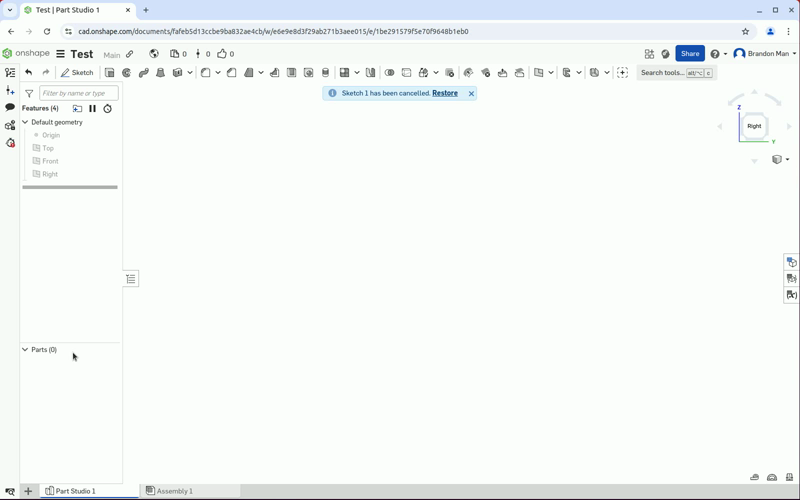
key(shift+y)
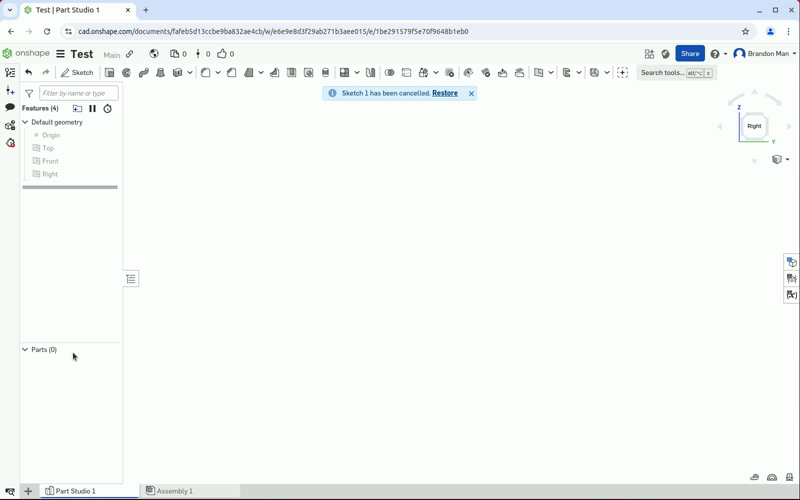
key(shift+s)
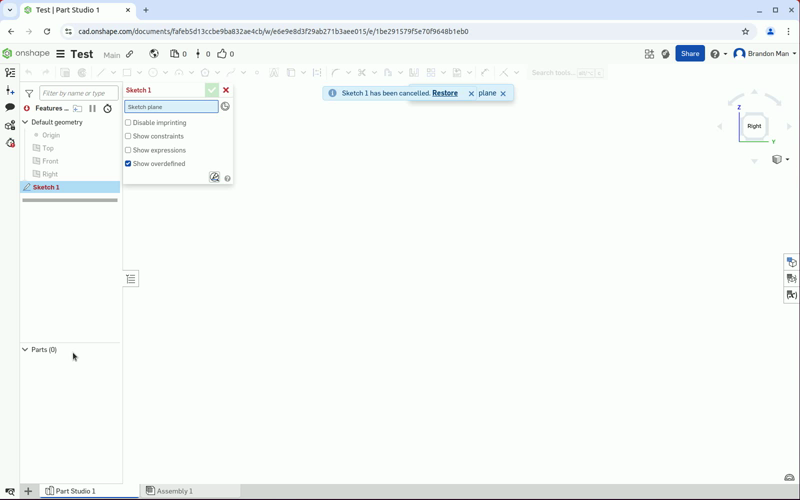
mouse_move(73, 176)
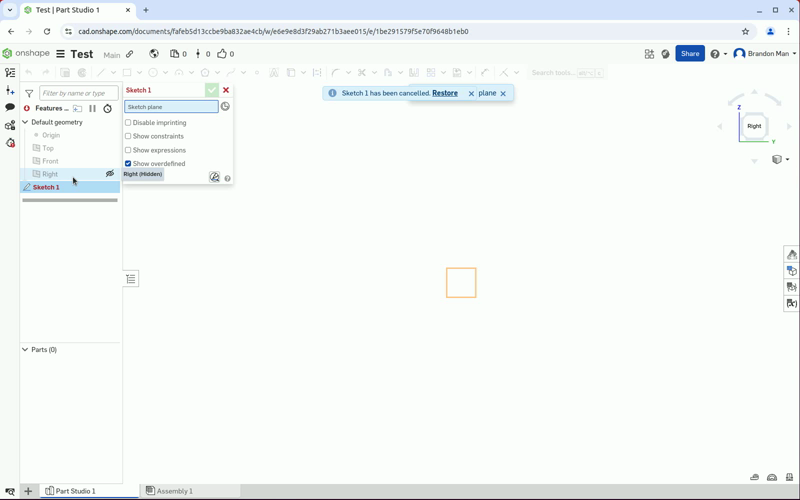
click(73, 176)
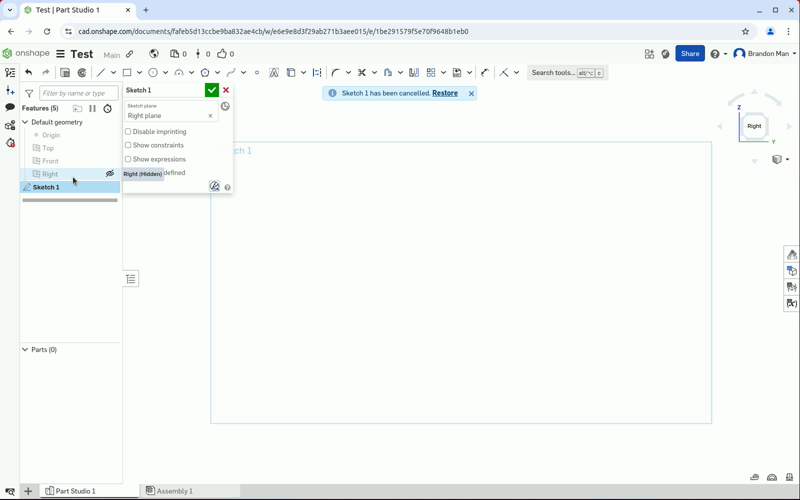
mouse_move(73, 352)
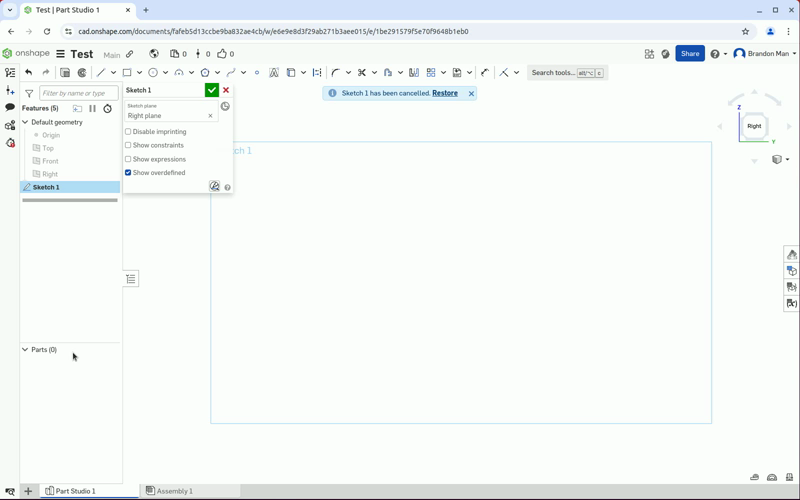
key(y)
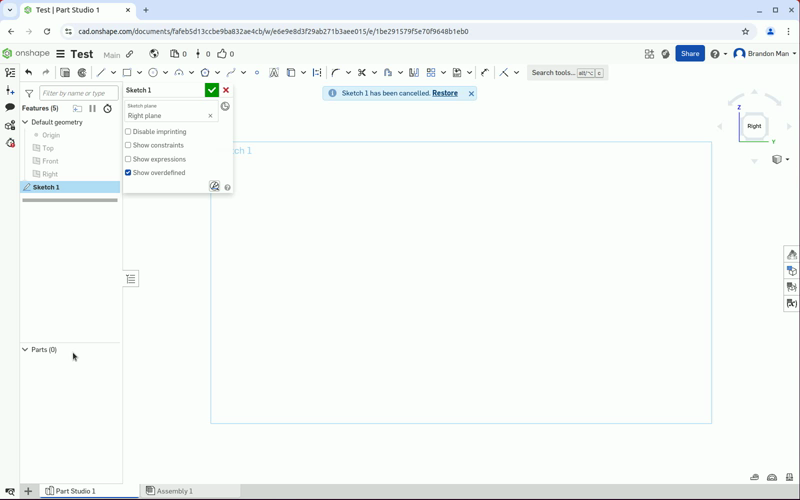
key(c)
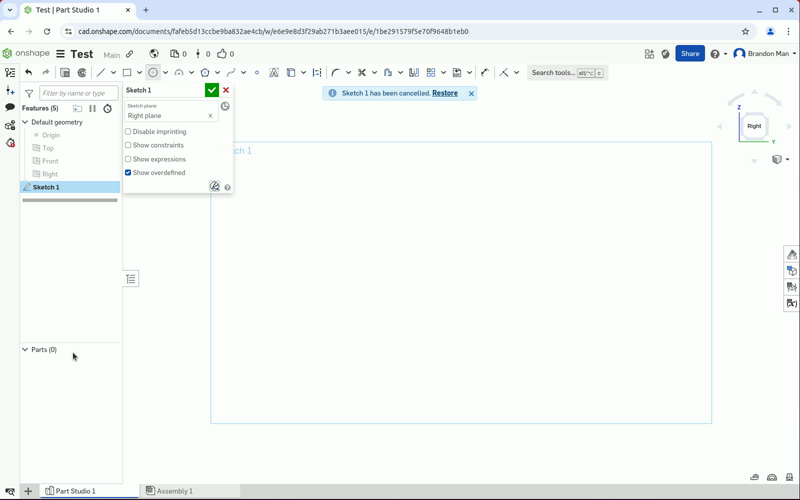
key_down(shift)
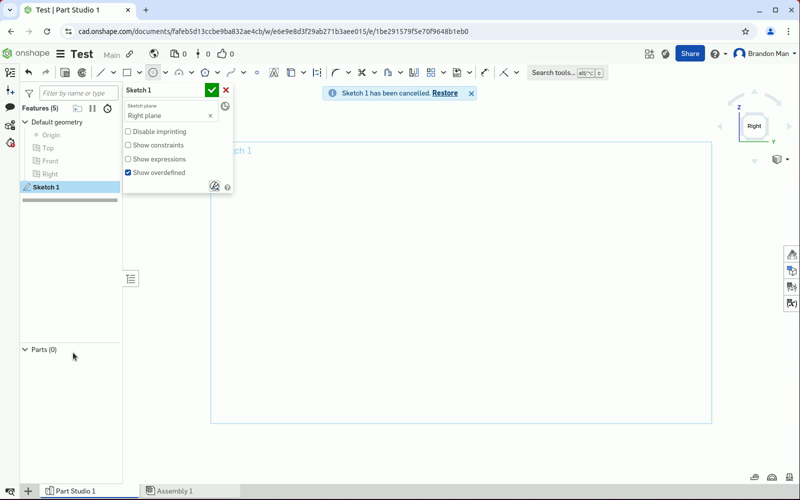
mouse_move(461, 282)
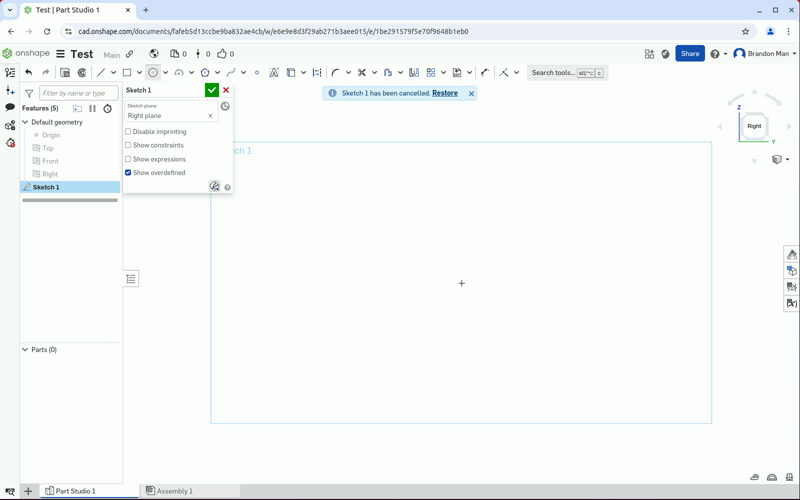
click(461, 282)
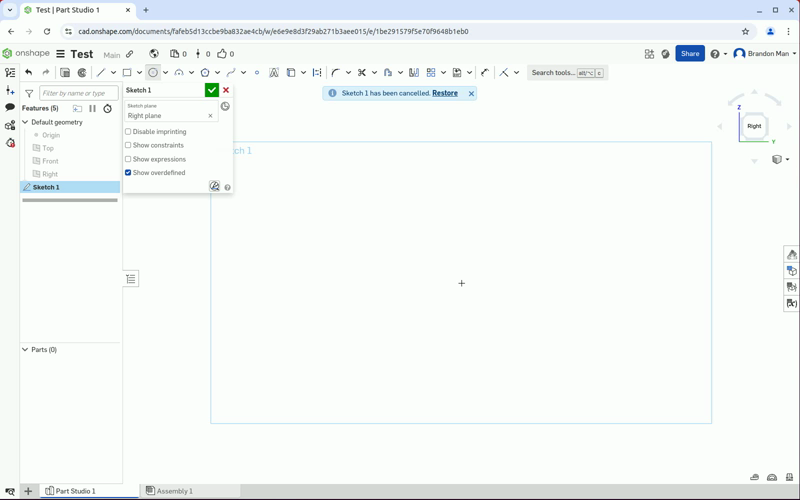
key_up(shift)
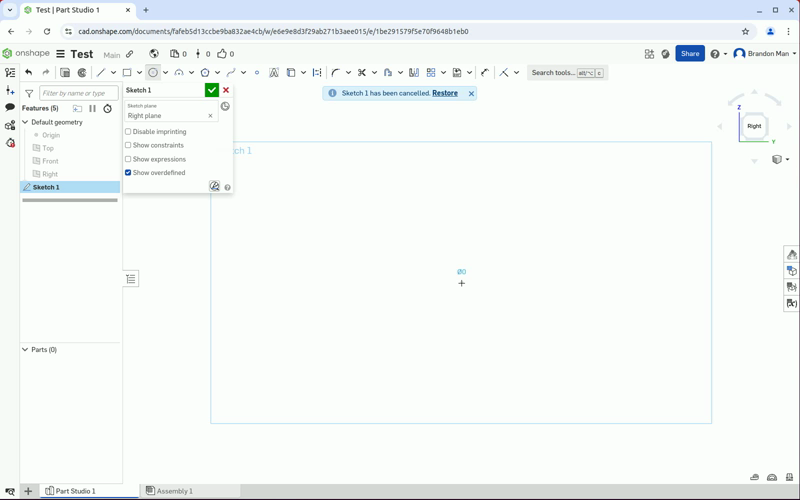
mouse_move(472, 282)
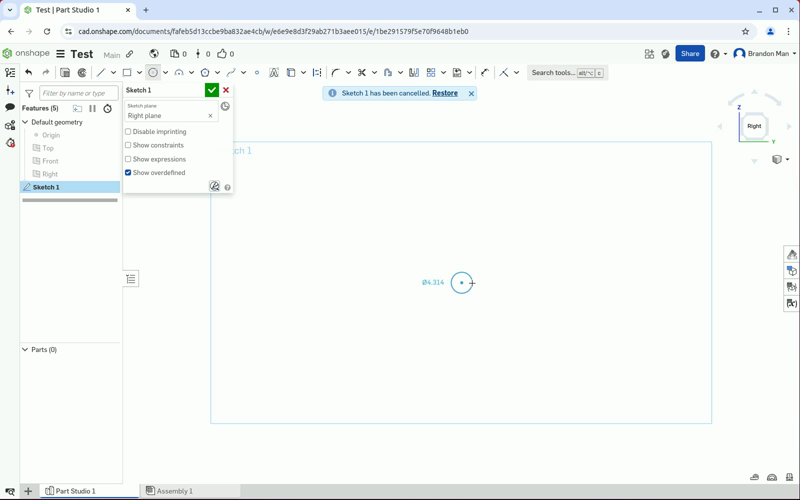
click(472, 282)
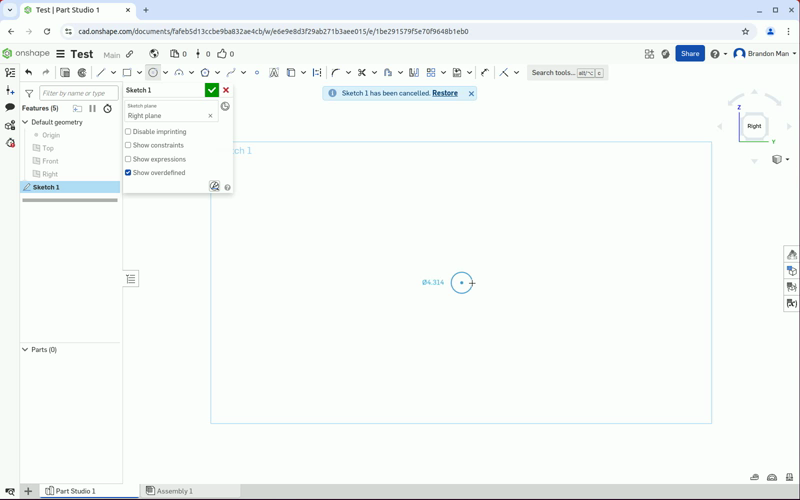
key(esc)
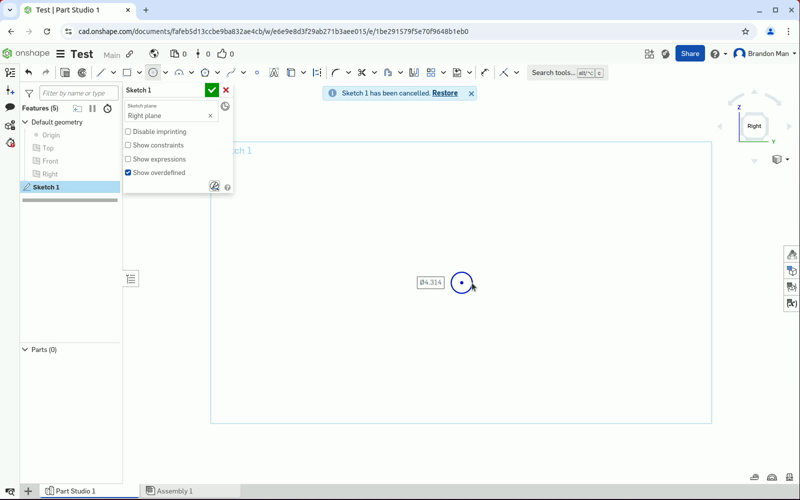
key(c)
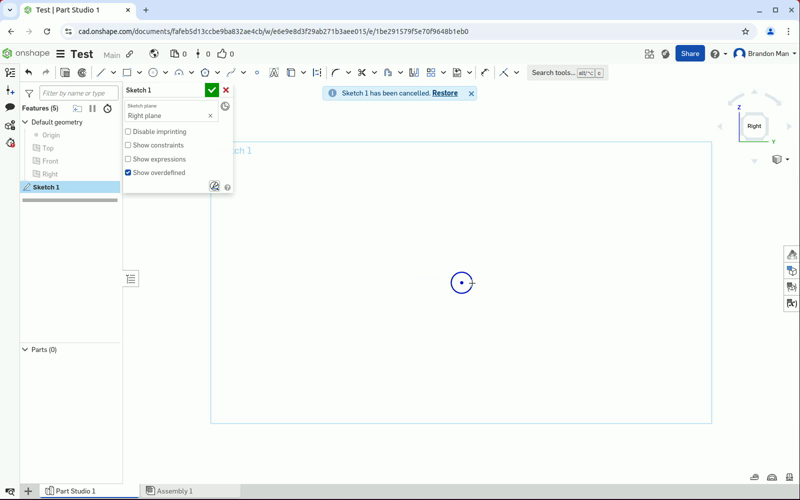
key_down(shift)
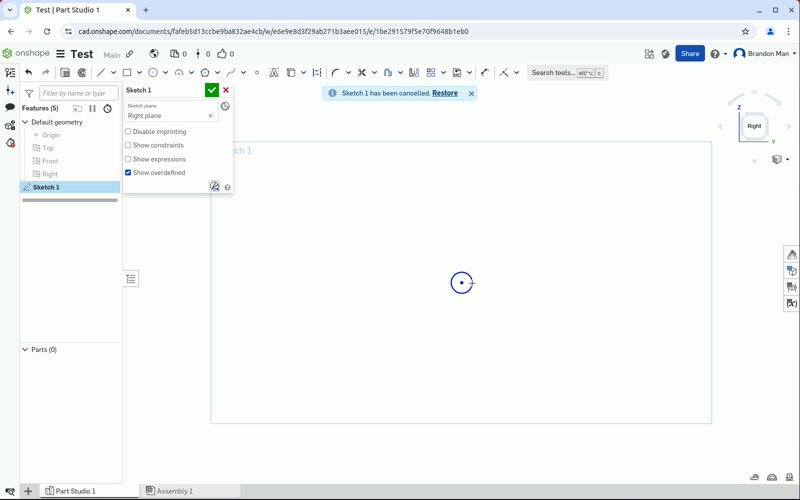
mouse_move(461, 282)
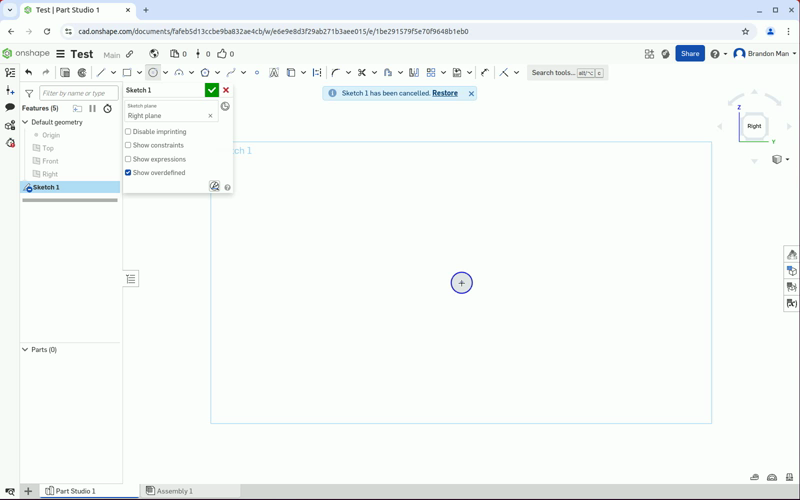
click(461, 282)
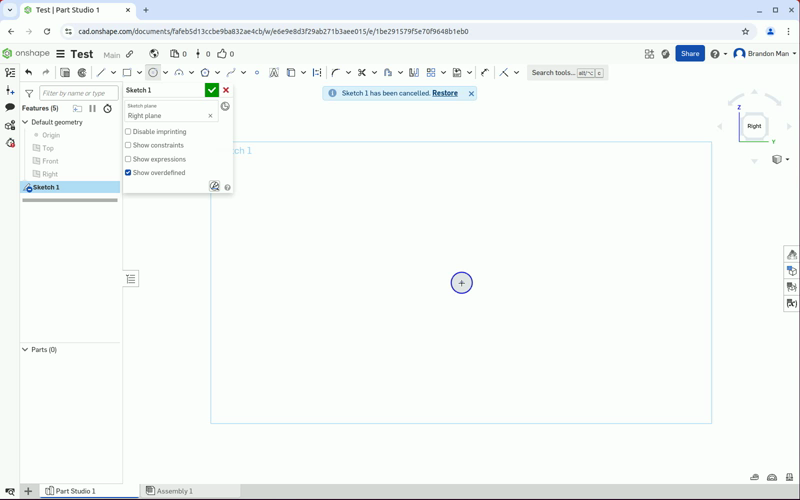
key_up(shift)
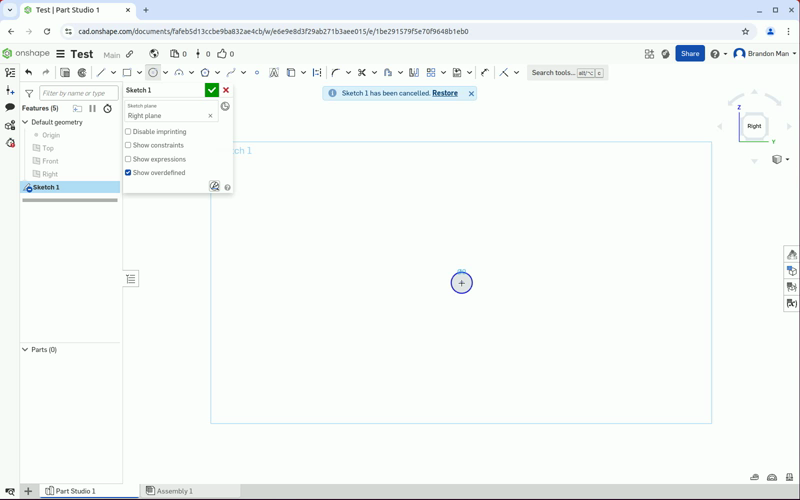
mouse_move(470, 282)
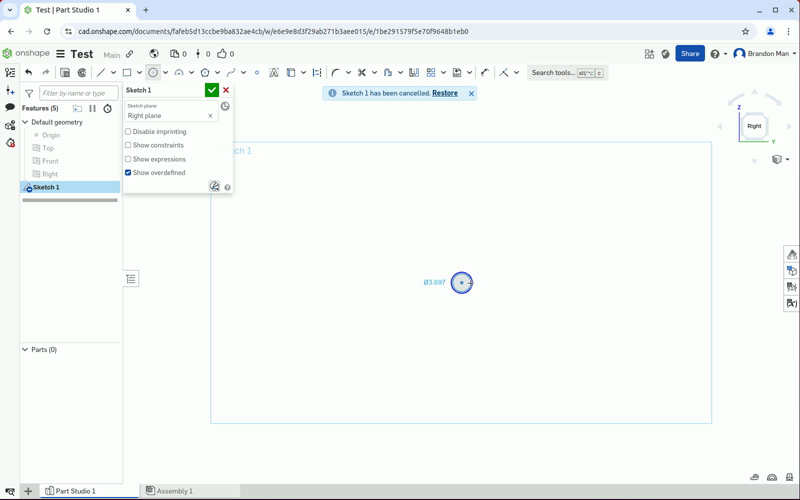
scroll(6)
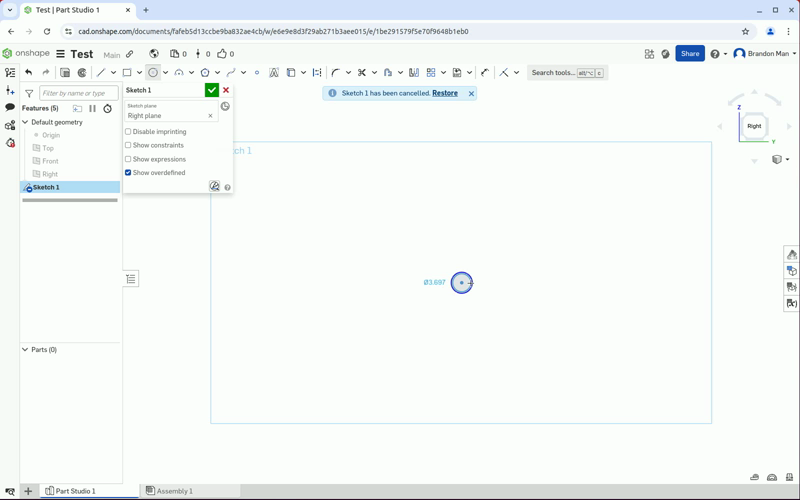
scroll(6)
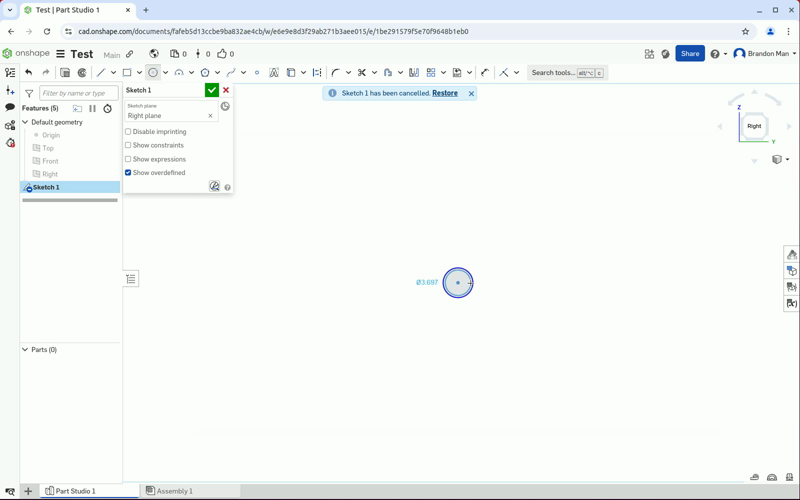
scroll(6)
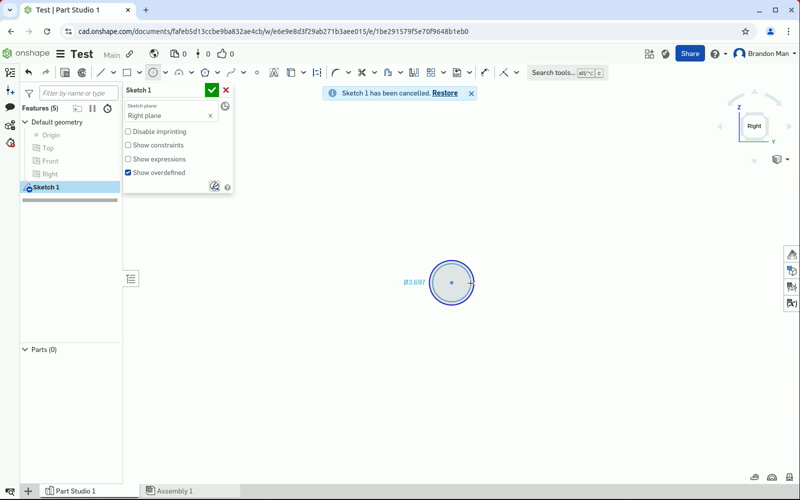
scroll(6)
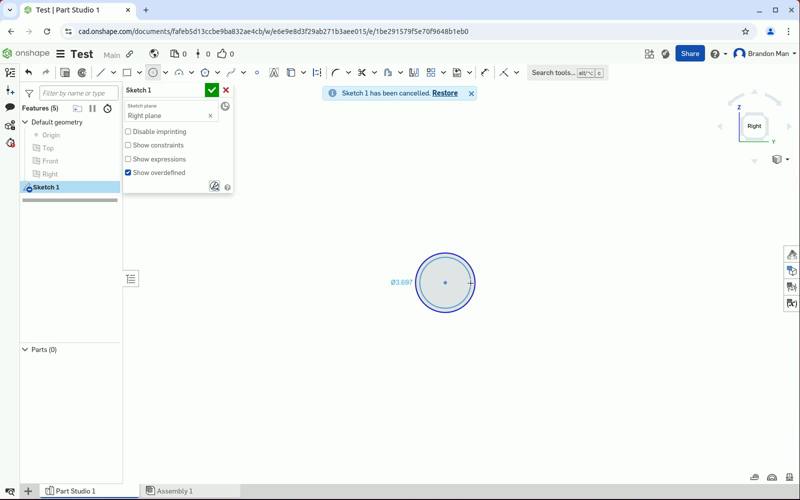
scroll(6)
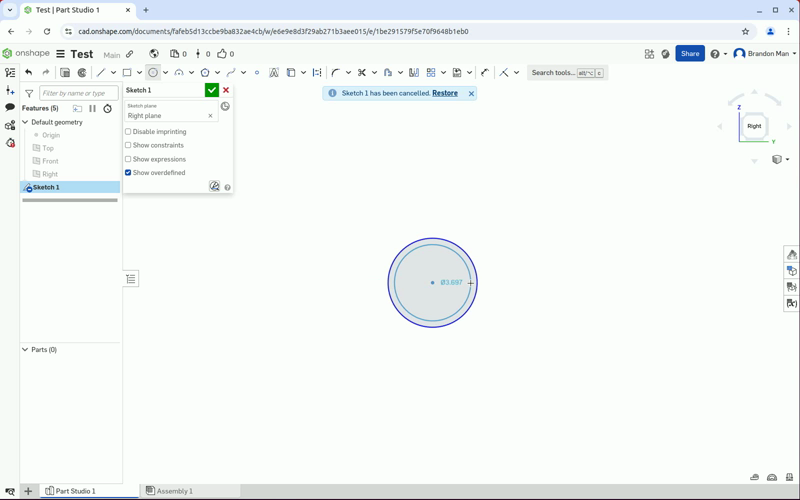
scroll(6)
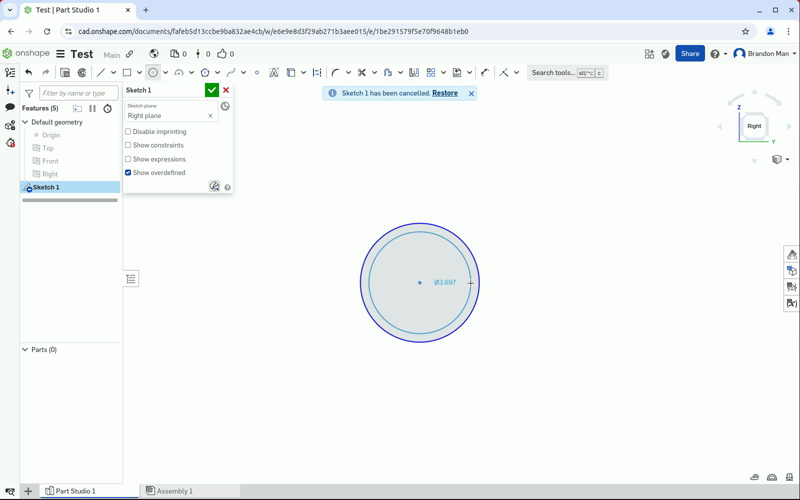
scroll(6)
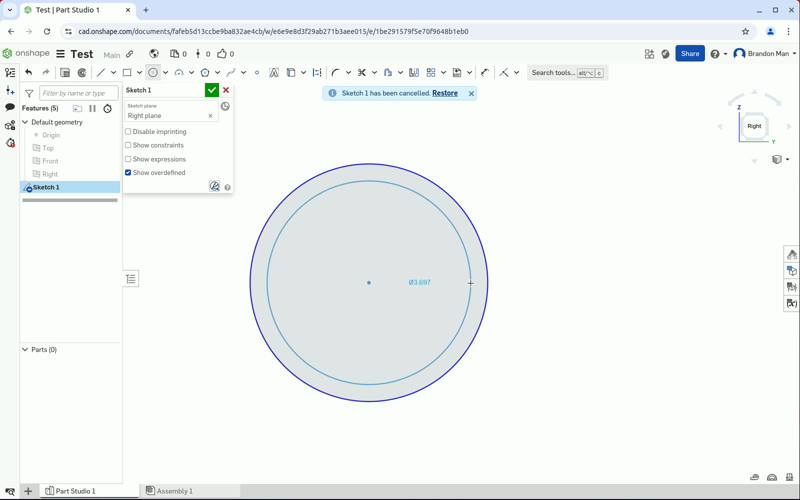
click(470, 282)
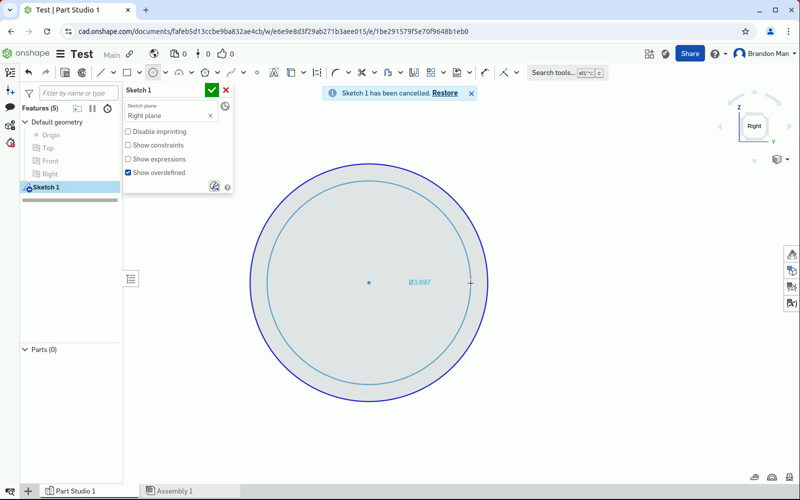
scroll(-6)
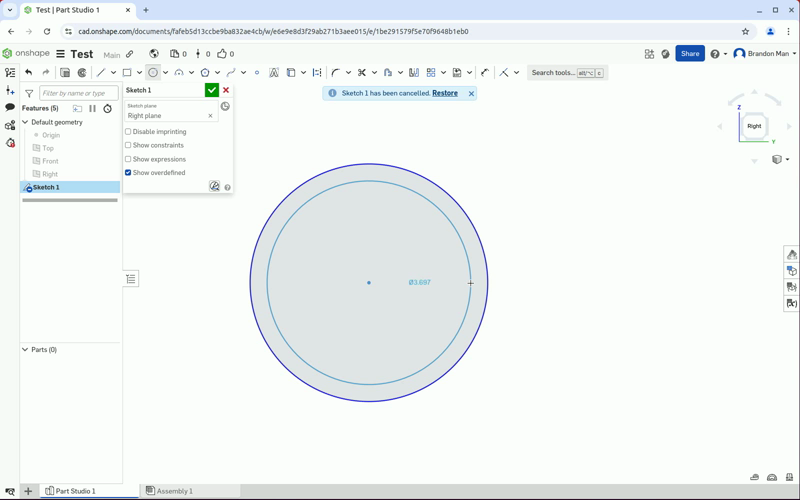
scroll(-6)
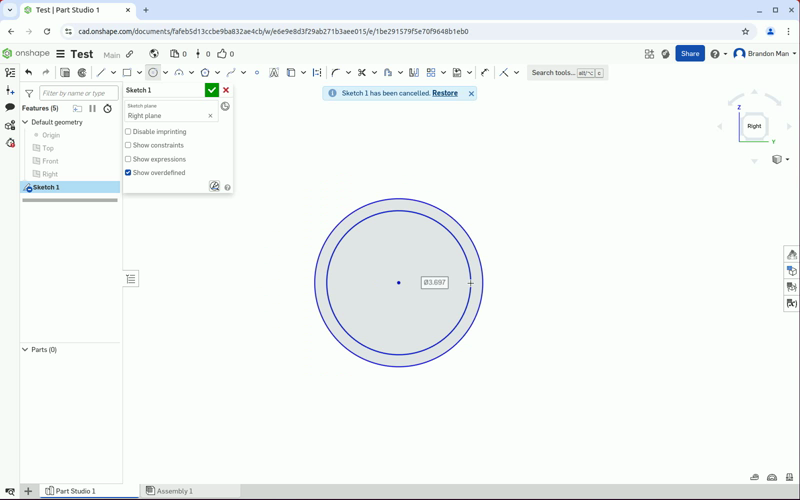
scroll(-6)
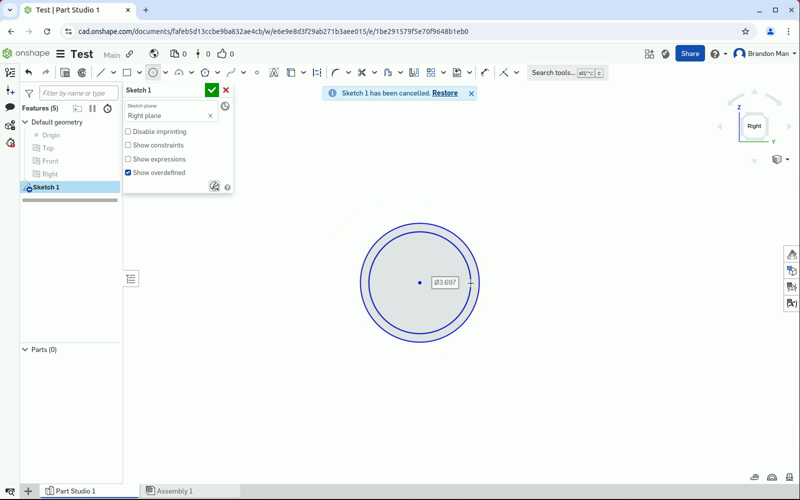
scroll(-6)
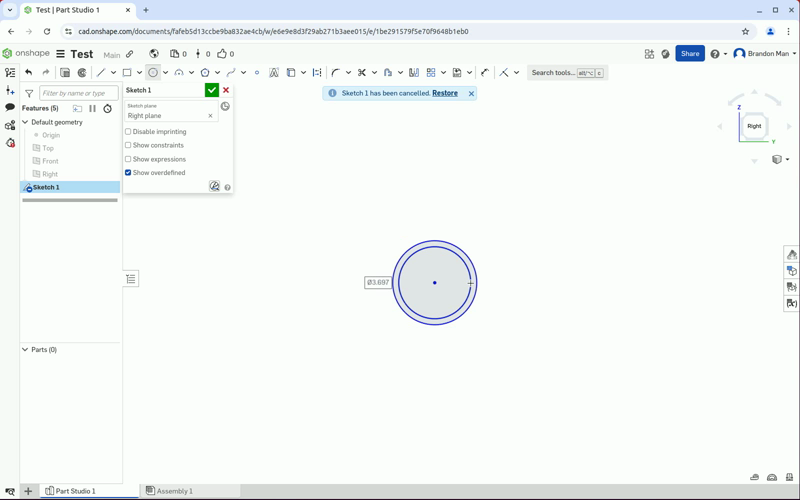
scroll(-6)
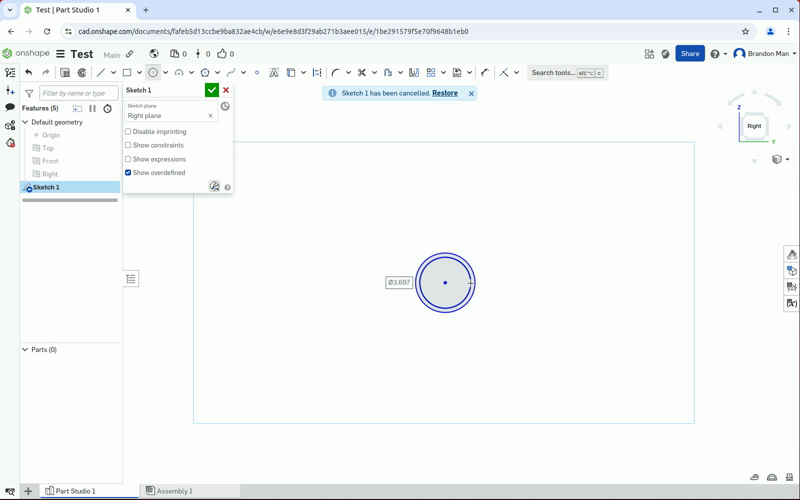
scroll(-6)
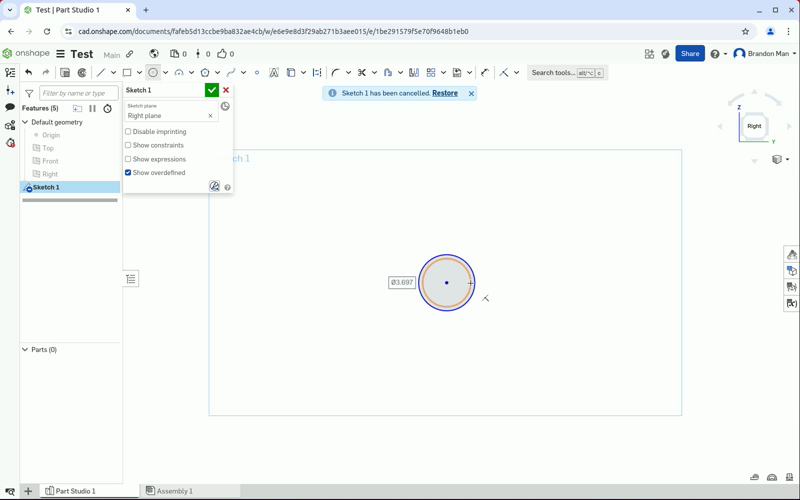
scroll(-6)
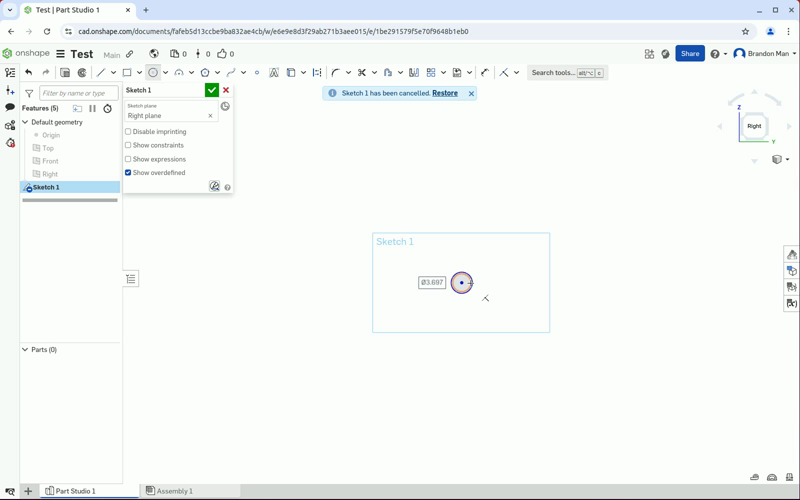
key(esc)
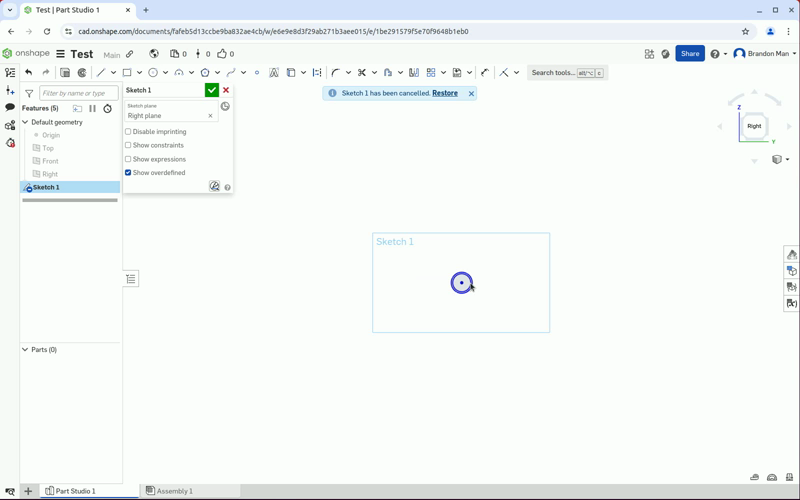
mouse_move(462, 272)
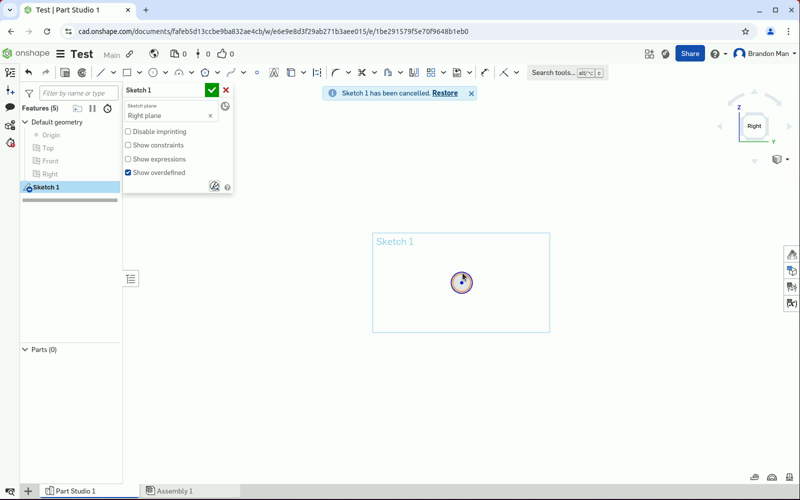
scroll(6)
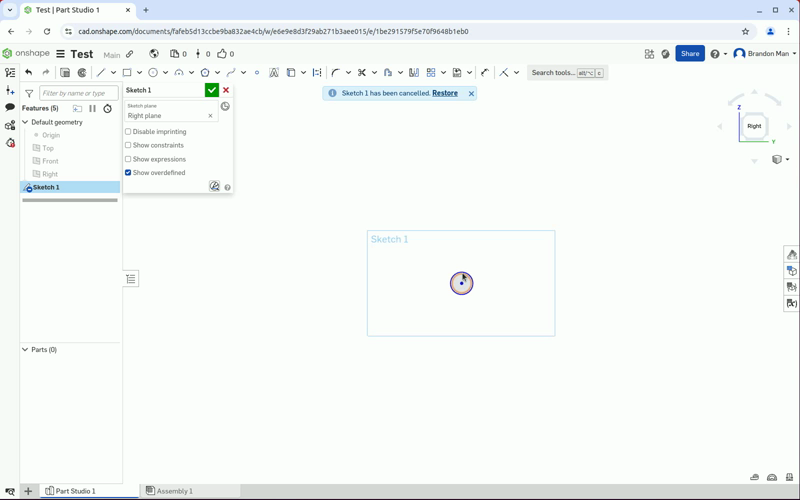
scroll(6)
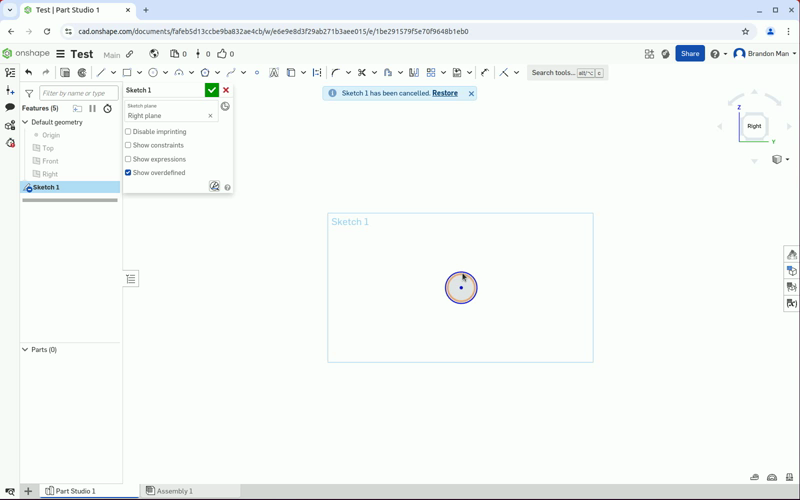
scroll(6)
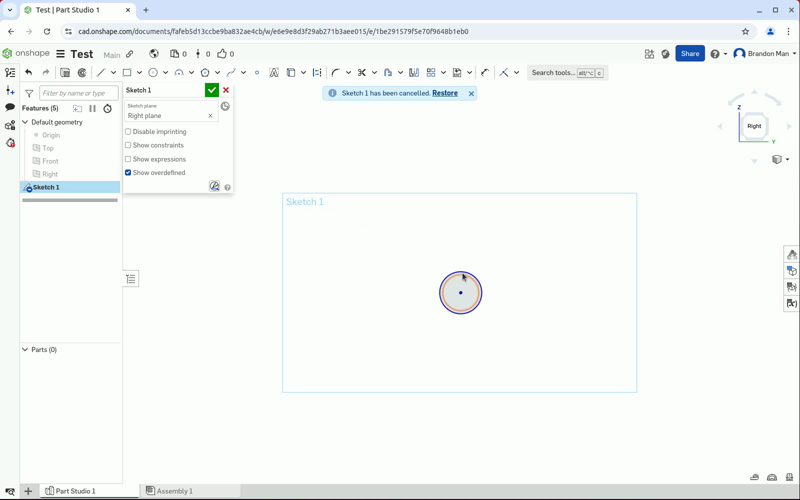
scroll(6)
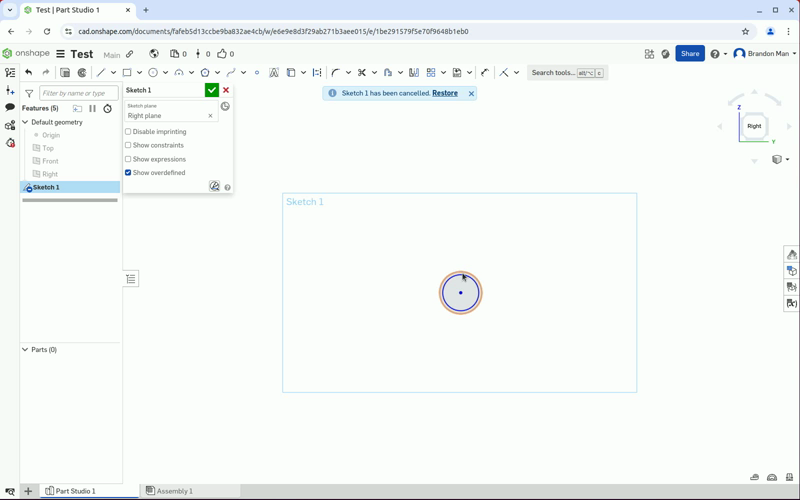
scroll(6)
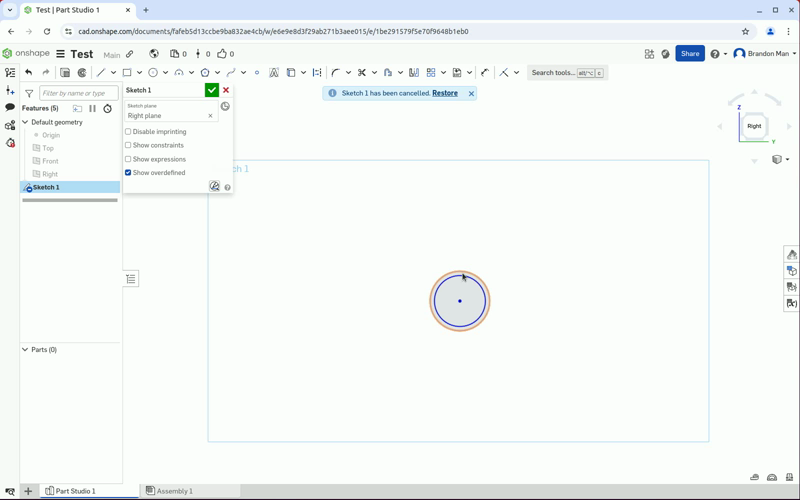
scroll(6)
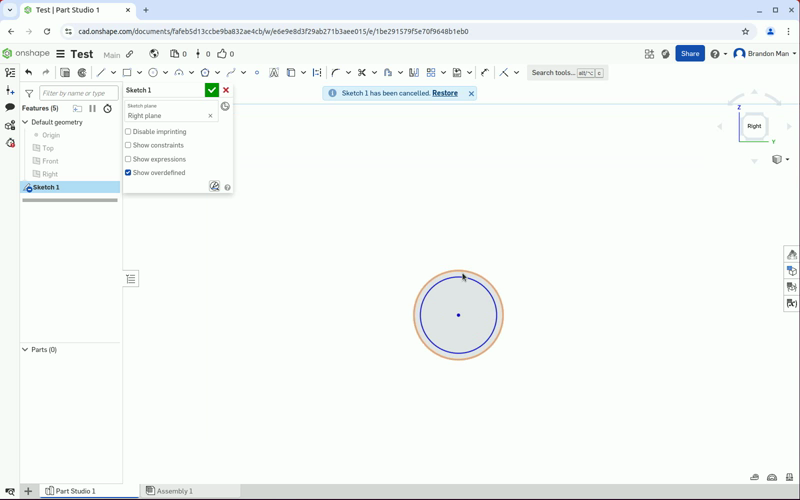
scroll(6)
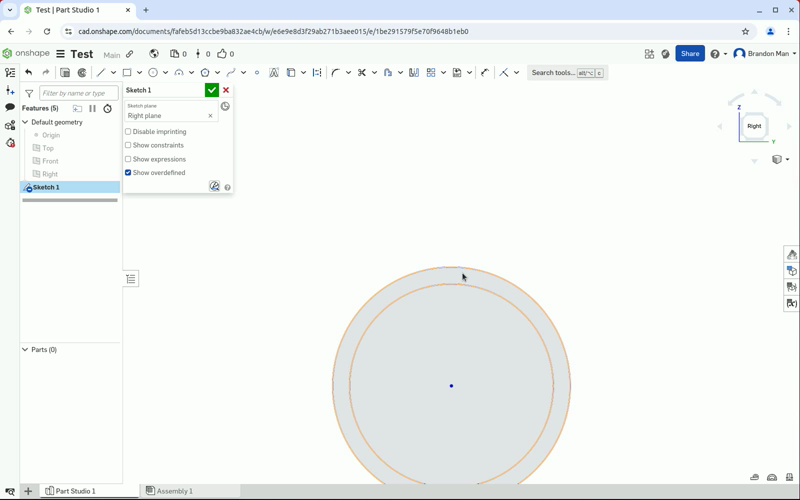
click(462, 272)
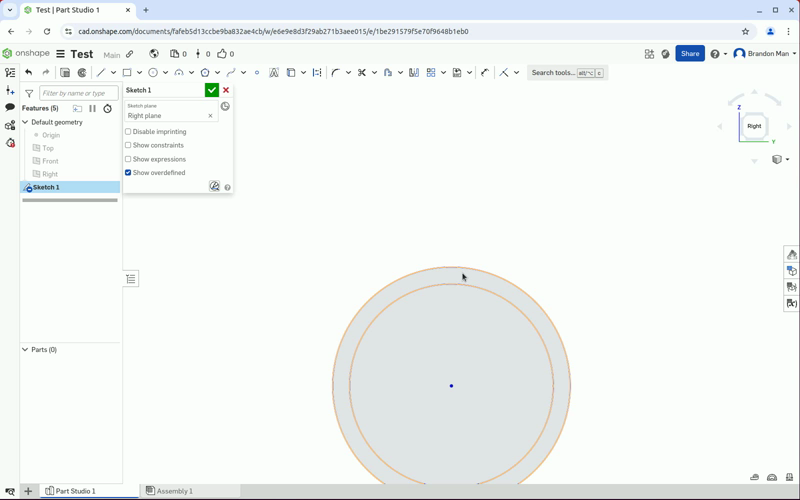
scroll(-6)
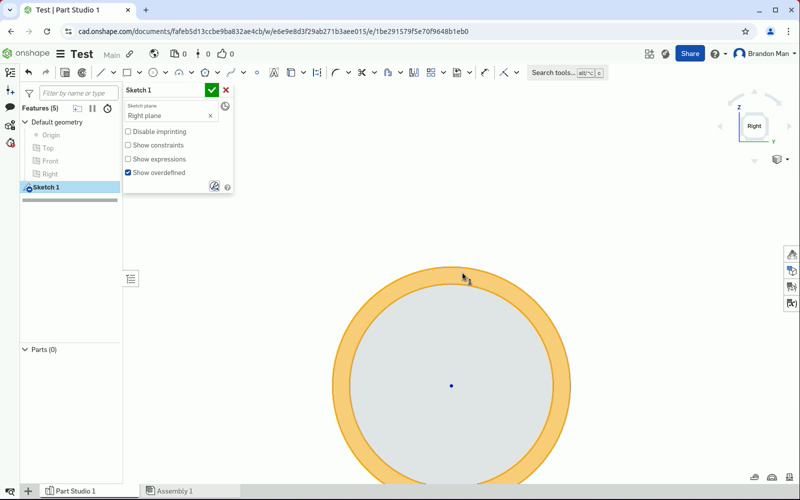
scroll(-6)
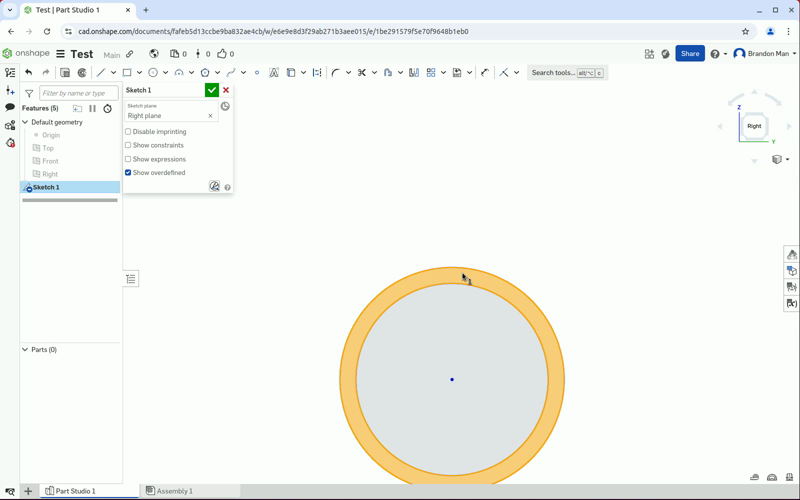
scroll(-6)
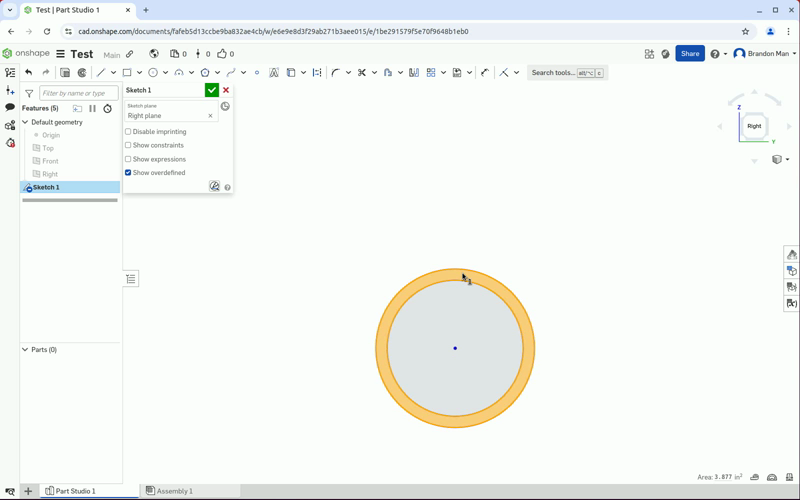
scroll(-6)
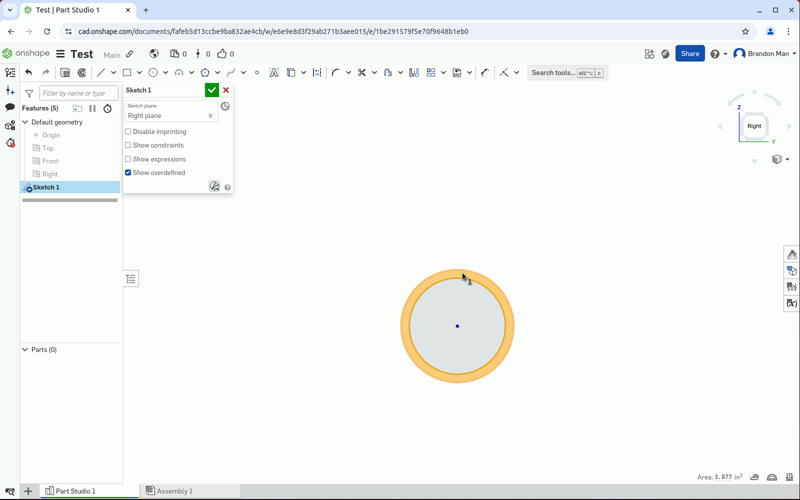
scroll(-6)
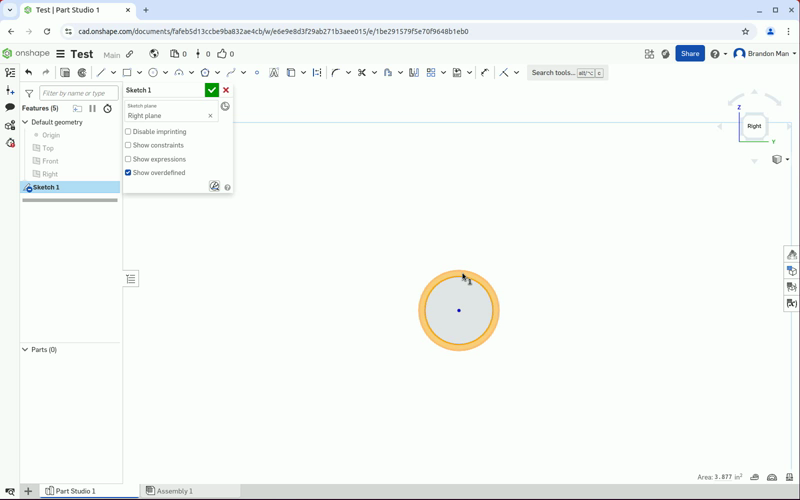
scroll(-6)
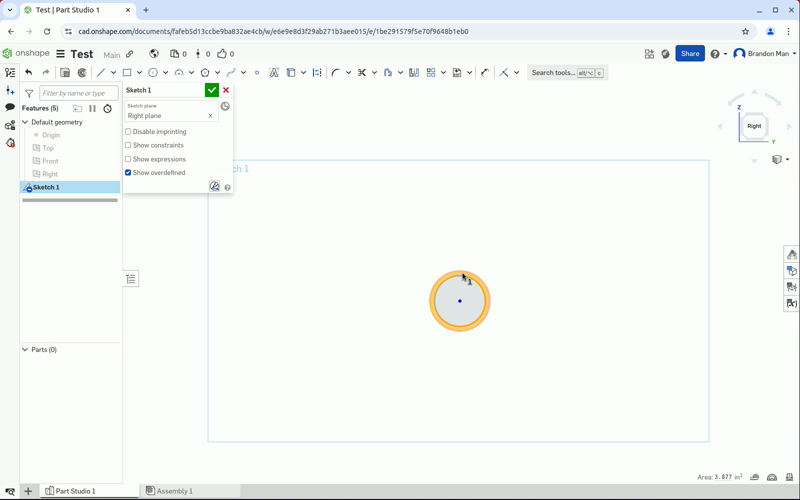
scroll(-6)
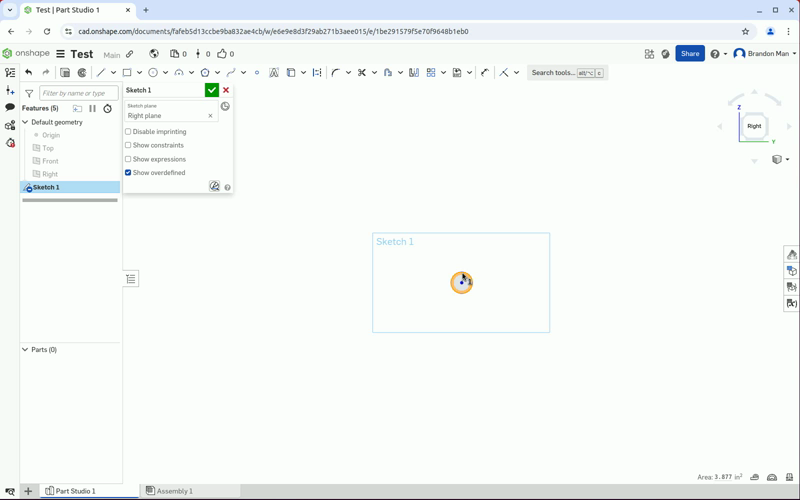
mouse_move(73, 352)
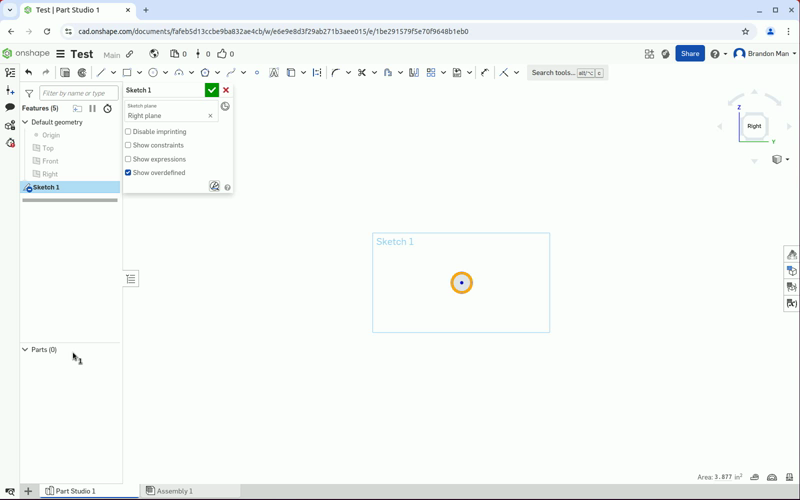
key(shift+y)
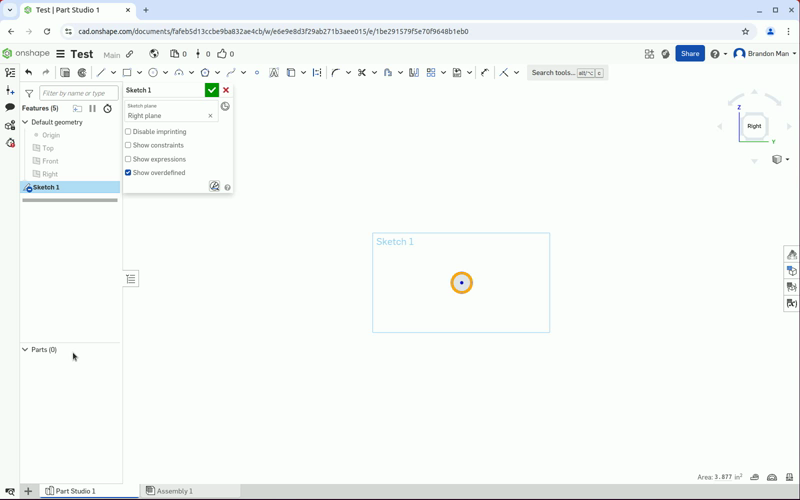
key(shift+e)
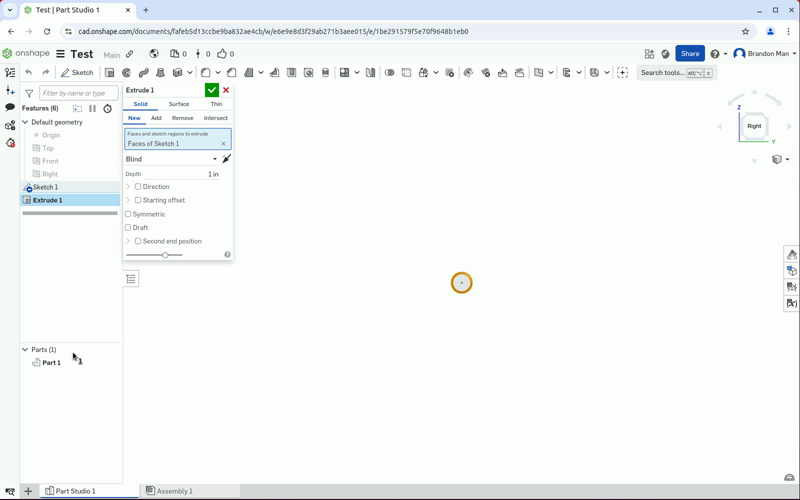
mouse_move(143, 106)
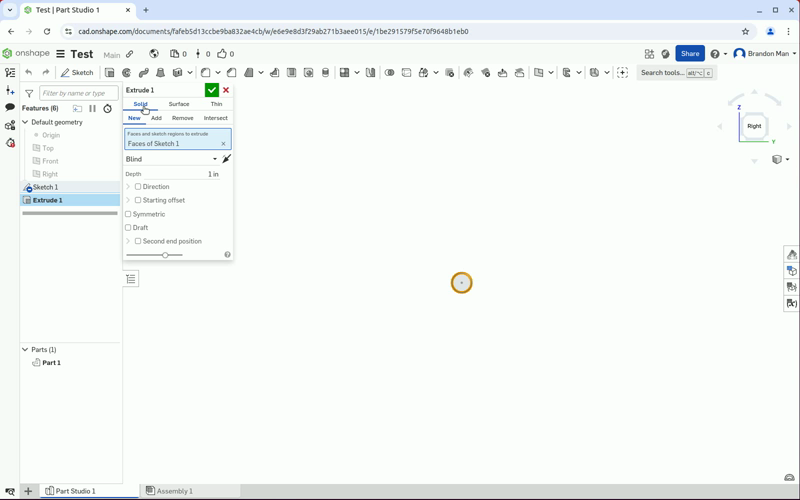
click(143, 106)
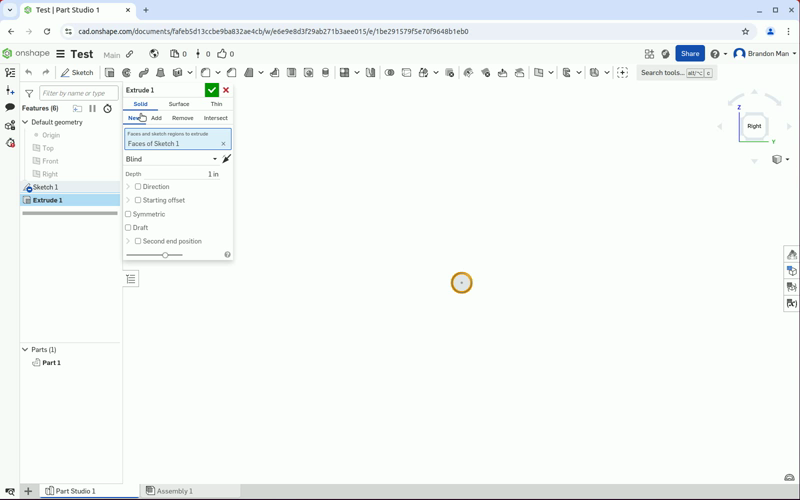
mouse_move(137, 120)
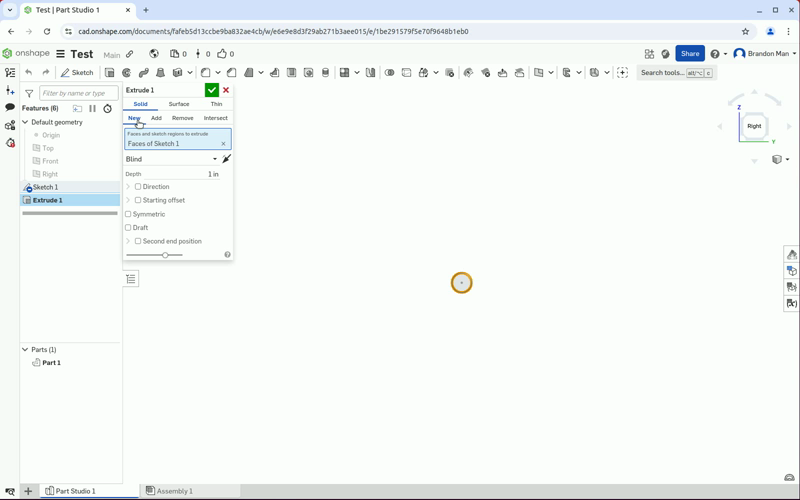
click(137, 120)
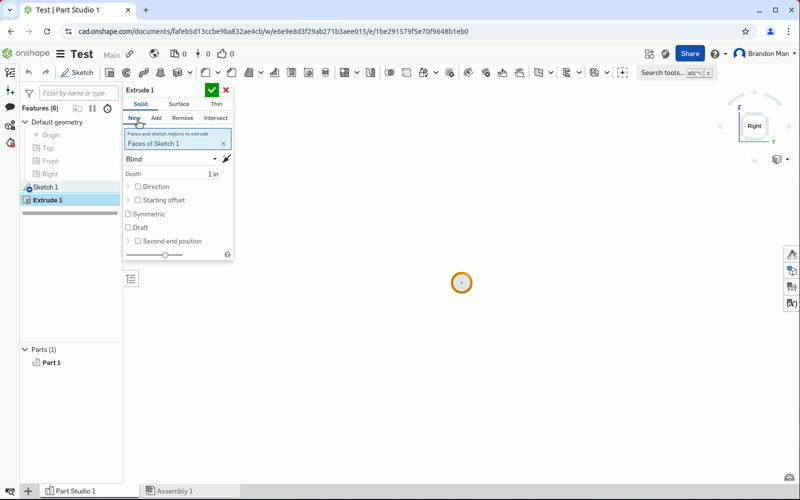
key(tab, 4)
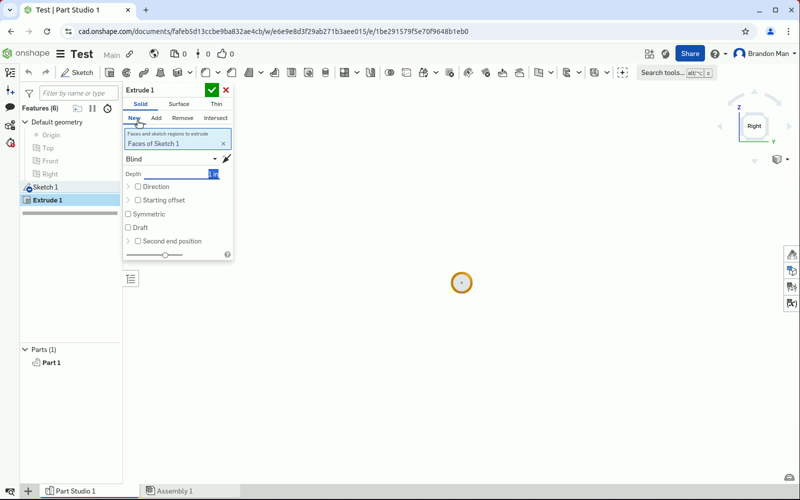
text(20.22)
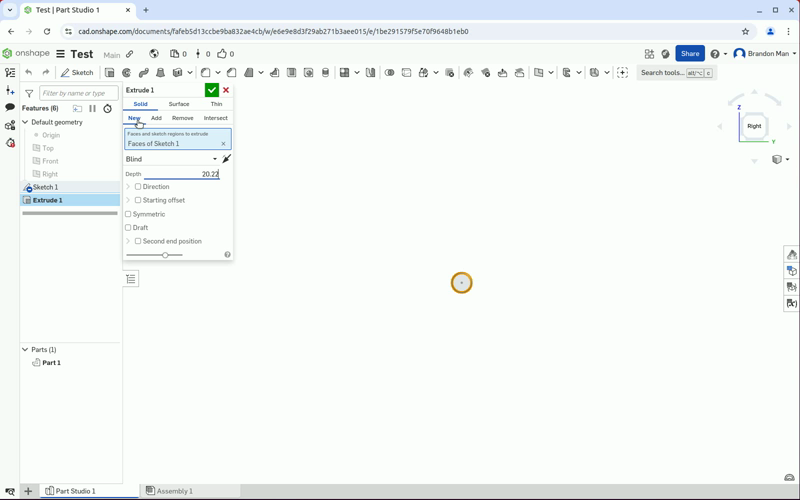
key(tab, 3)
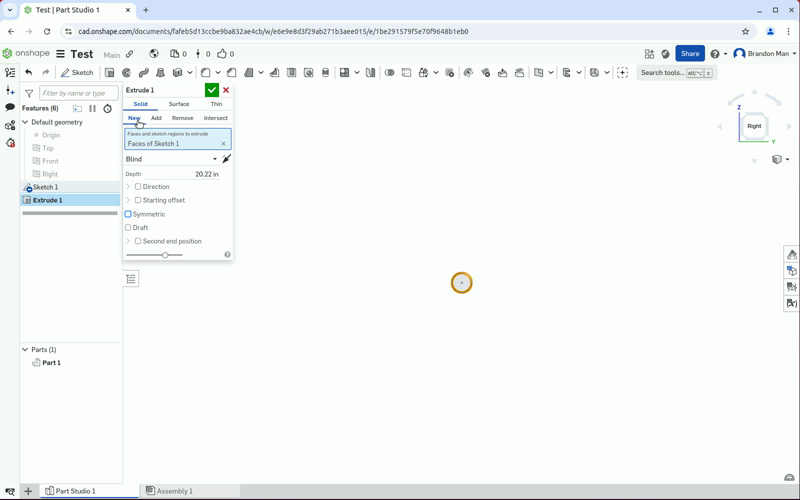
key(space)
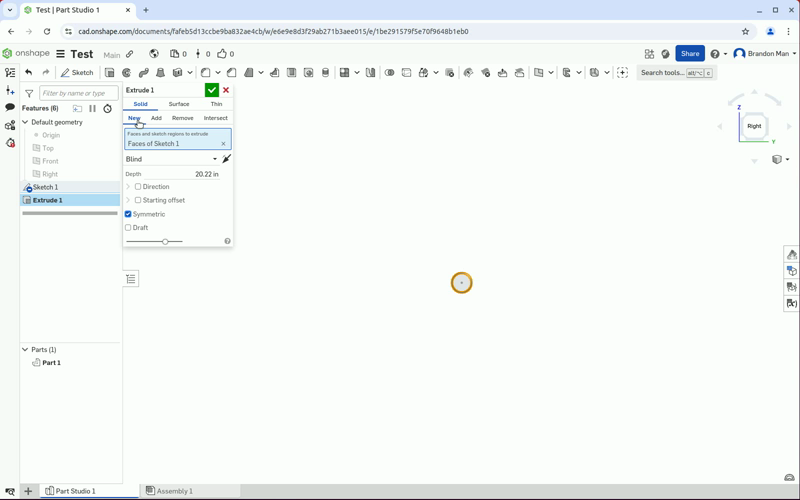
key(enter)
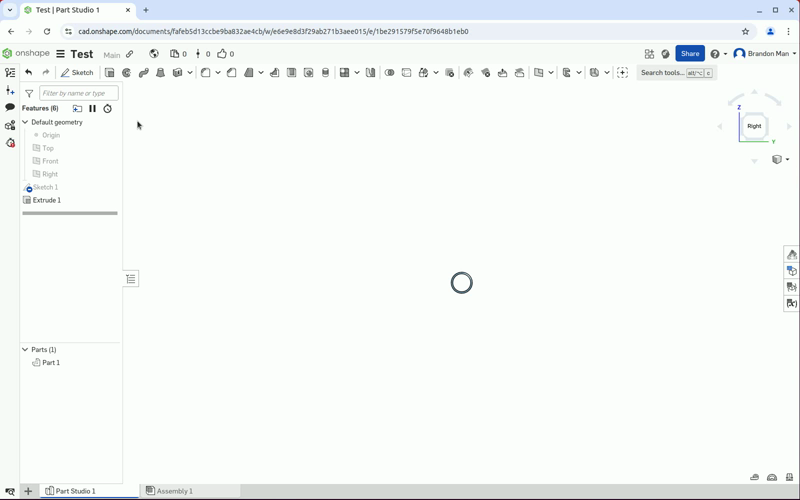
key(shift+h)
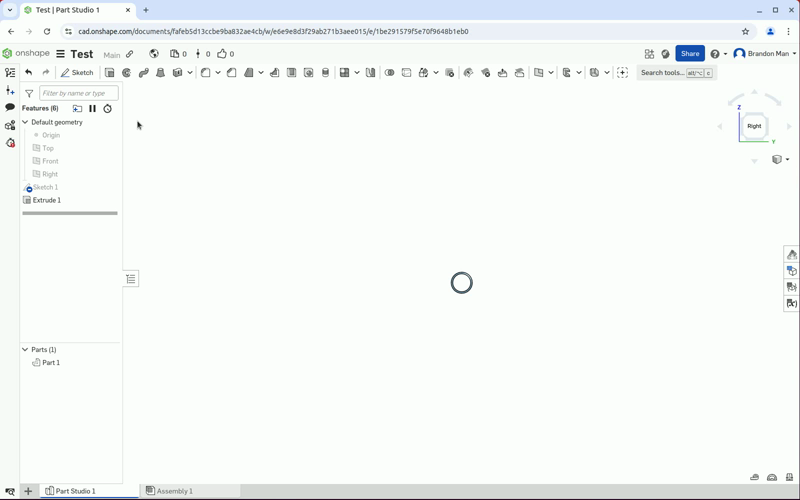
key(shift+h)
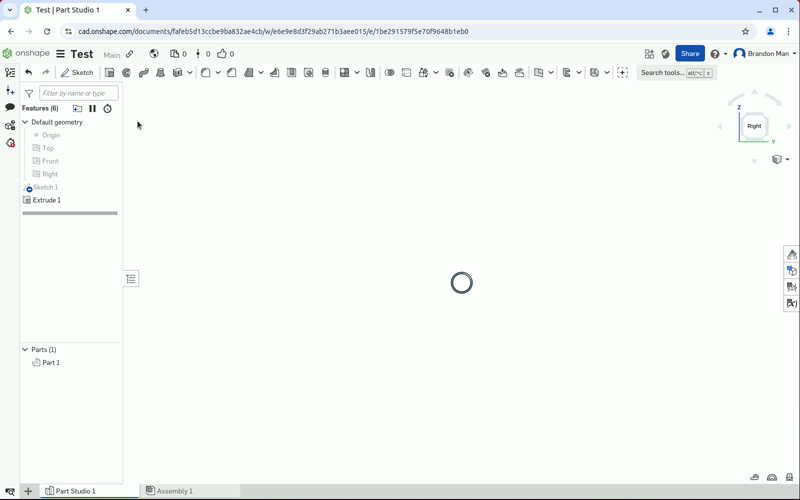
mouse_move(73, 189)
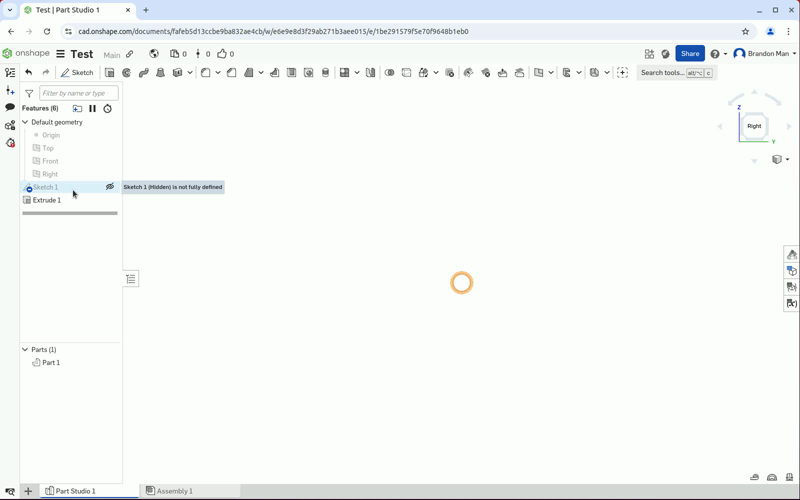
click(73, 189)
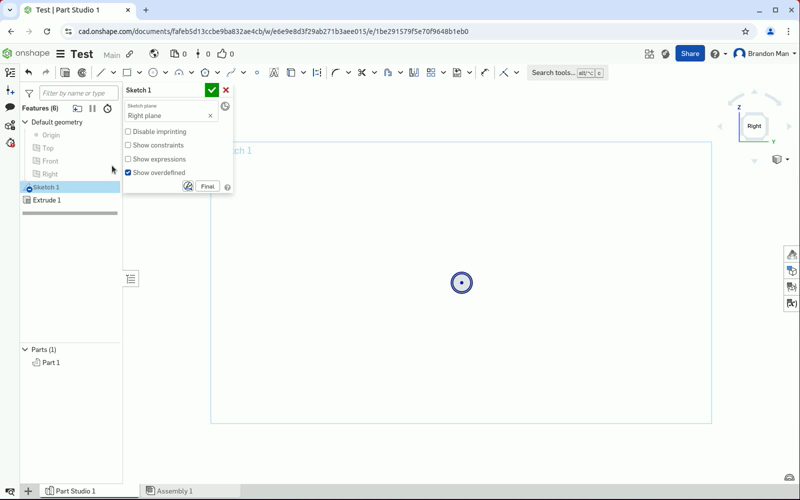
mouse_move(229, 92)
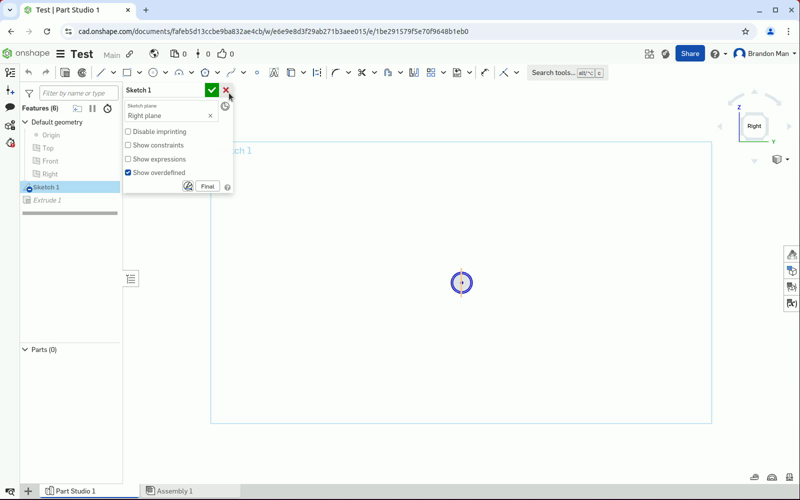
click(229, 92)
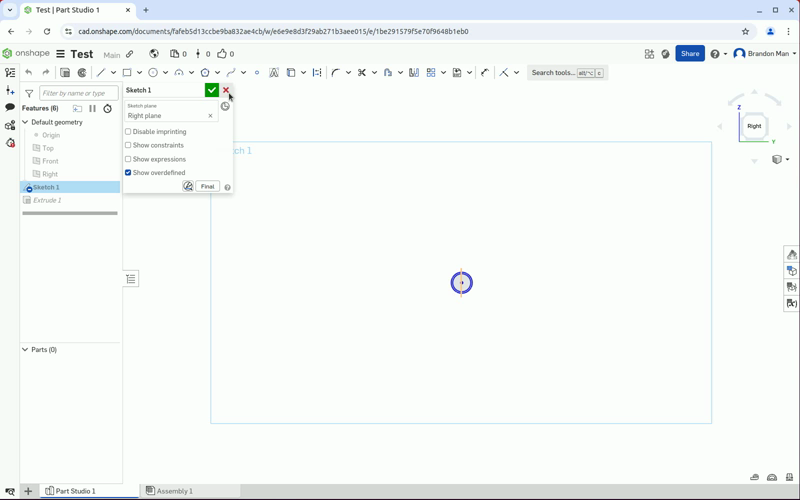
key(shift+s)
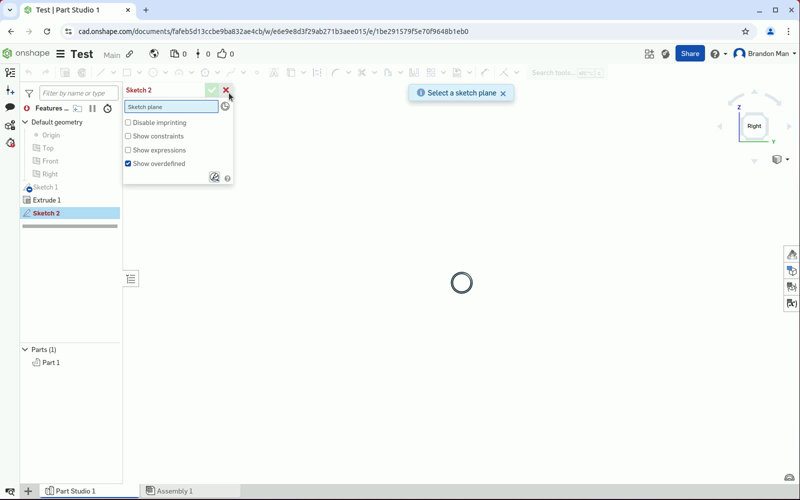
mouse_move(73, 176)
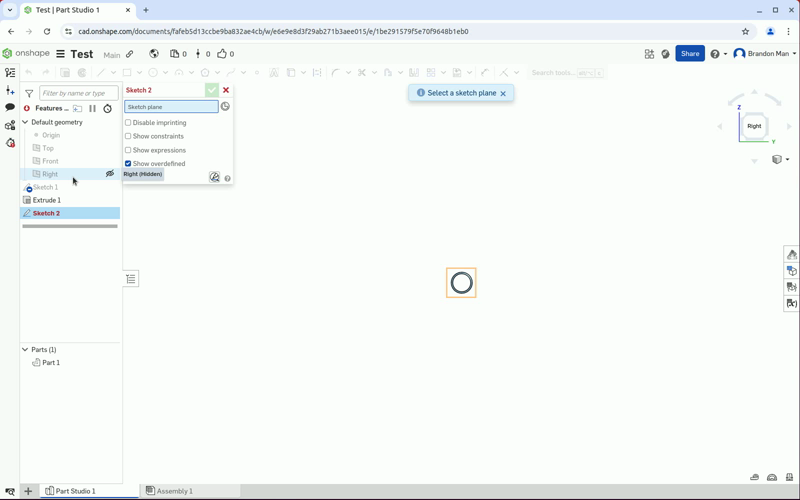
click(73, 176)
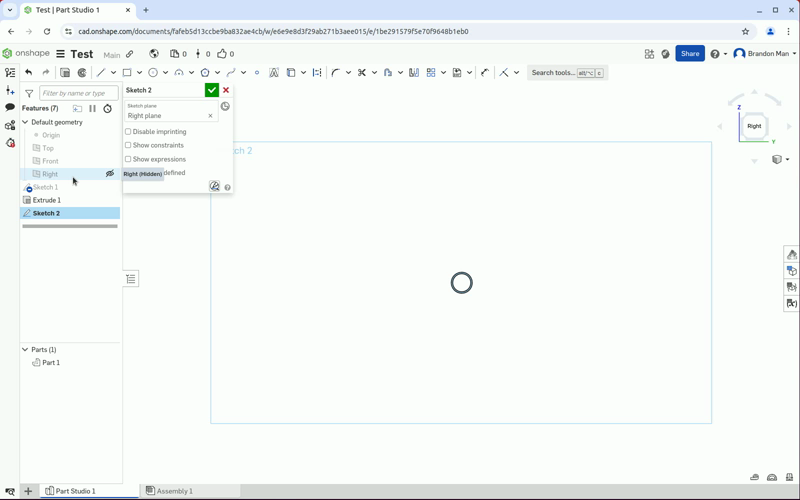
mouse_move(73, 352)
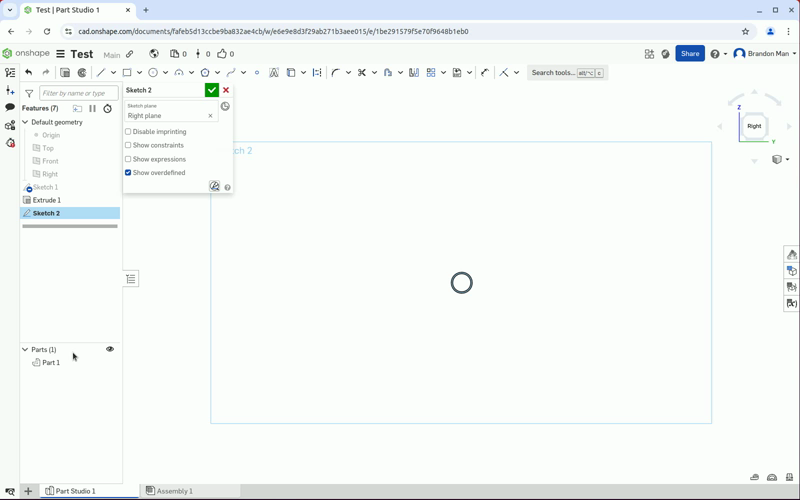
key(y)
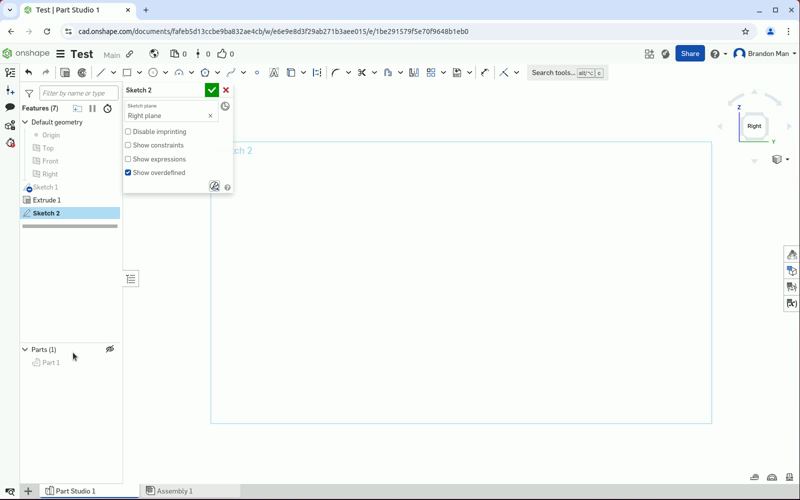
key(c)
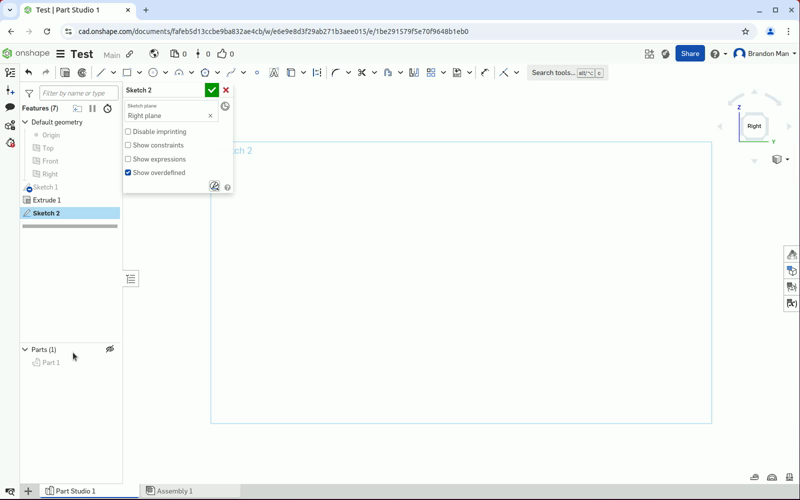
key_down(shift)
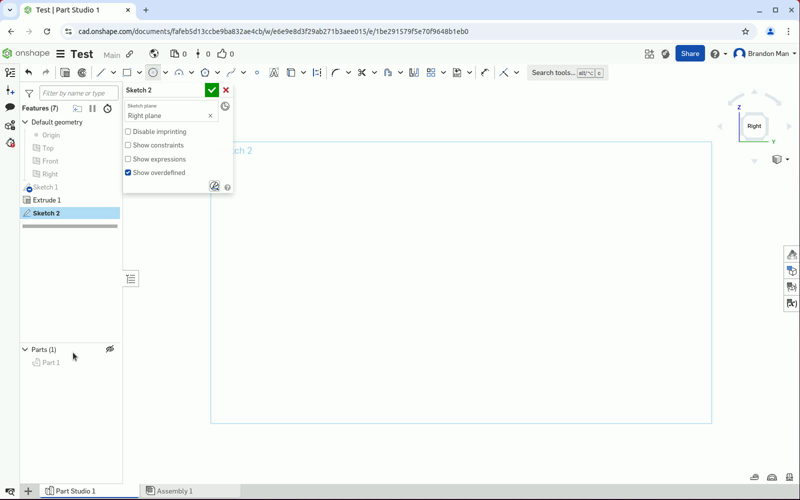
mouse_move(432, 185)
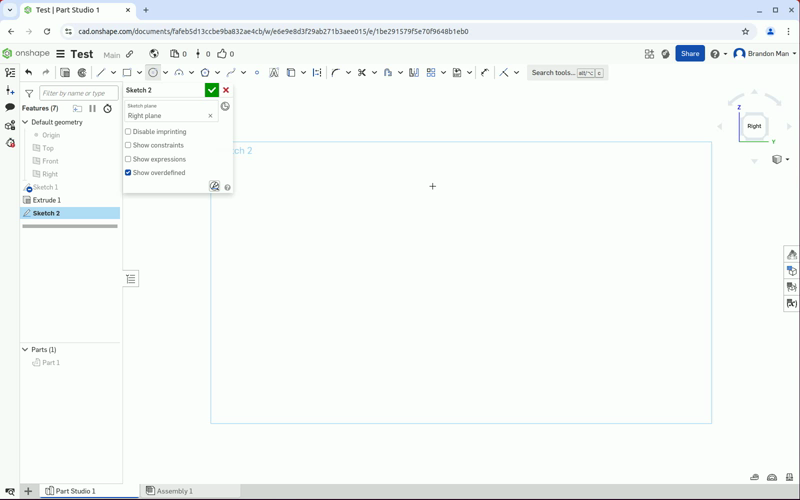
click(432, 185)
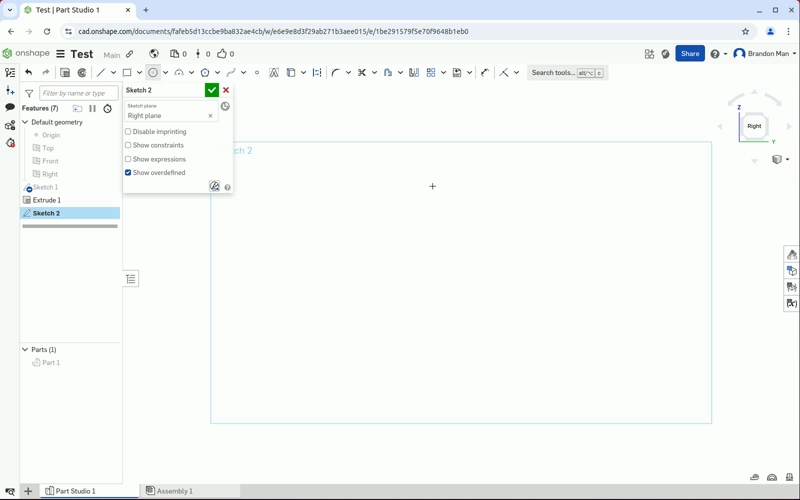
key_up(shift)
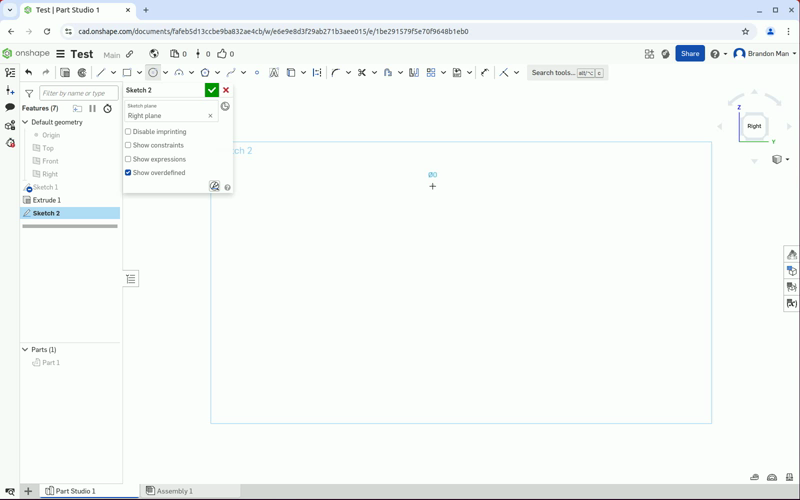
mouse_move(443, 185)
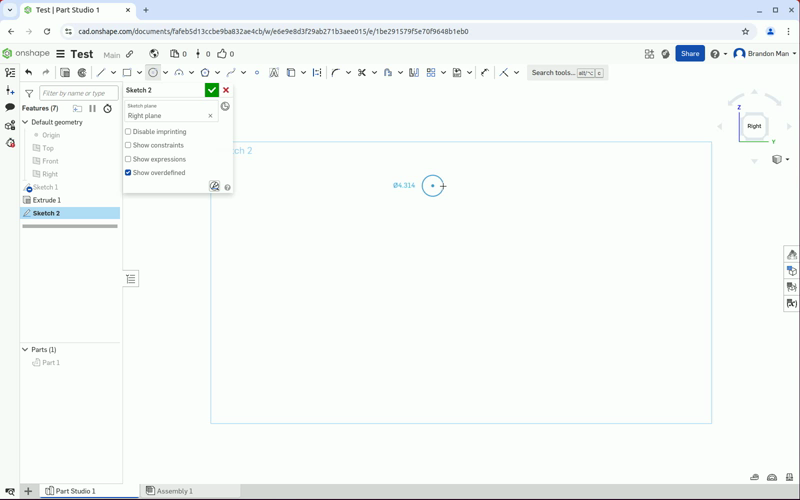
click(443, 185)
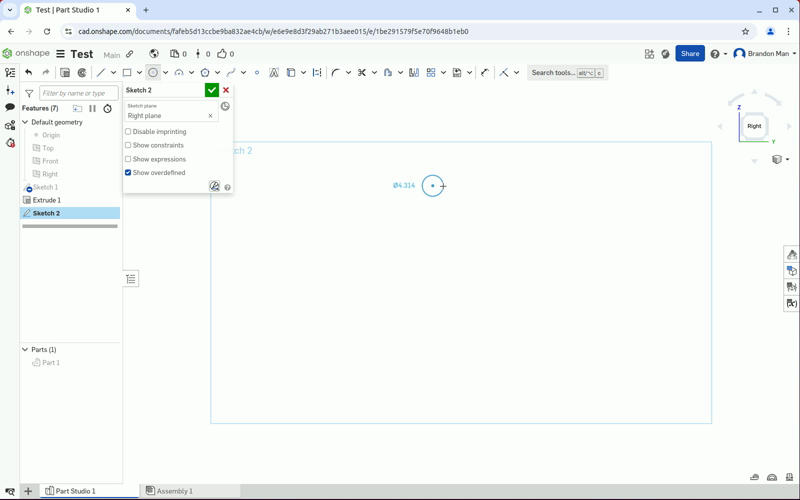
key(esc)
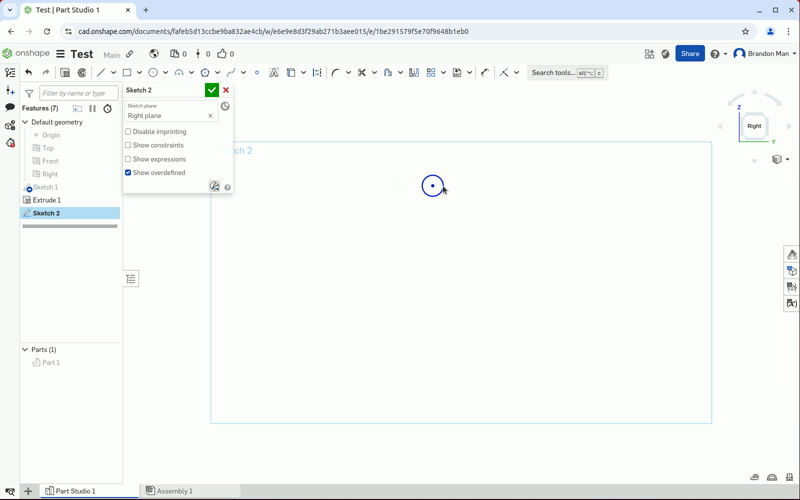
key(c)
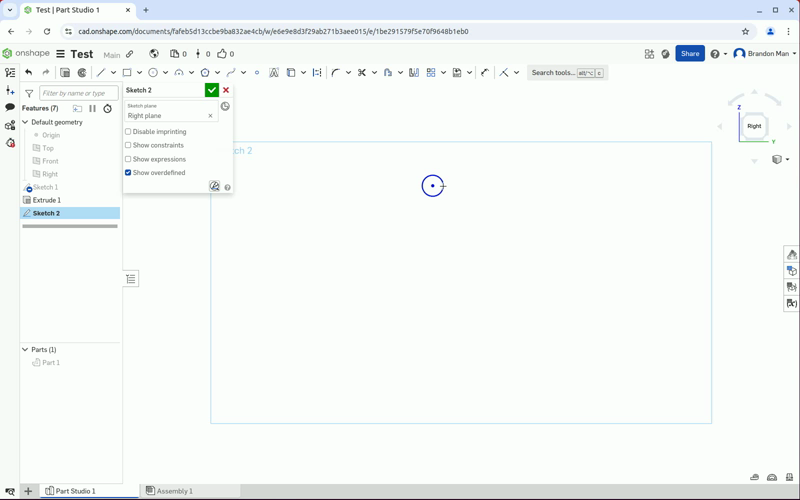
key_down(shift)
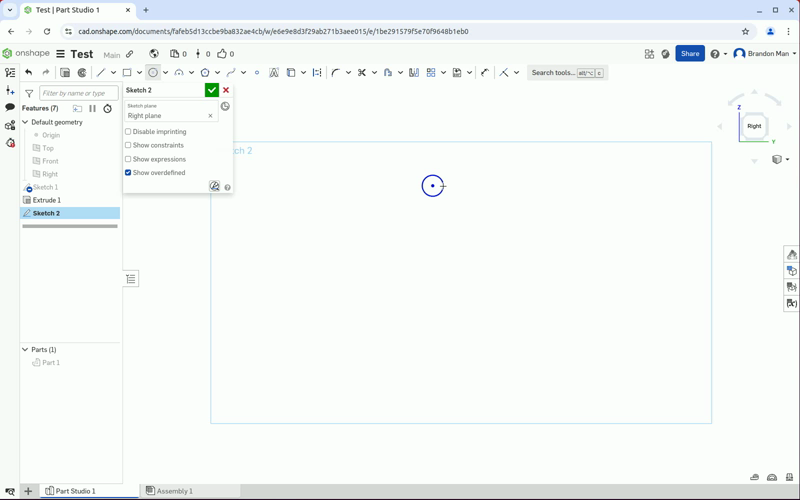
mouse_move(432, 185)
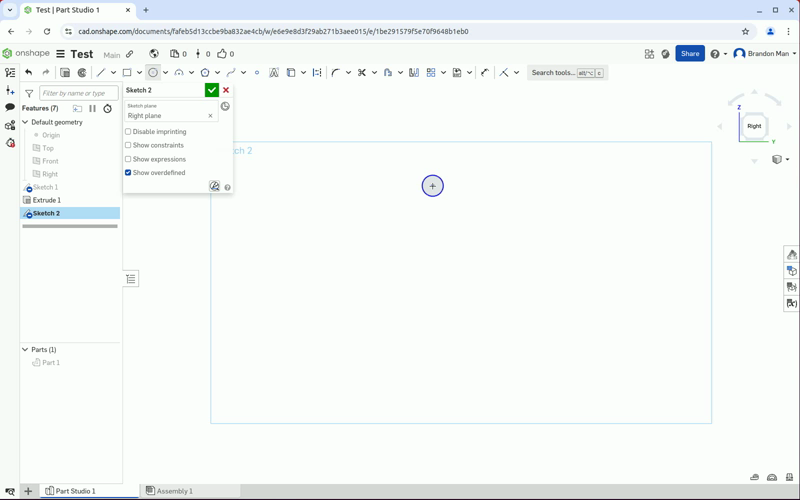
click(432, 185)
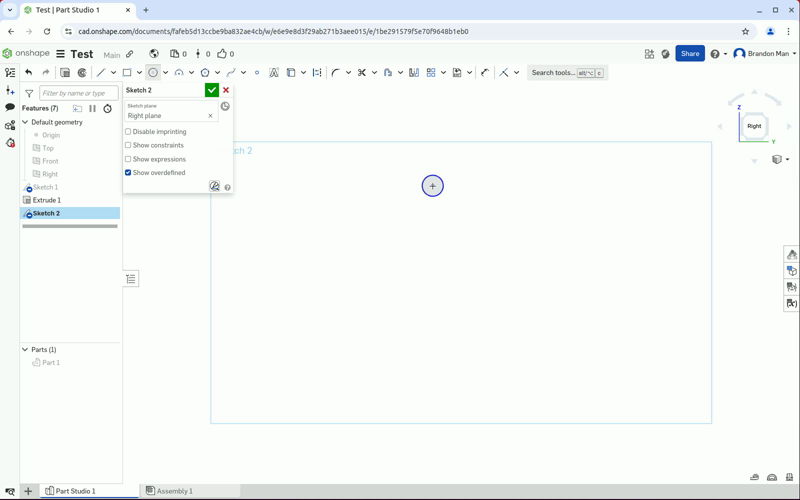
key_up(shift)
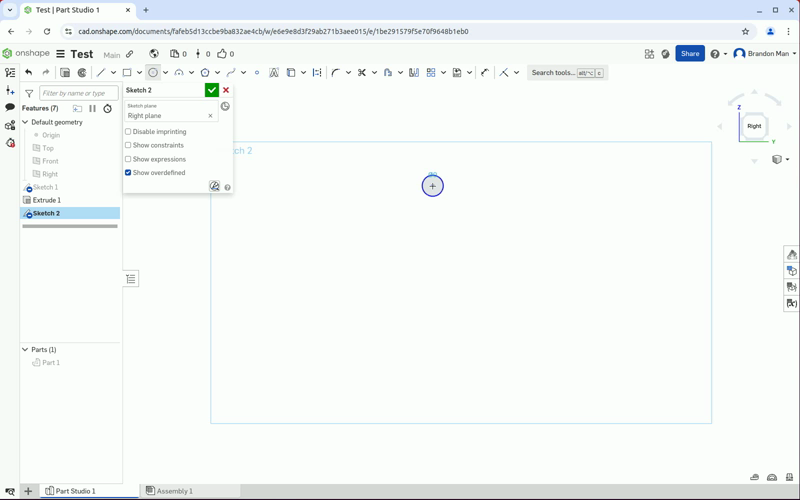
mouse_move(441, 185)
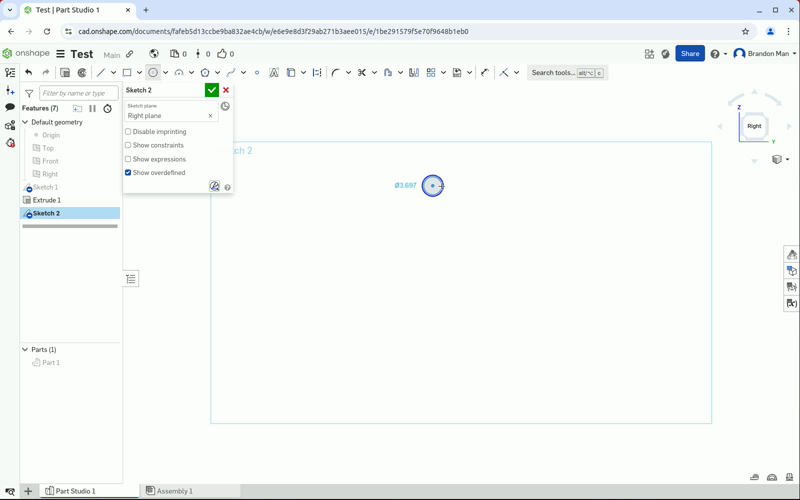
scroll(6)
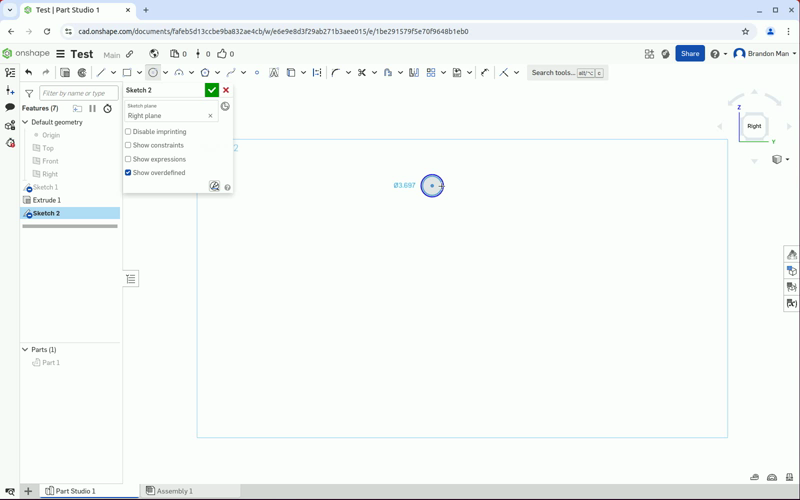
scroll(6)
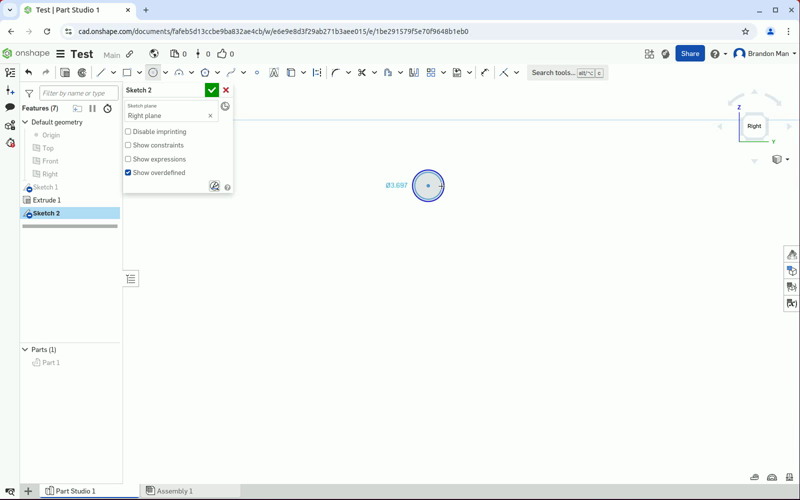
scroll(6)
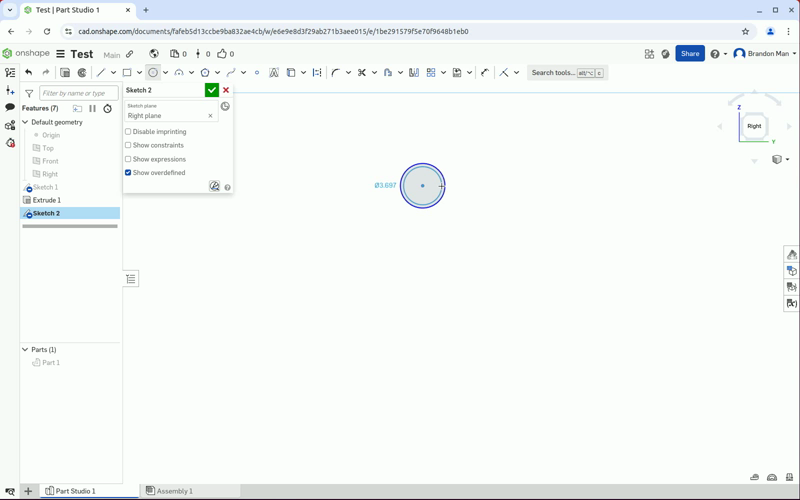
scroll(6)
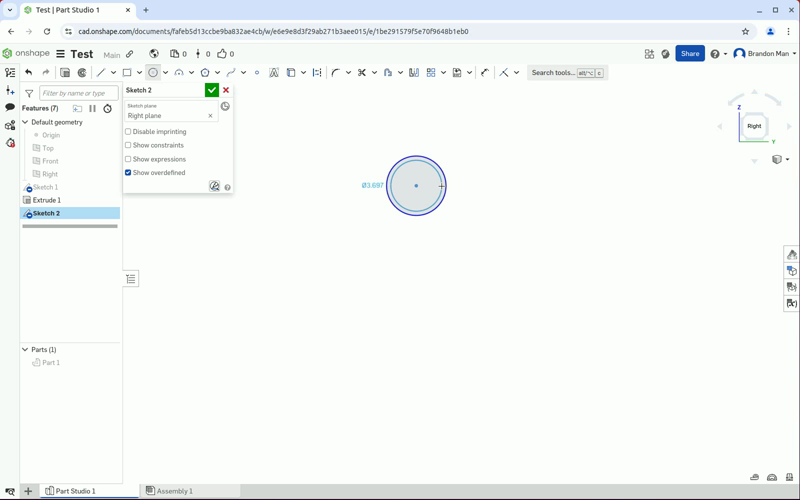
scroll(6)
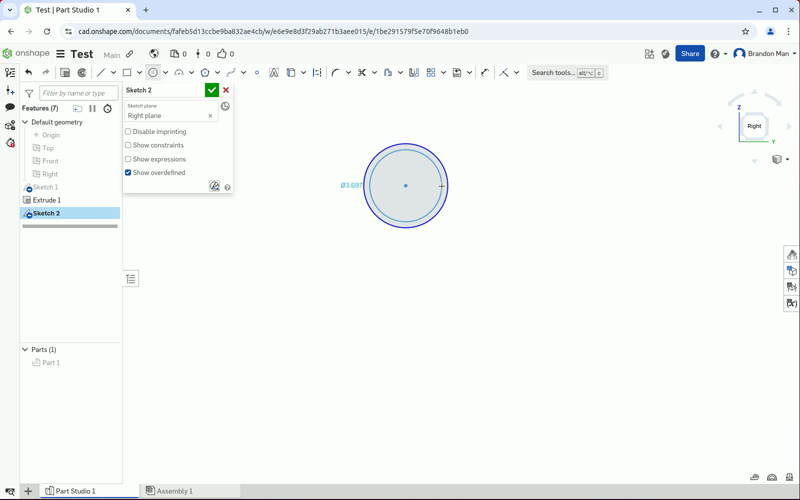
scroll(6)
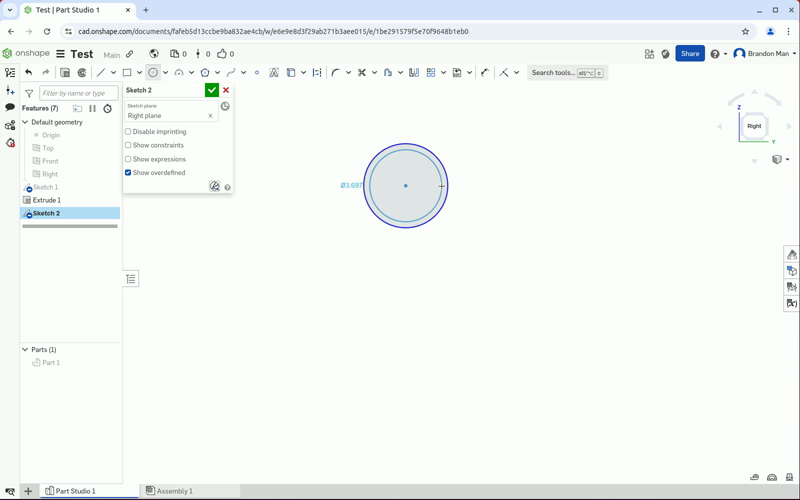
scroll(6)
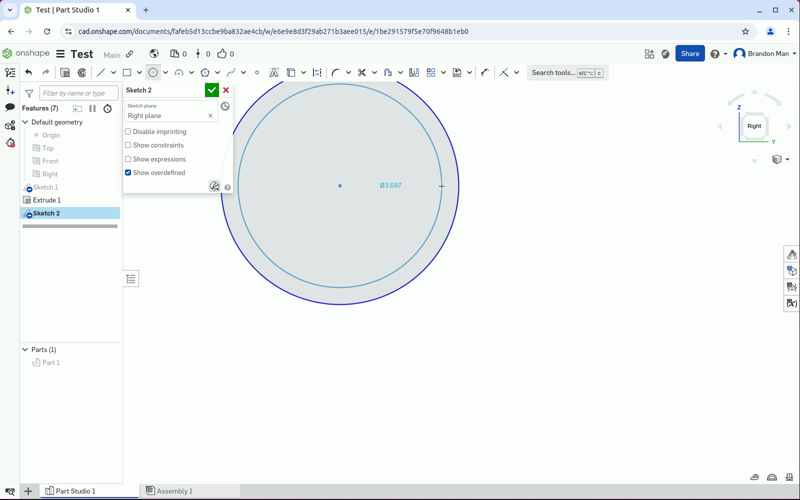
click(441, 185)
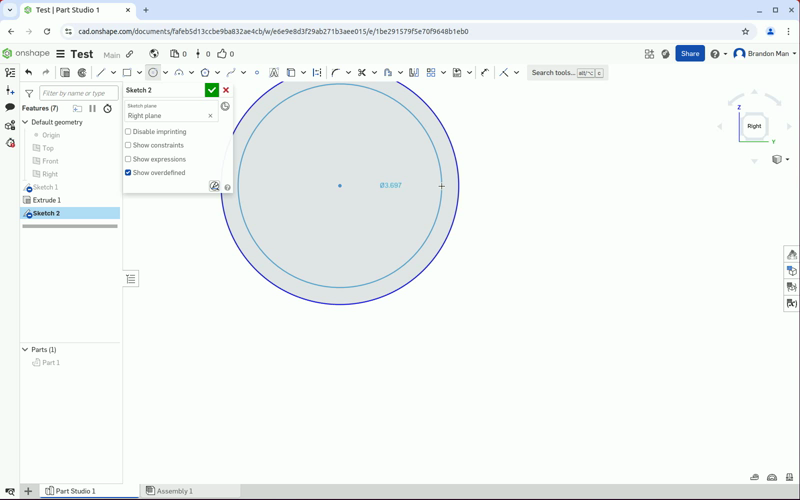
scroll(-6)
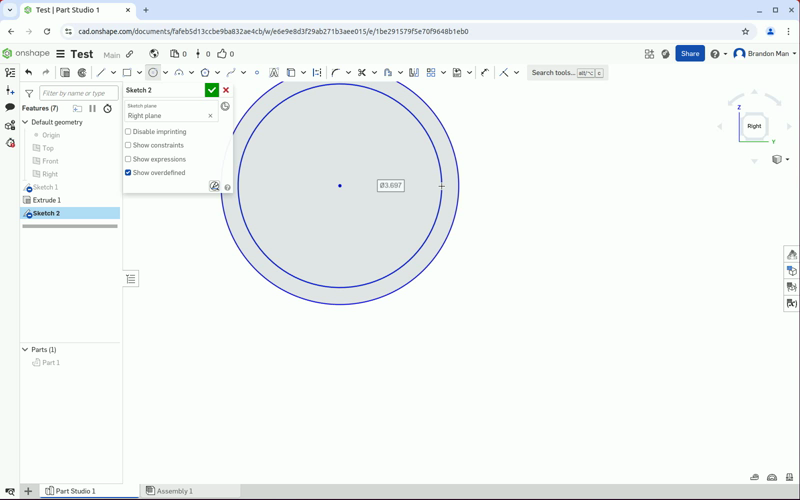
scroll(-6)
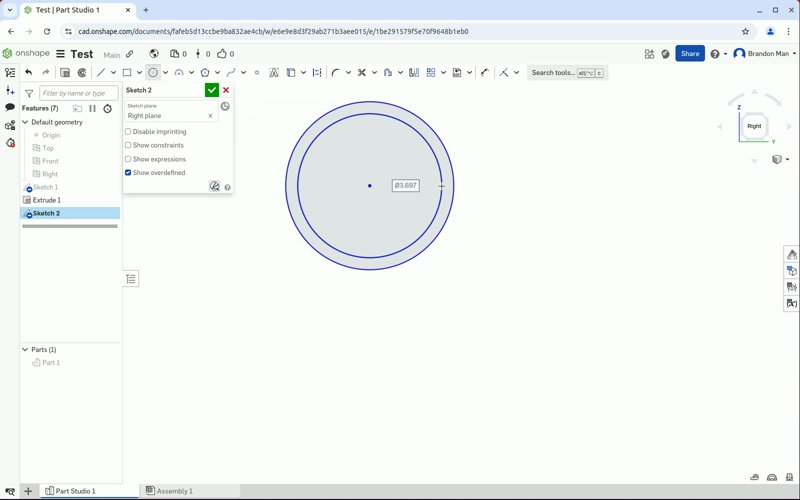
scroll(-6)
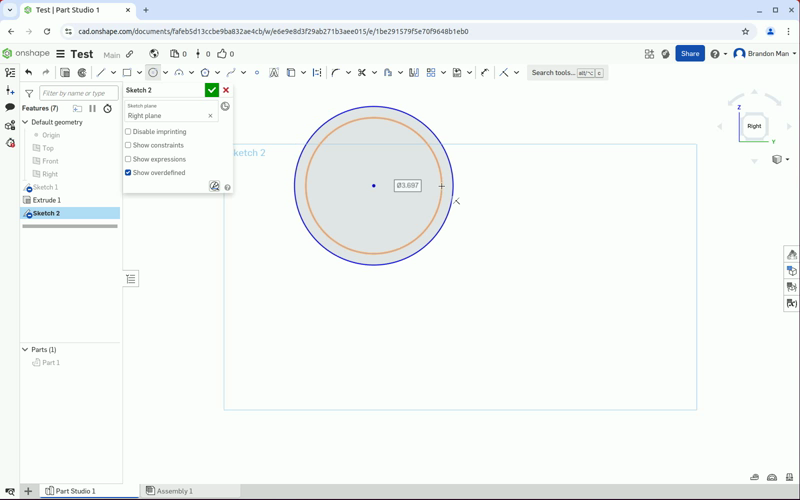
scroll(-6)
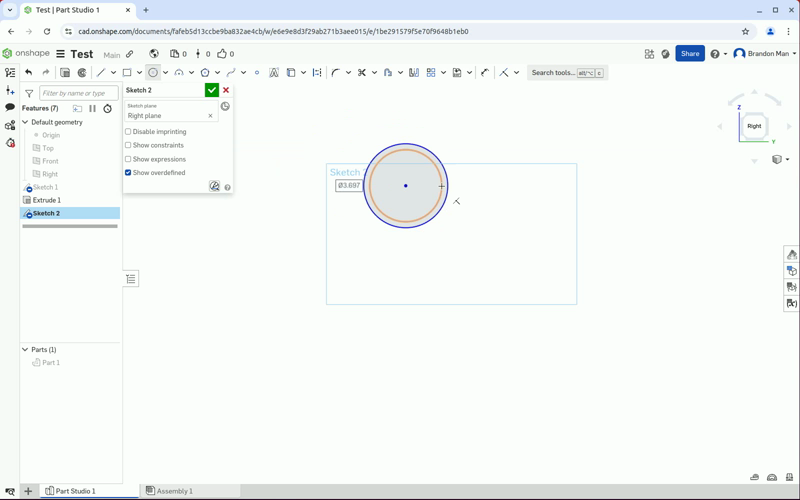
scroll(-6)
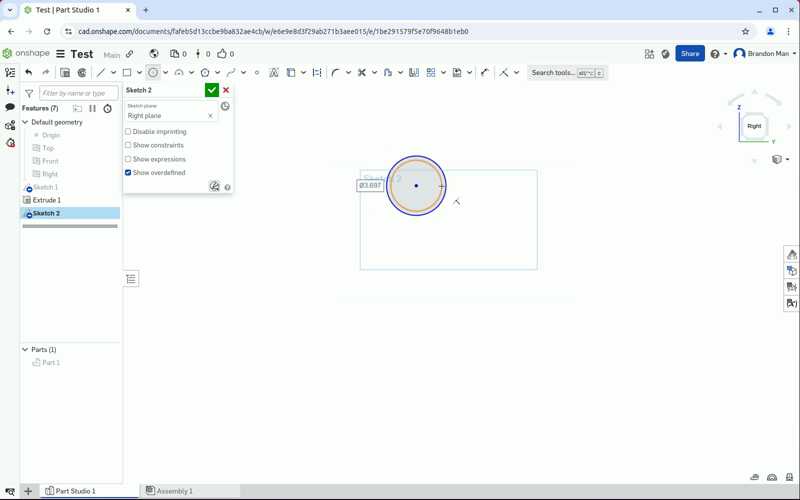
scroll(-6)
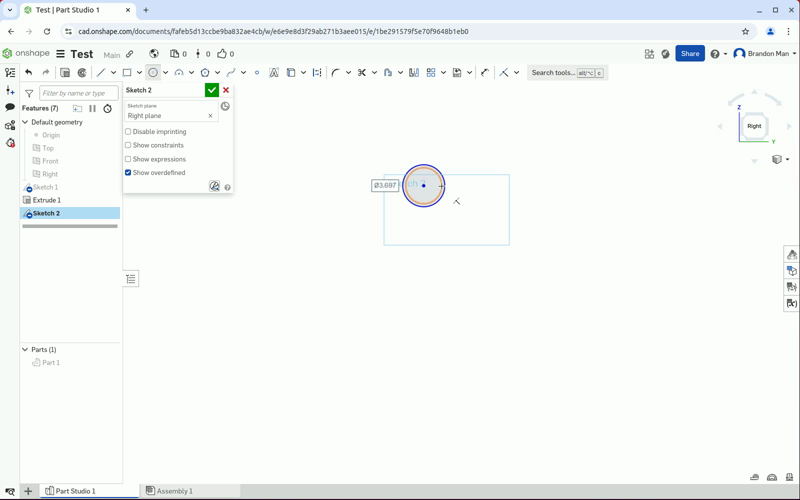
scroll(-6)
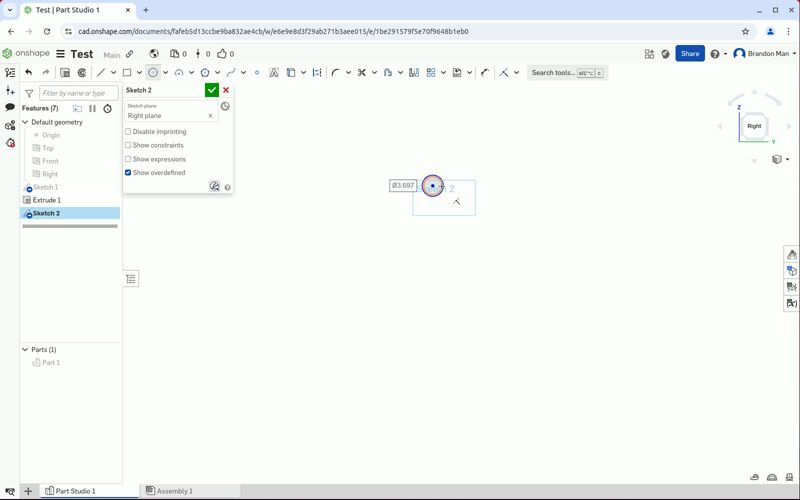
key(esc)
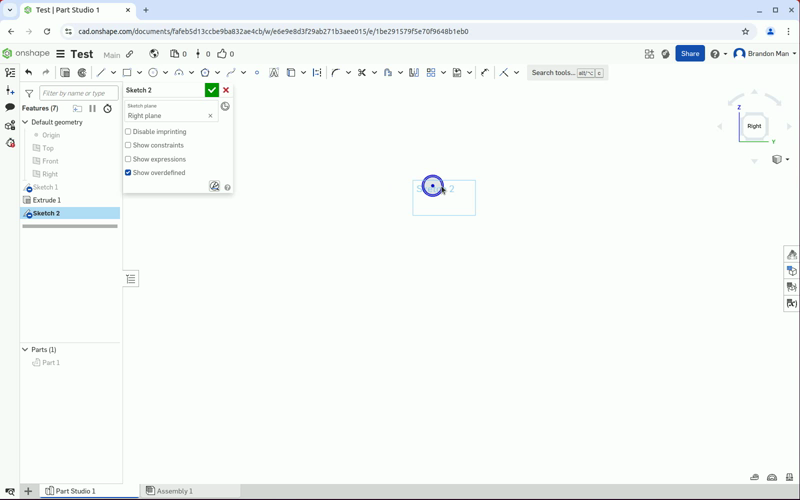
mouse_move(426, 177)
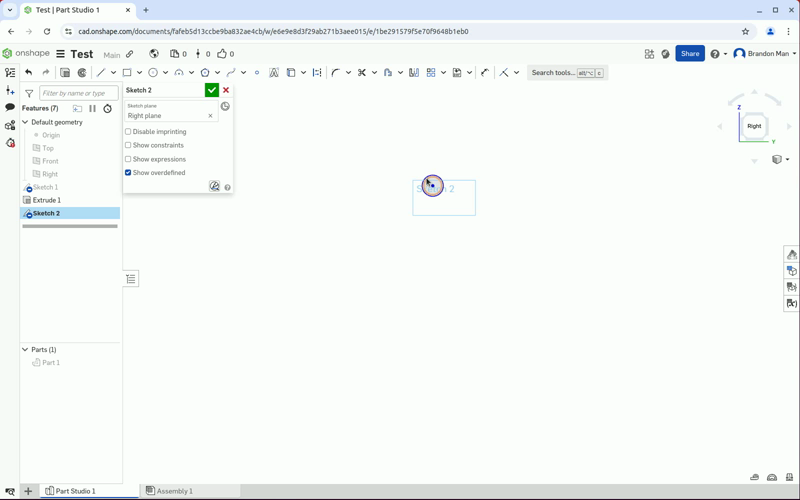
scroll(6)
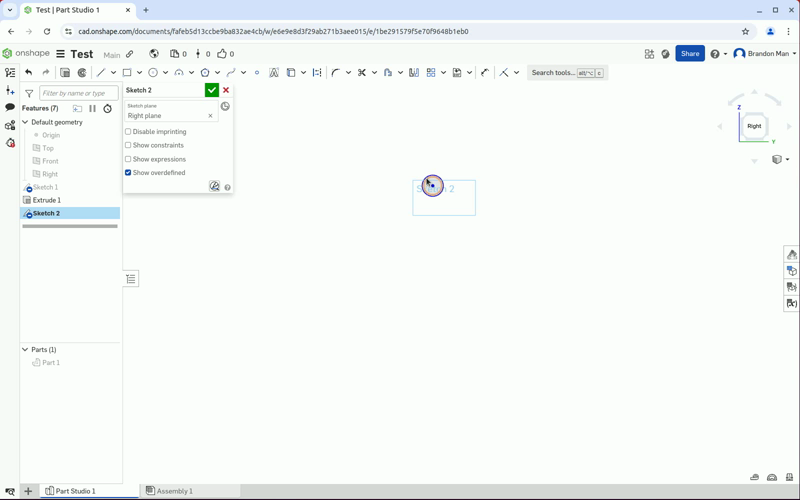
scroll(6)
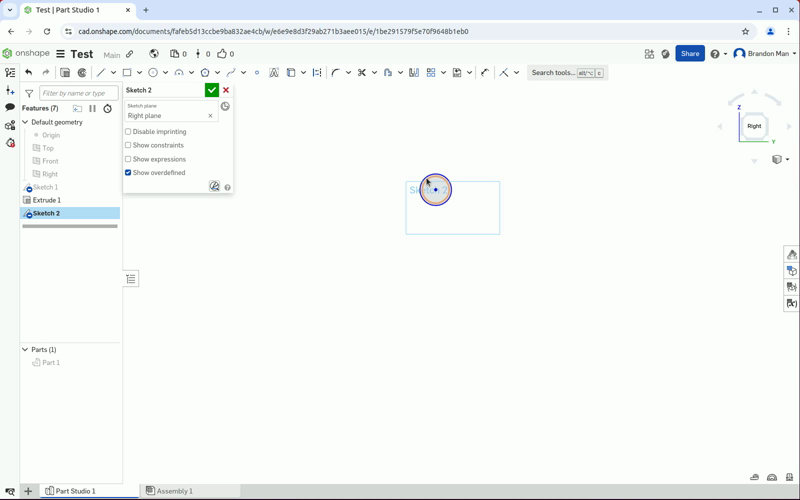
scroll(6)
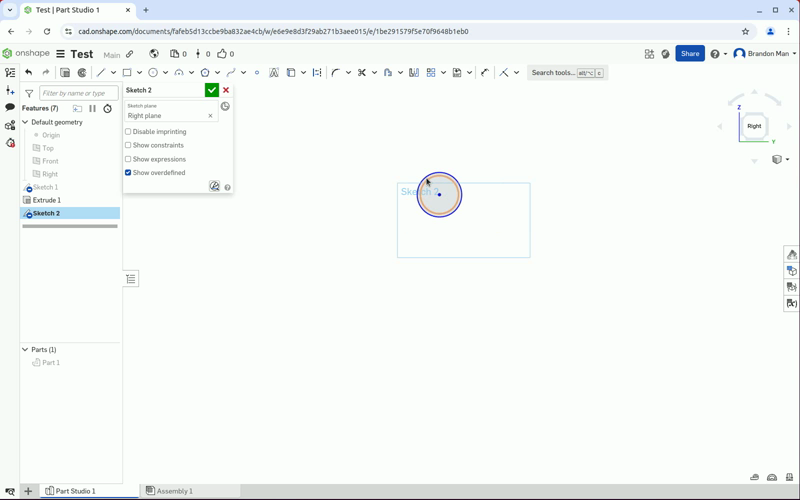
scroll(6)
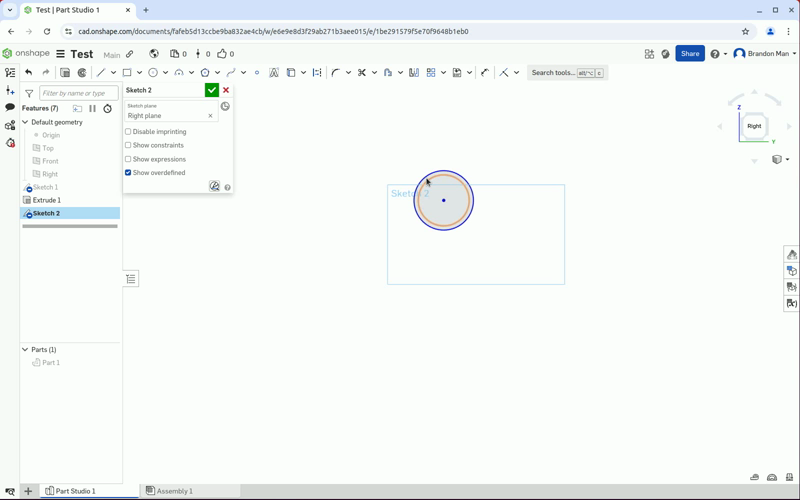
scroll(6)
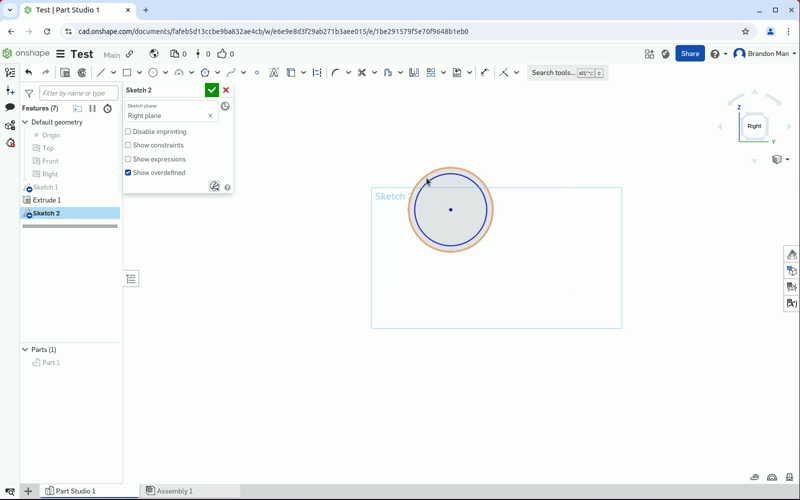
scroll(6)
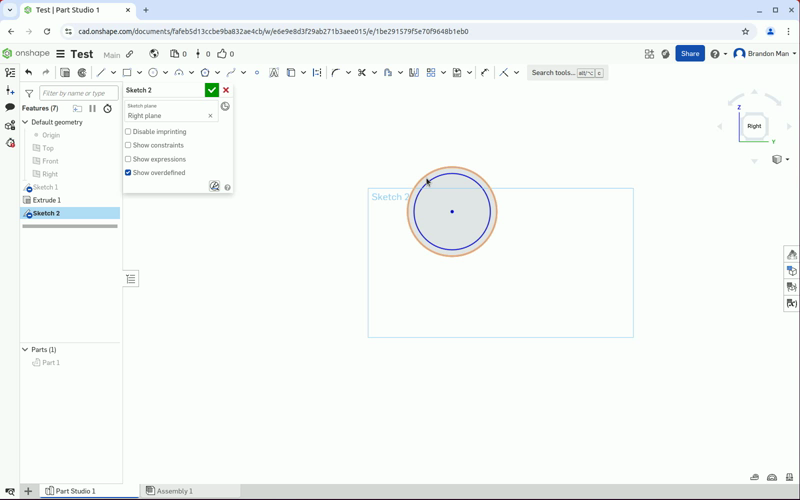
scroll(6)
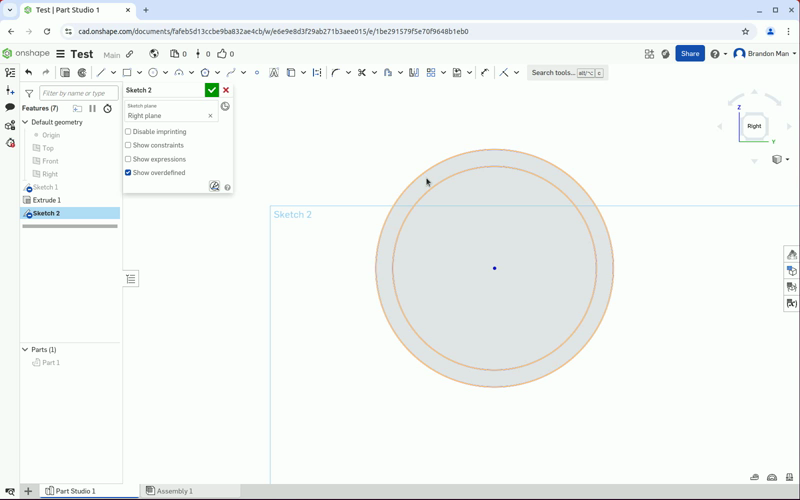
click(426, 177)
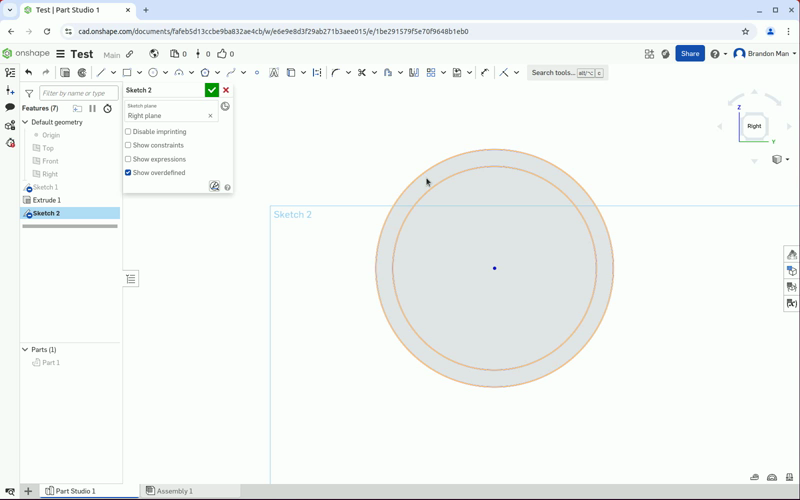
scroll(-6)
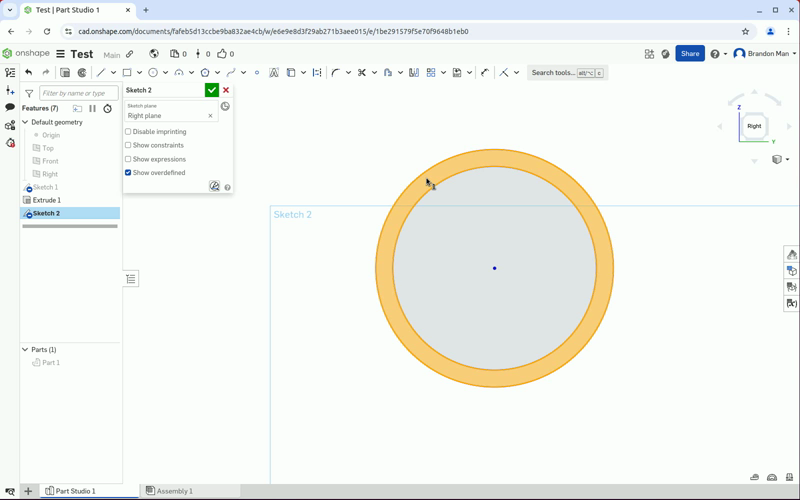
scroll(-6)
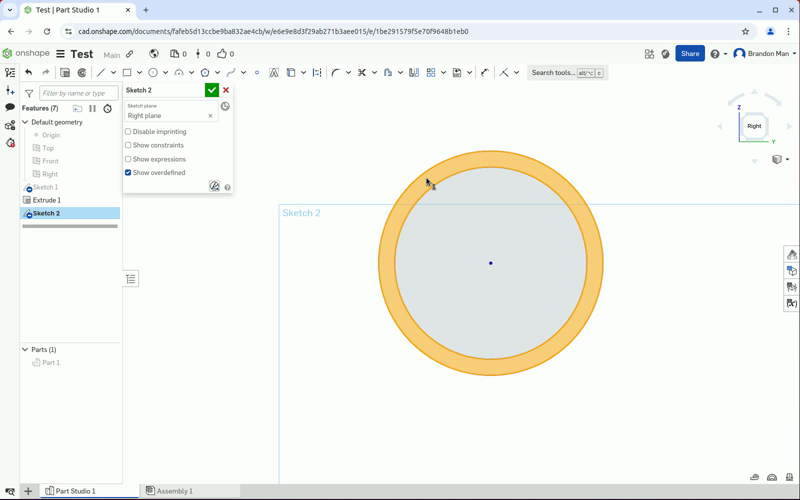
scroll(-6)
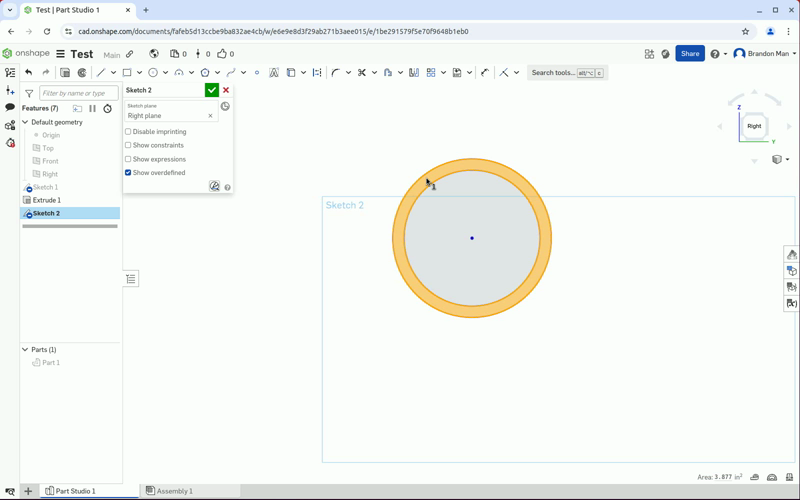
scroll(-6)
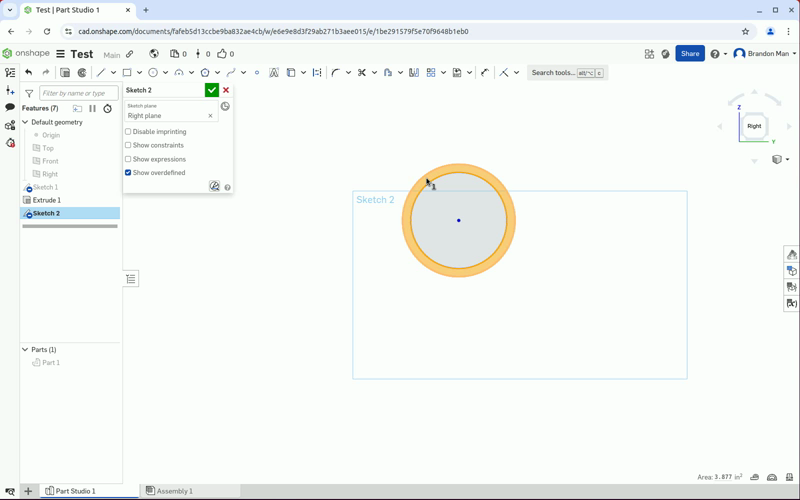
scroll(-6)
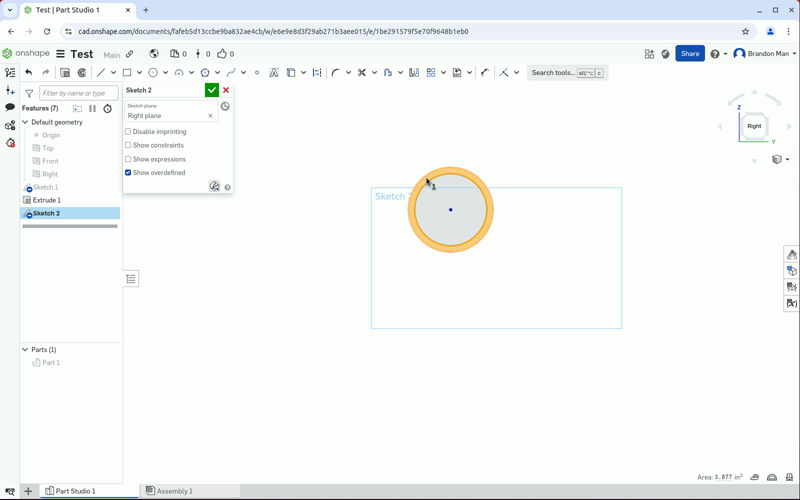
scroll(-6)
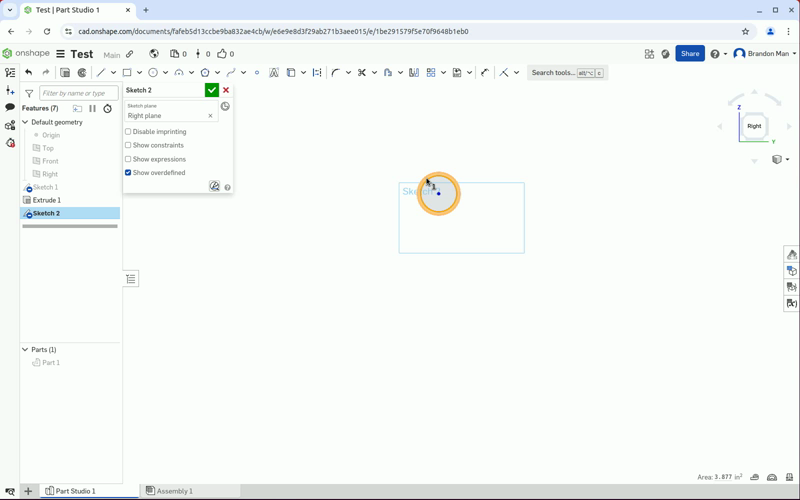
scroll(-6)
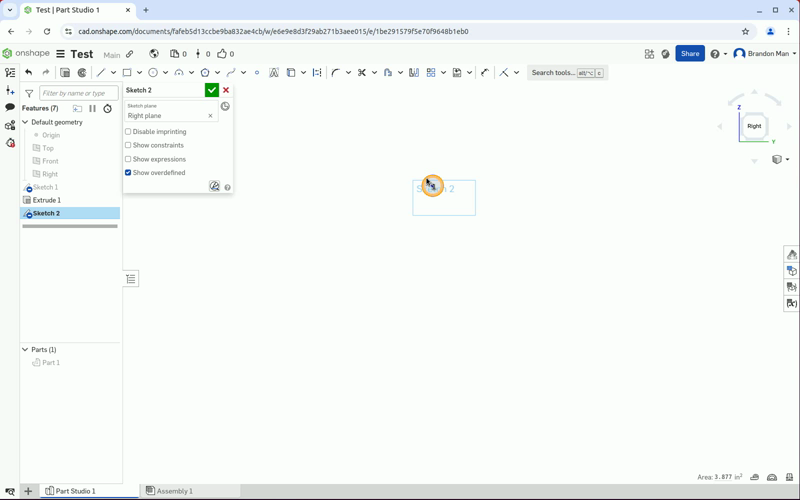
mouse_move(73, 352)
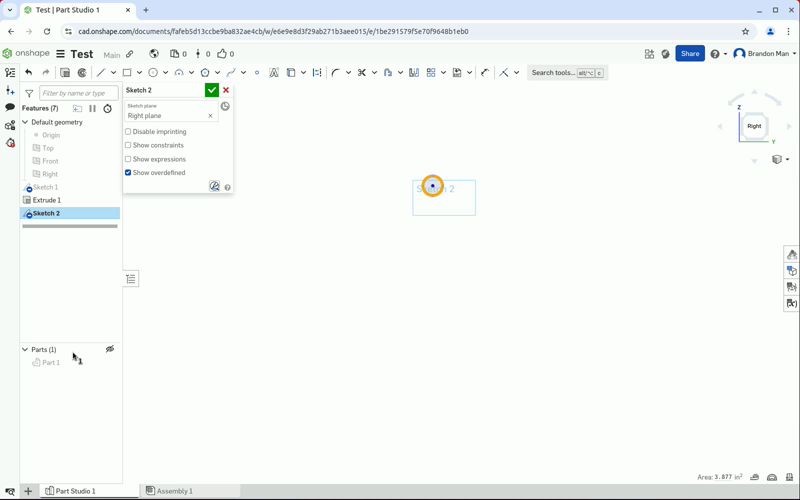
key(shift+y)
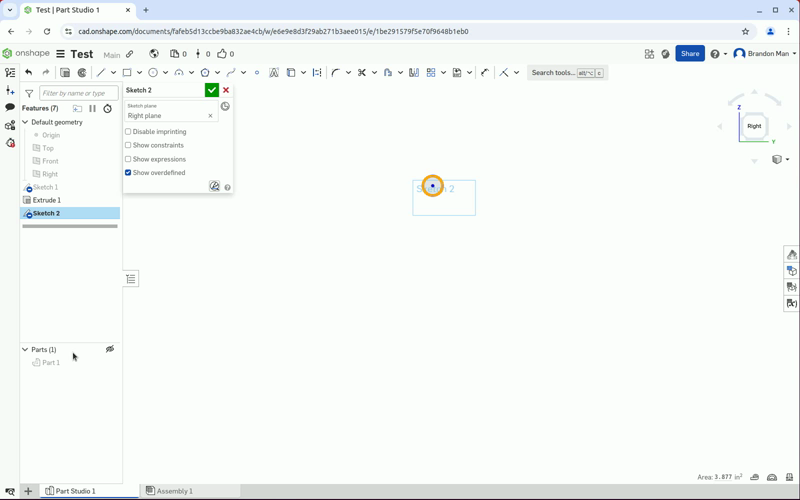
key(shift+e)
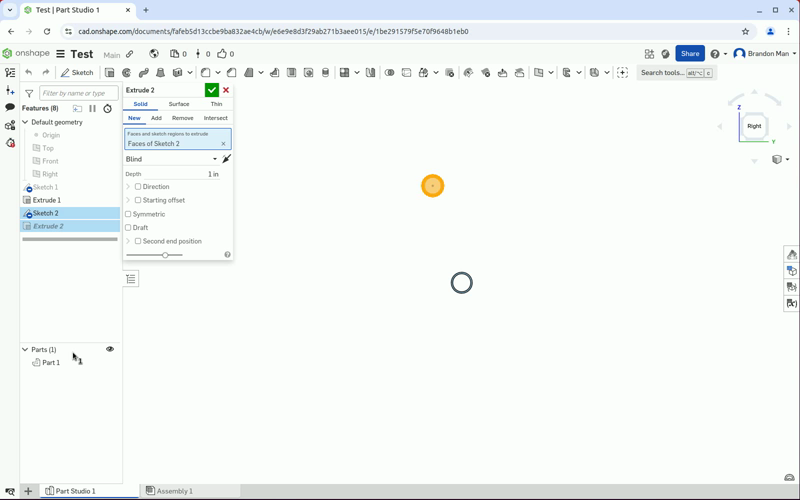
mouse_move(143, 106)
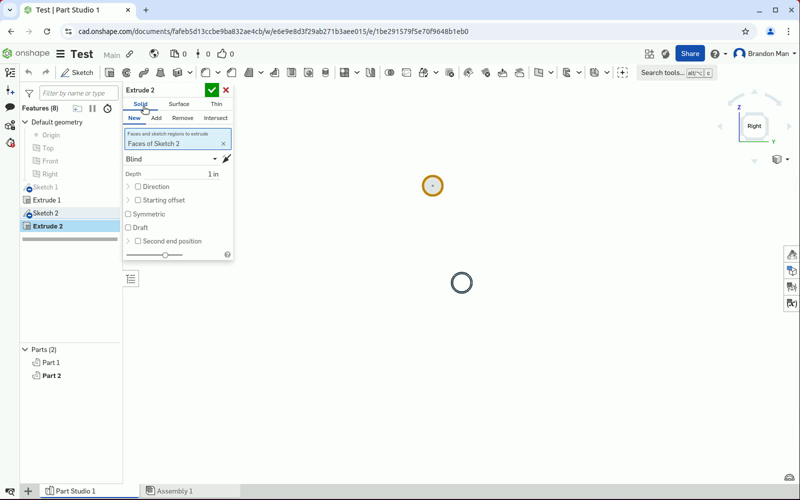
click(143, 106)
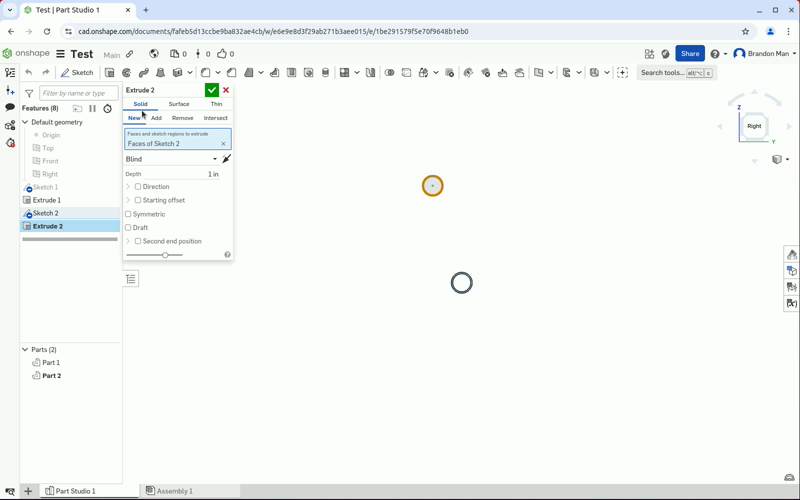
mouse_move(137, 120)
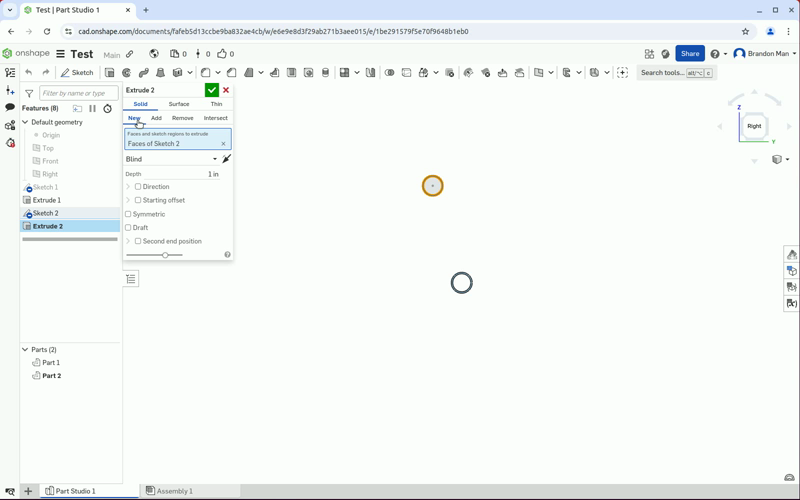
click(137, 120)
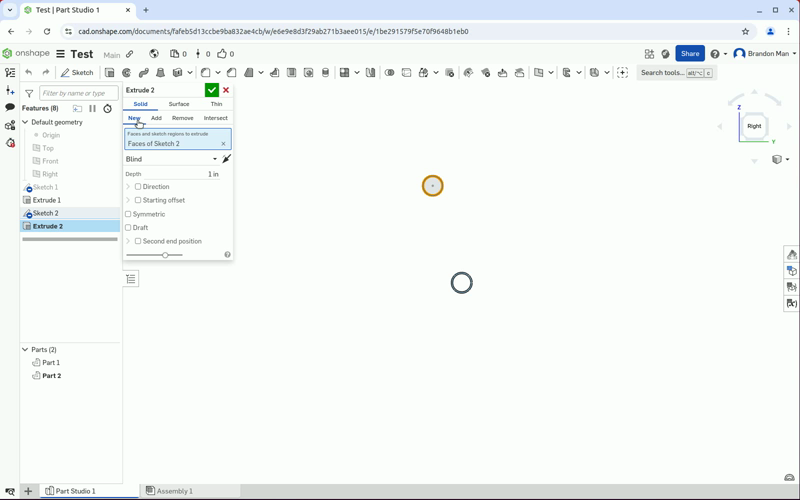
key(tab, 4)
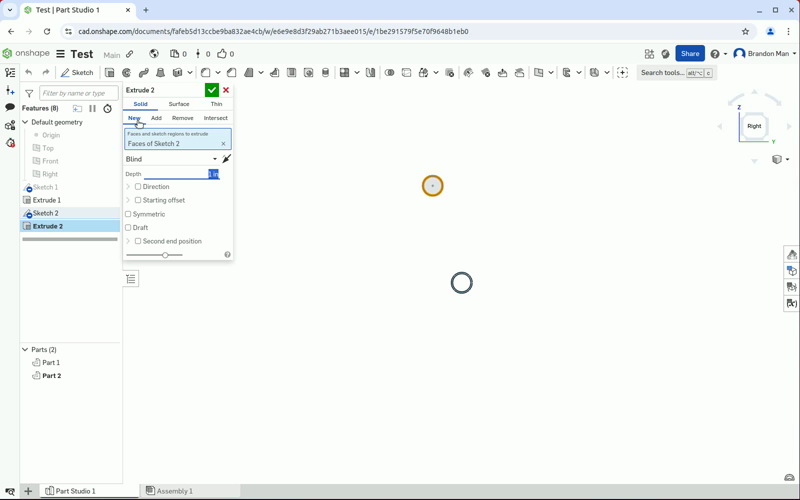
text(20.22)
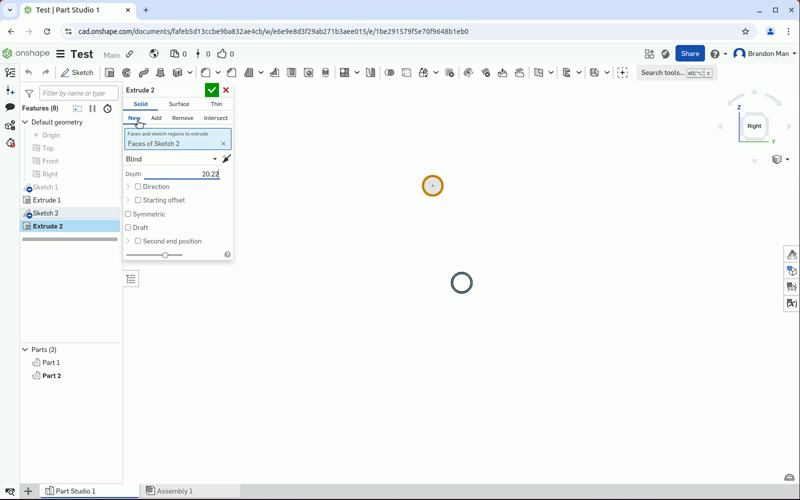
key(tab, 3)
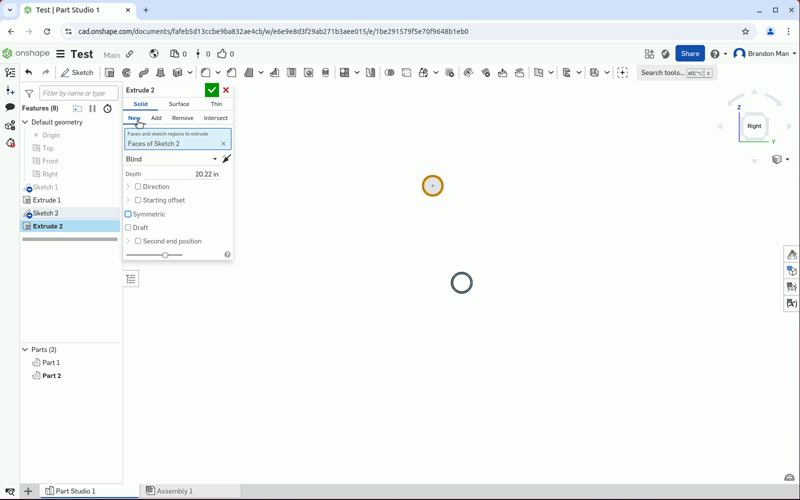
key(space)
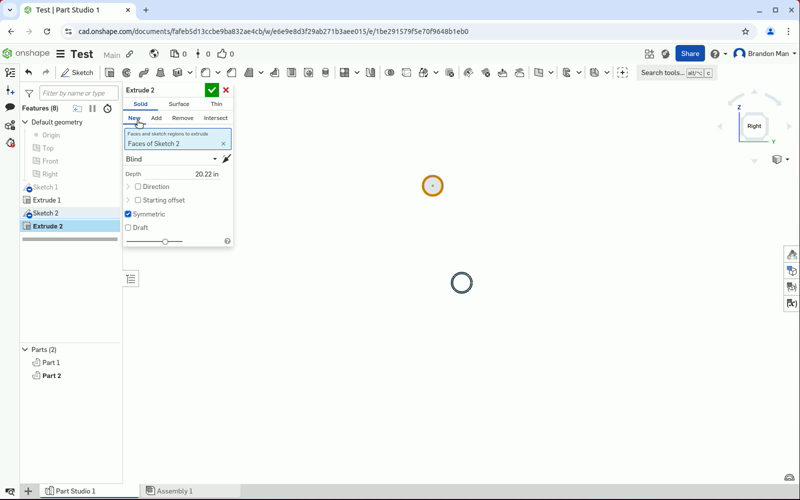
key(enter)
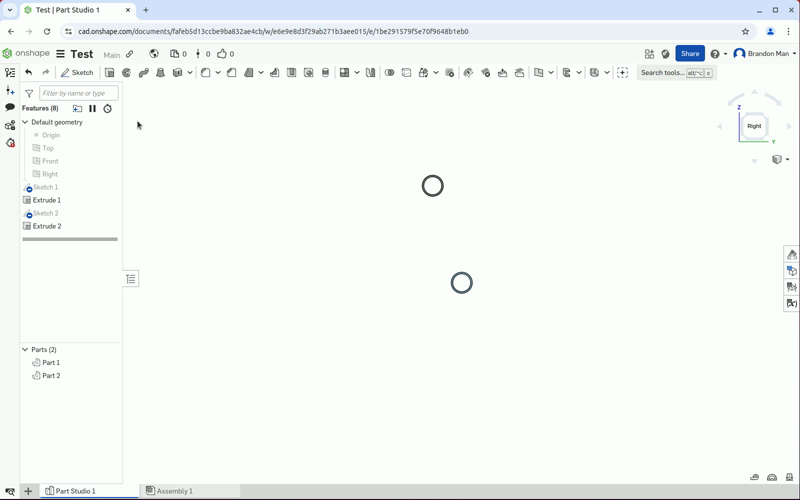
key(shift+h)
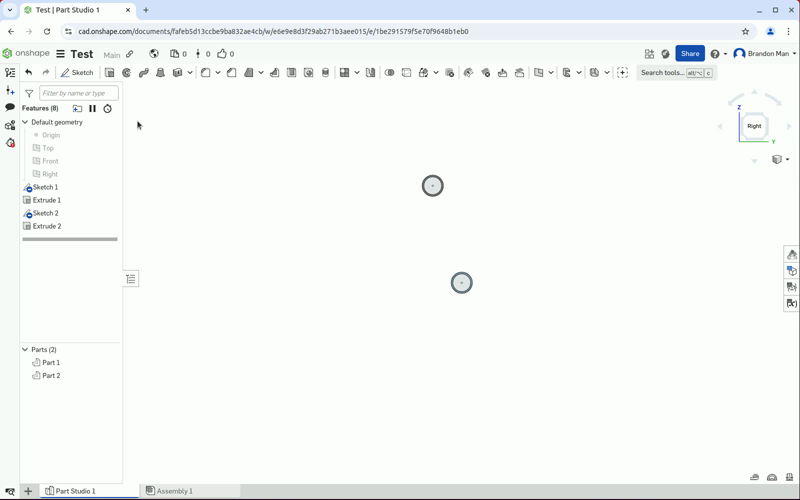
key(shift+h)
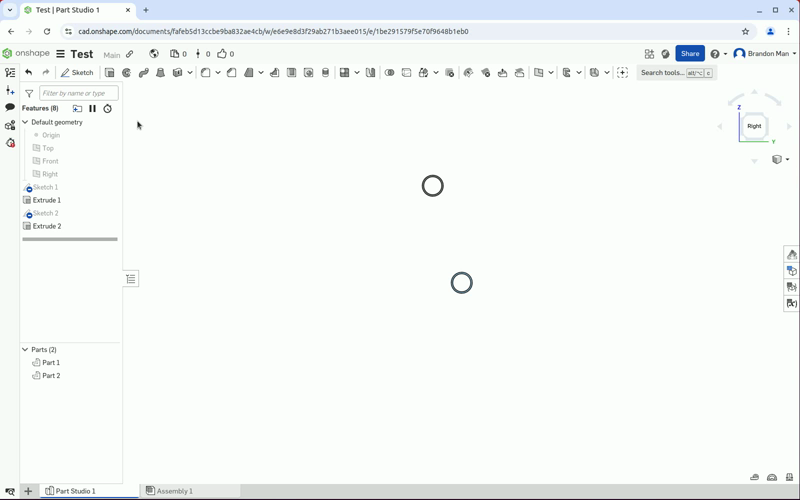
mouse_move(73, 189)
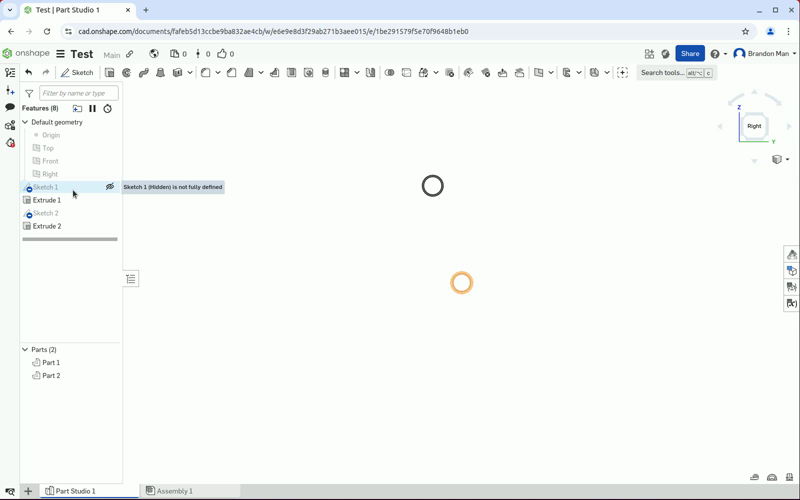
click(73, 189)
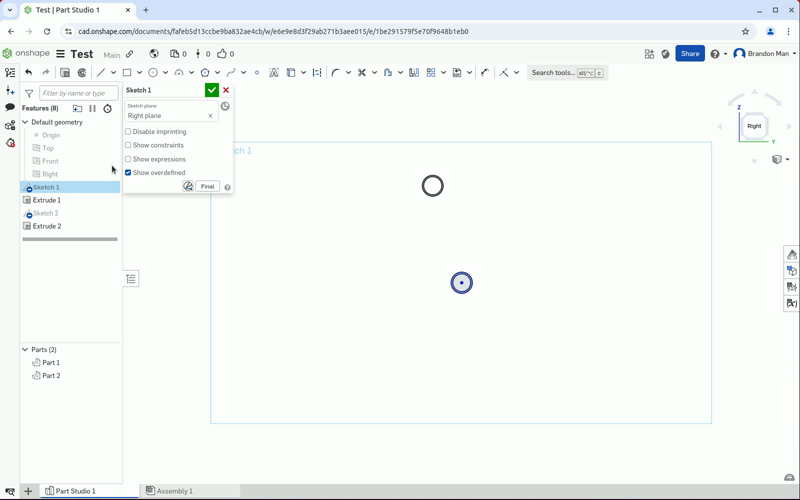
mouse_move(229, 92)
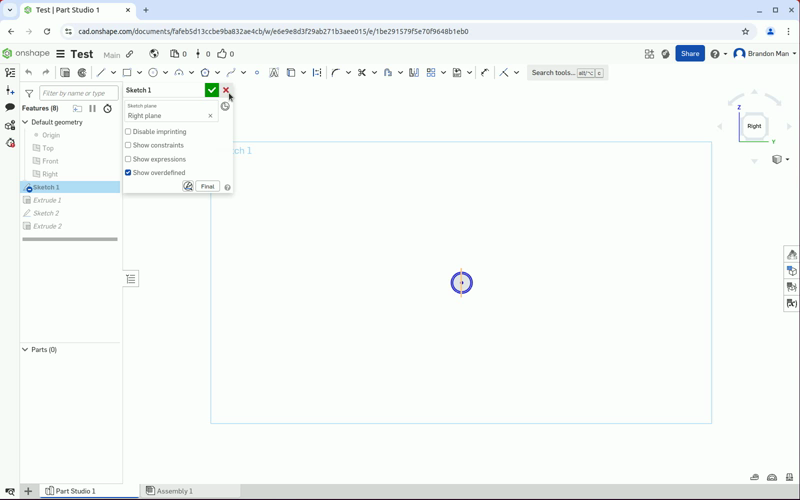
click(229, 92)
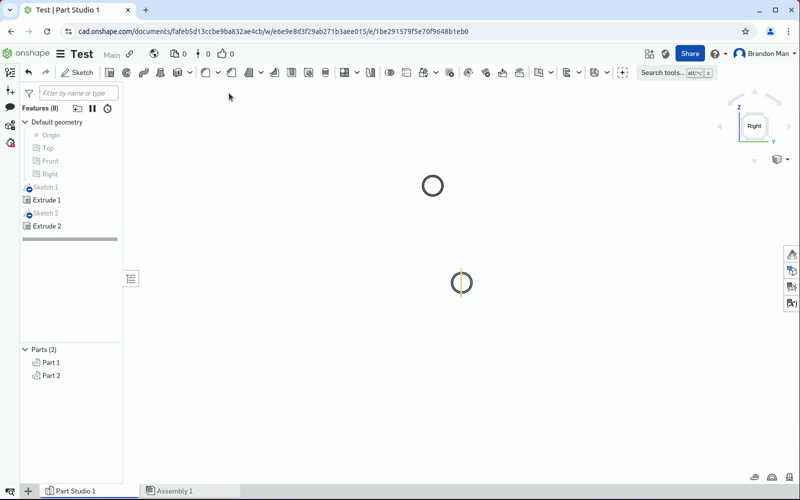
mouse_move(541, 75)
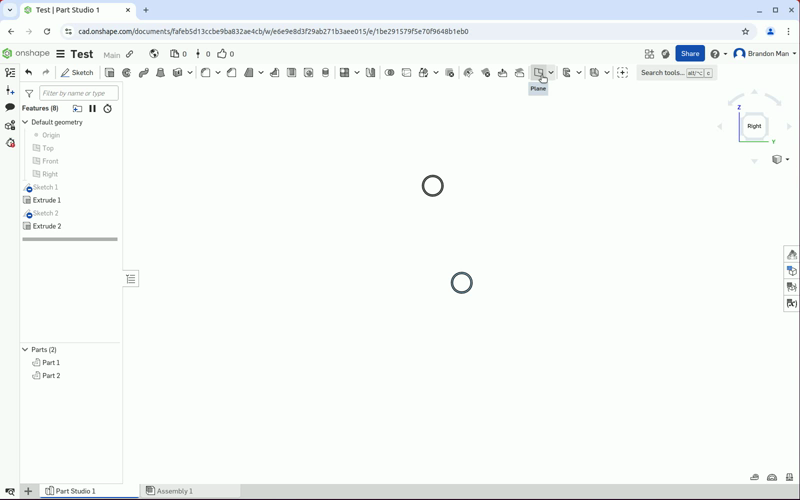
click(541, 75)
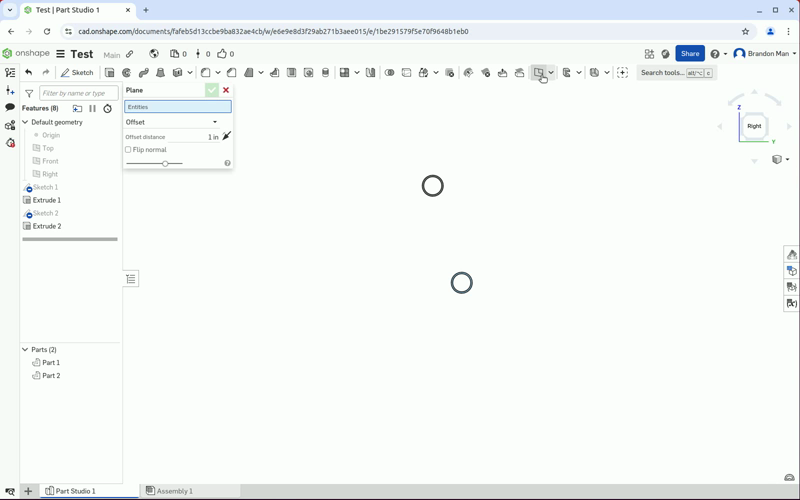
mouse_move(73, 176)
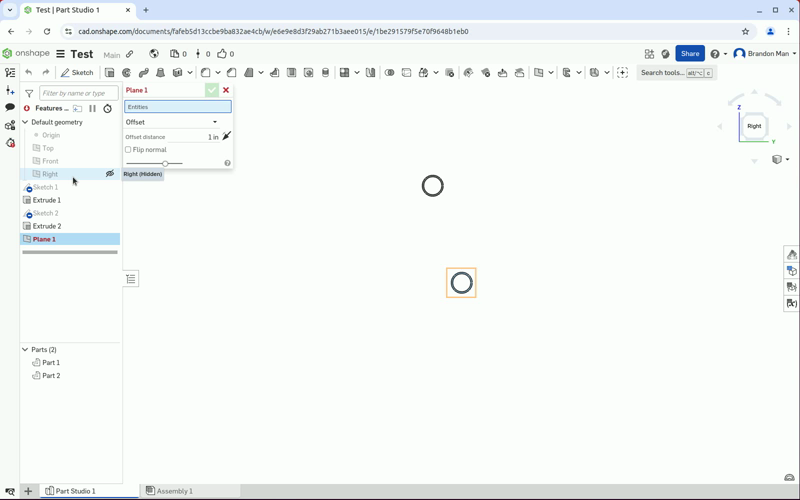
click(73, 176)
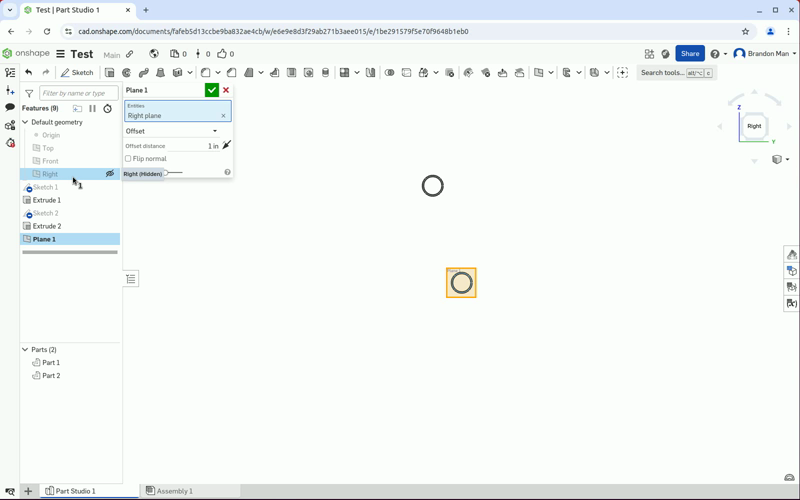
key(tab, 2)
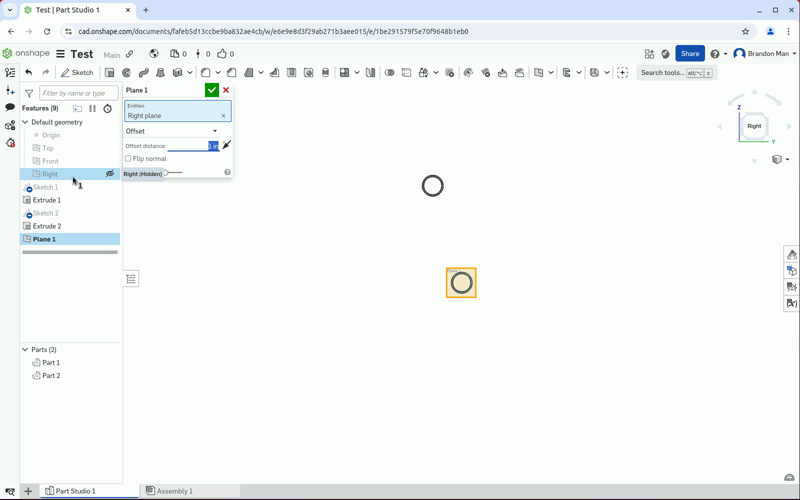
text(10.106)
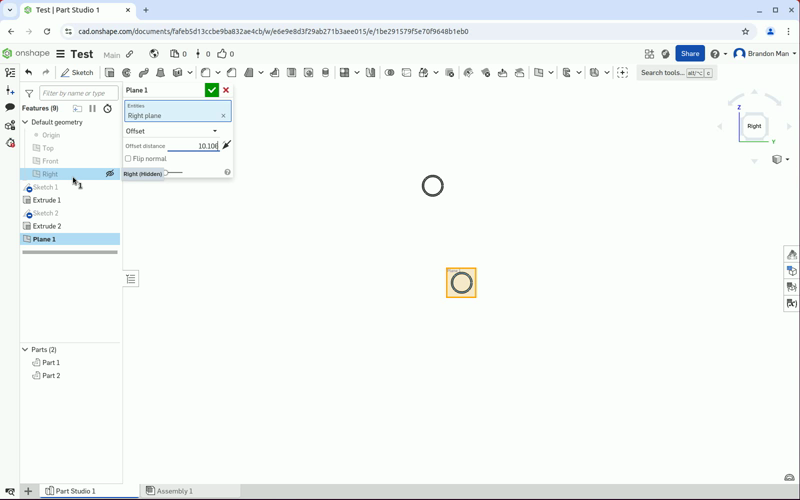
key(enter, 2)
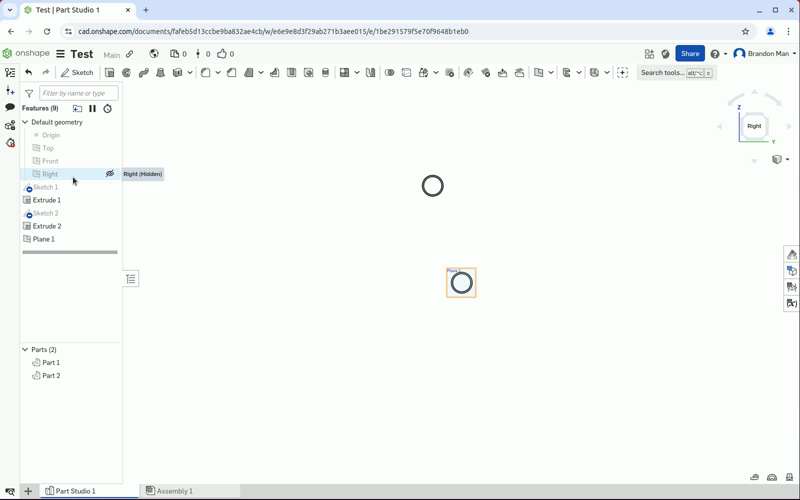
key(shift+s)
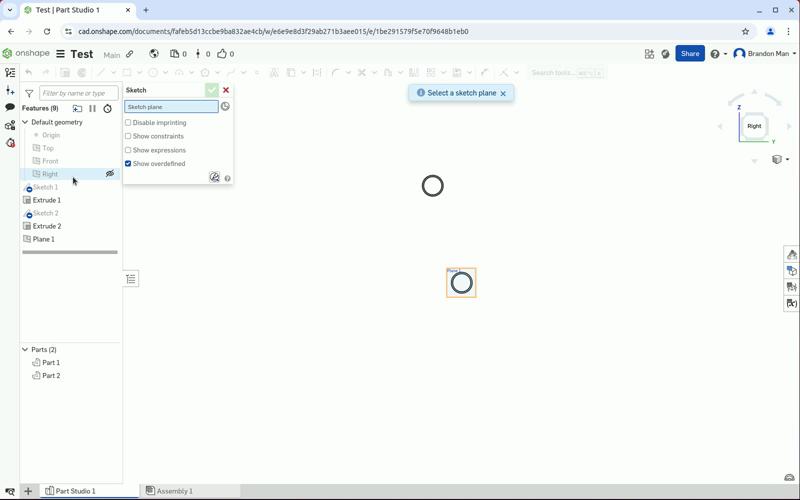
mouse_move(73, 241)
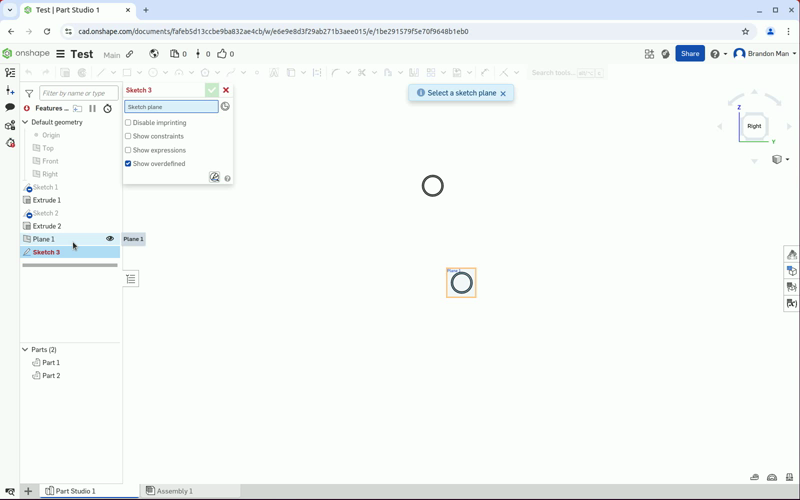
click(73, 241)
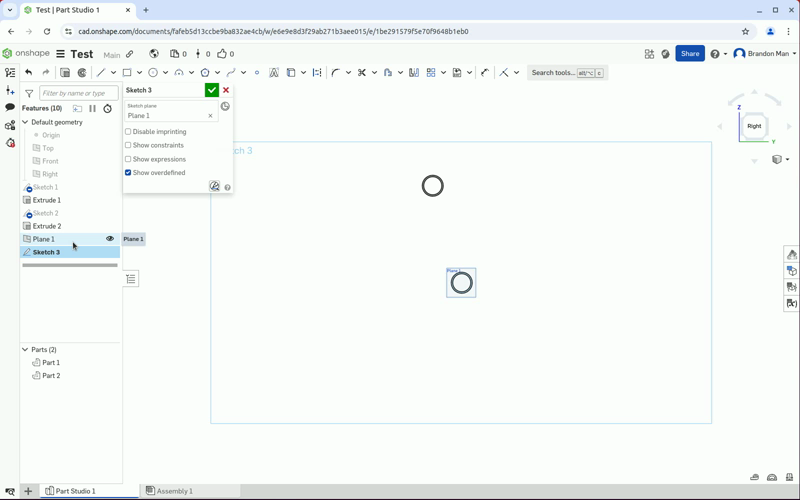
mouse_move(73, 352)
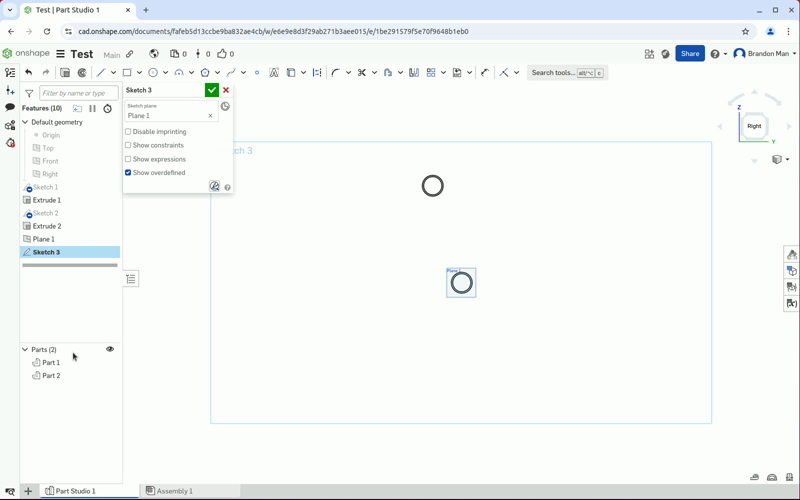
key(y)
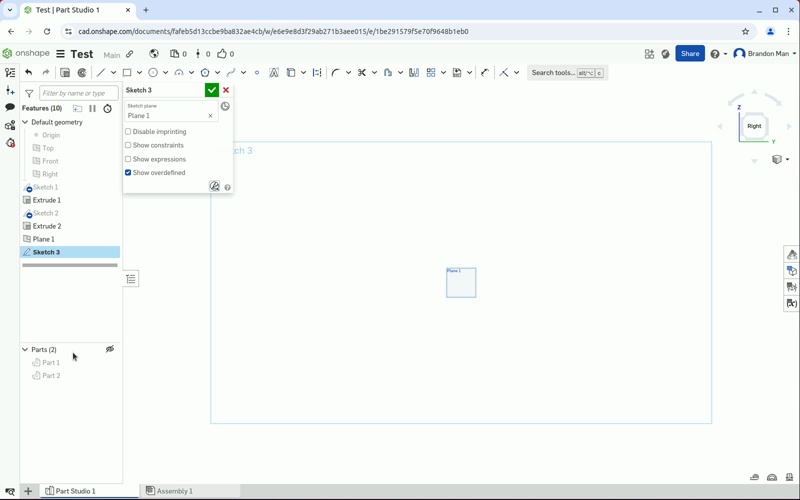
key(a)
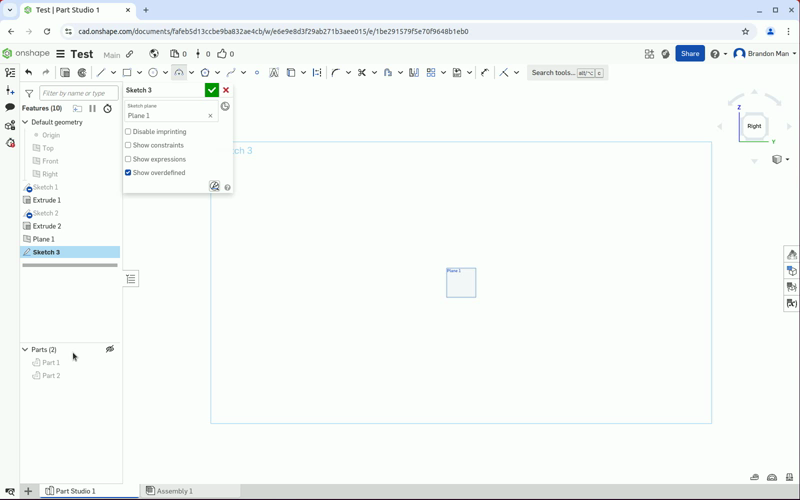
key_down(shift)
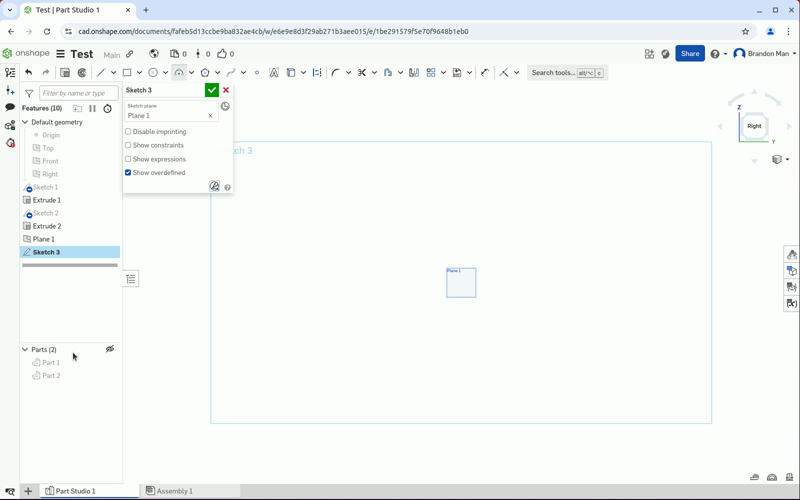
mouse_move(416, 267)
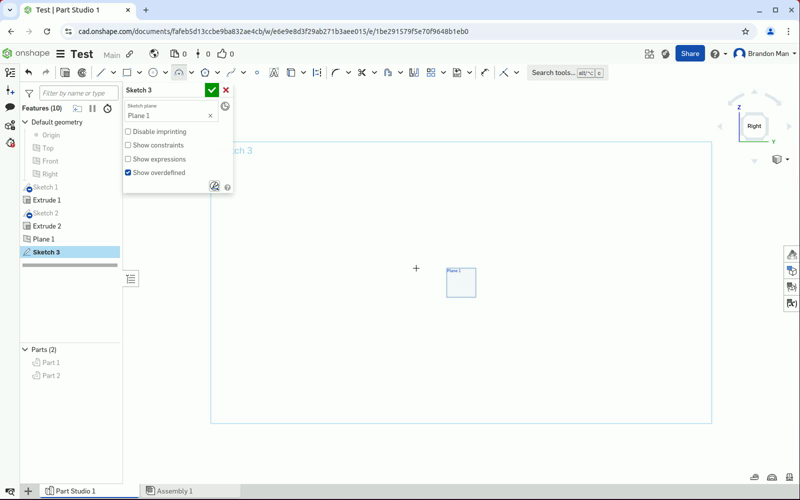
click(416, 267)
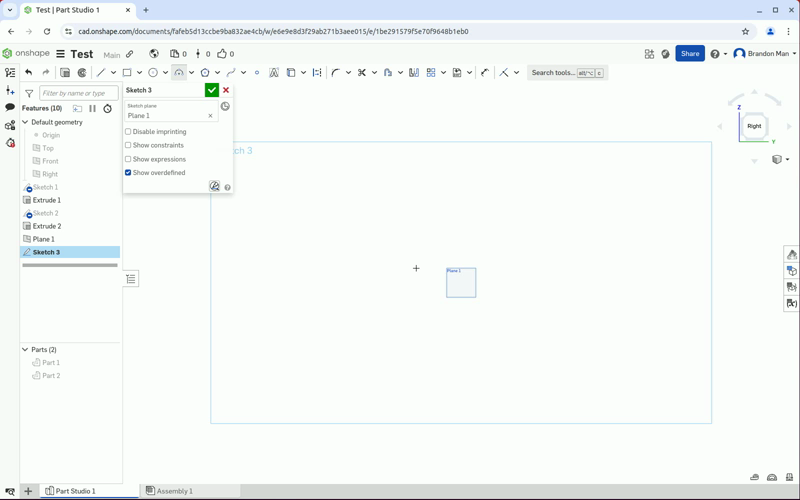
key_up(shift)
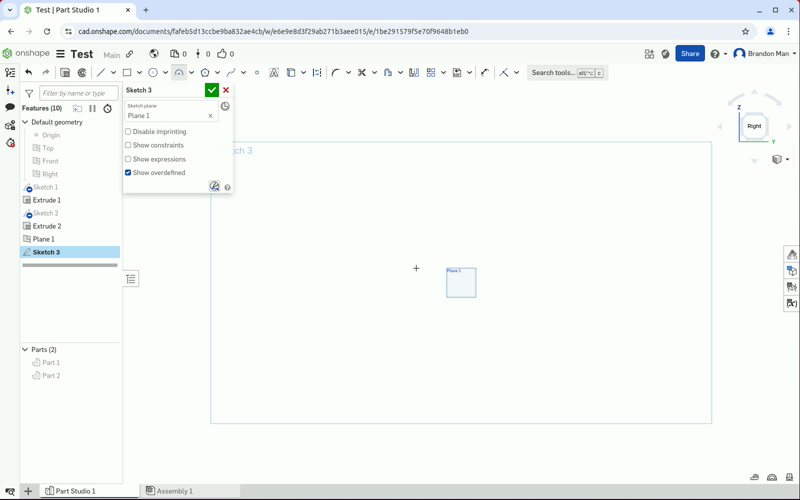
key_down(shift)
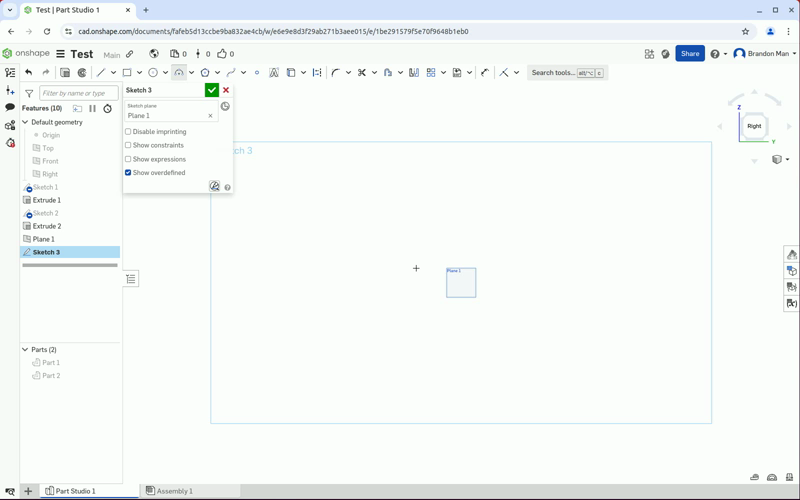
mouse_move(424, 280)
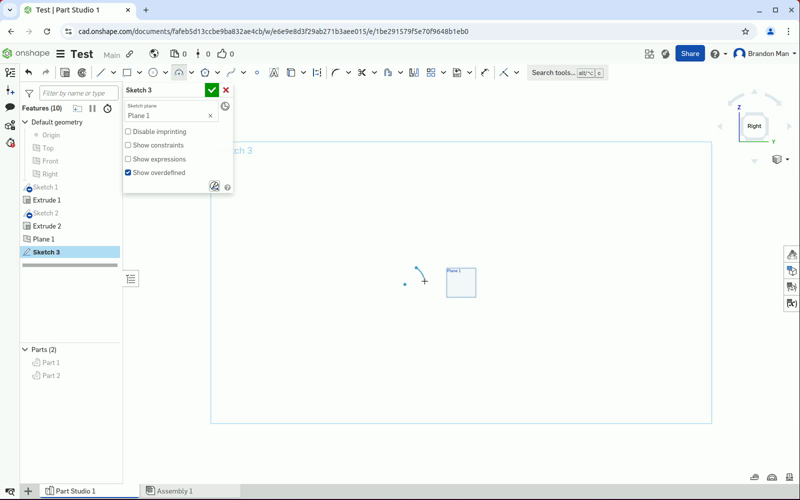
click(424, 280)
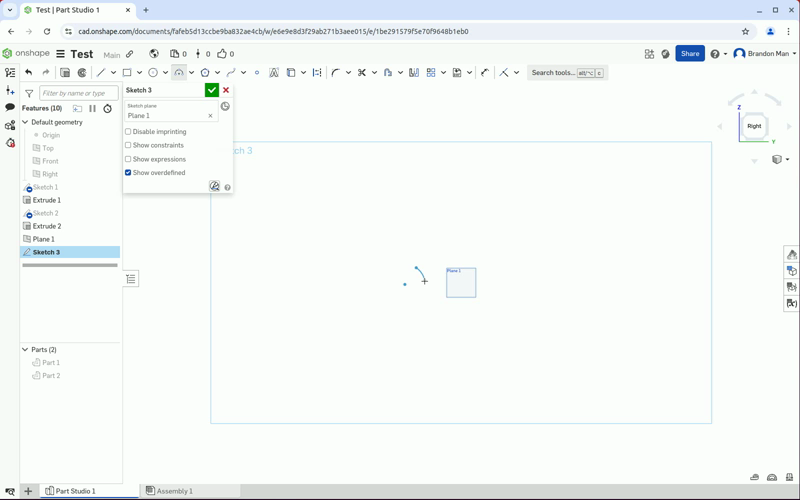
mouse_move(418, 275)
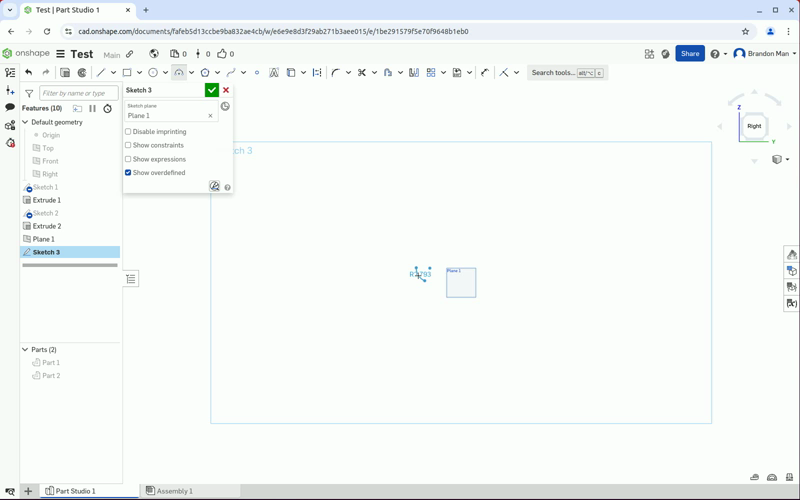
click(418, 275)
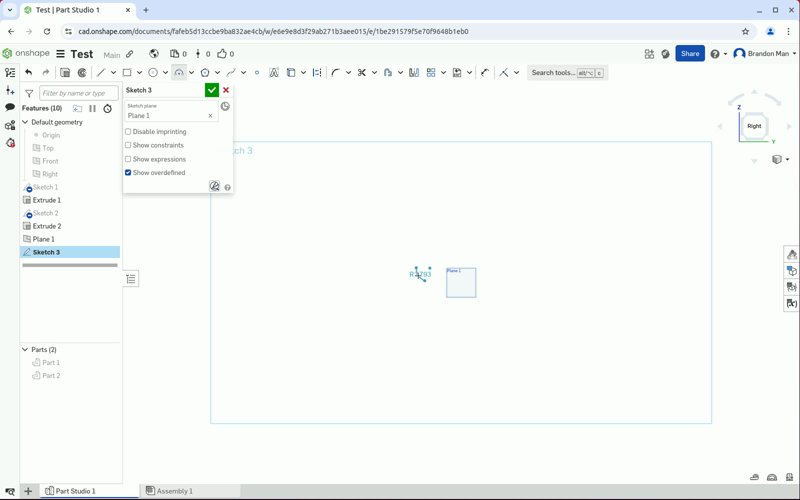
key_up(shift)
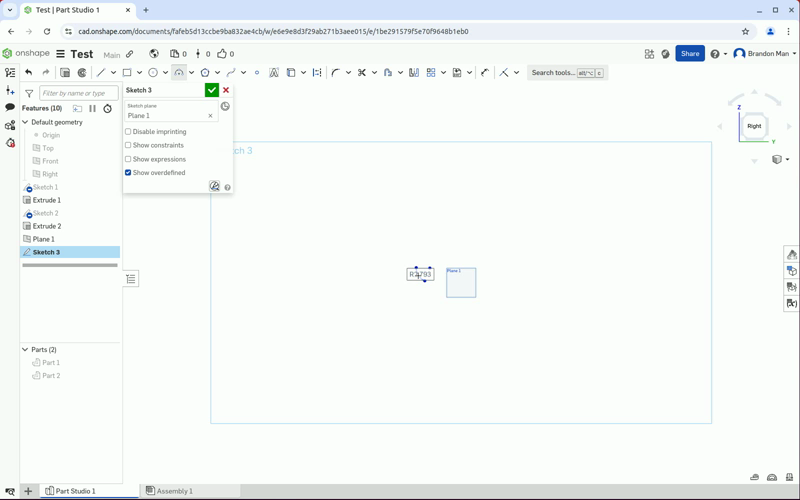
key(esc)
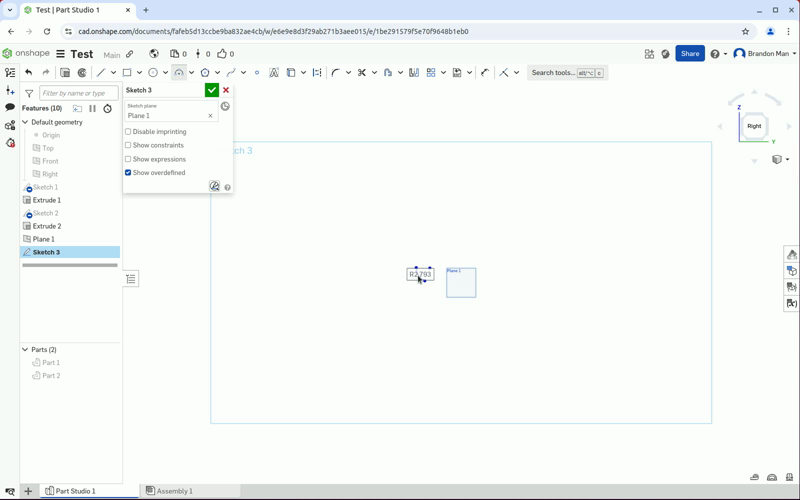
key(l)
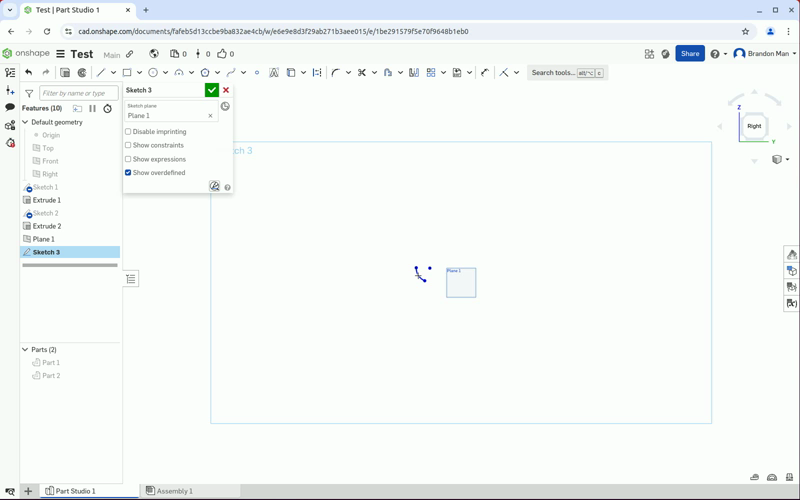
mouse_move(424, 280)
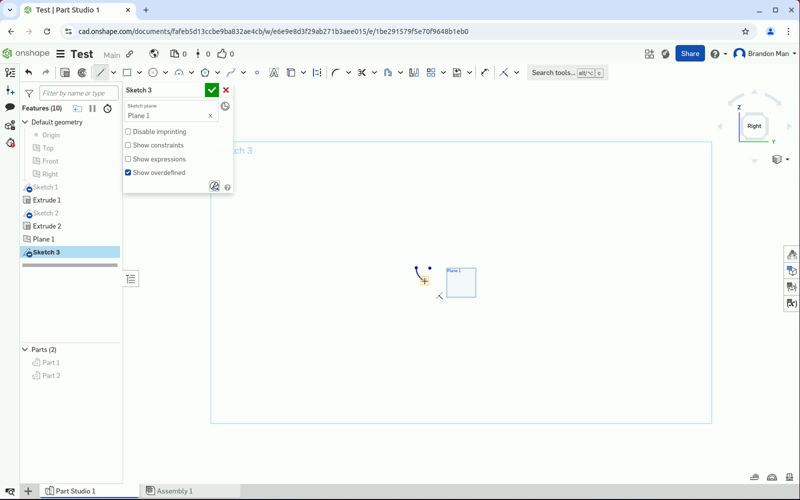
click(424, 280)
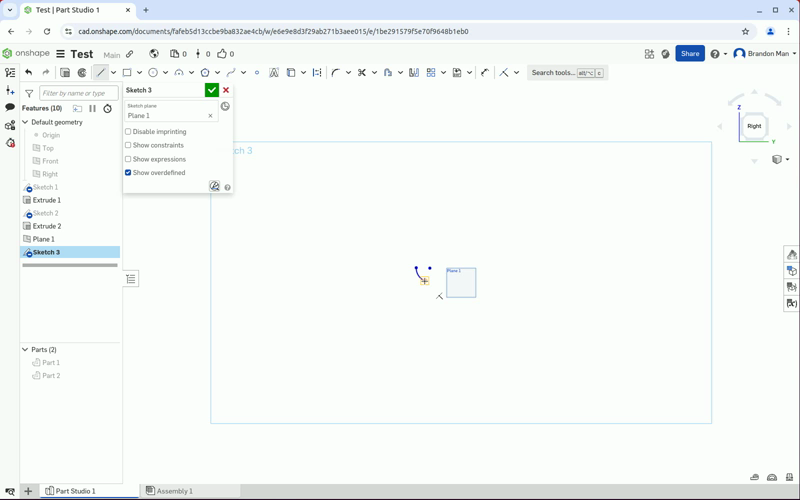
key_down(shift)
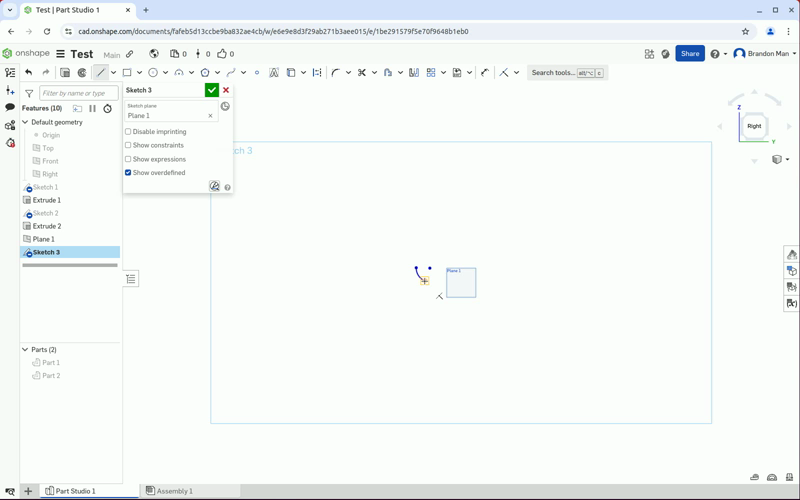
mouse_move(454, 280)
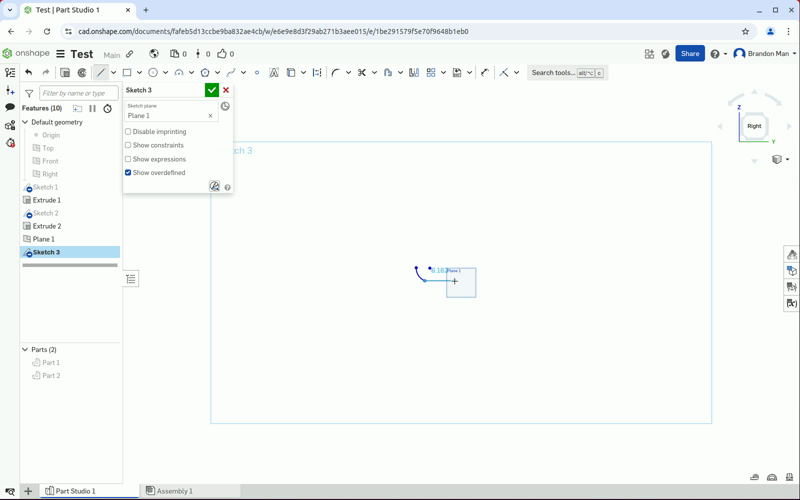
mouse_move(453, 296)
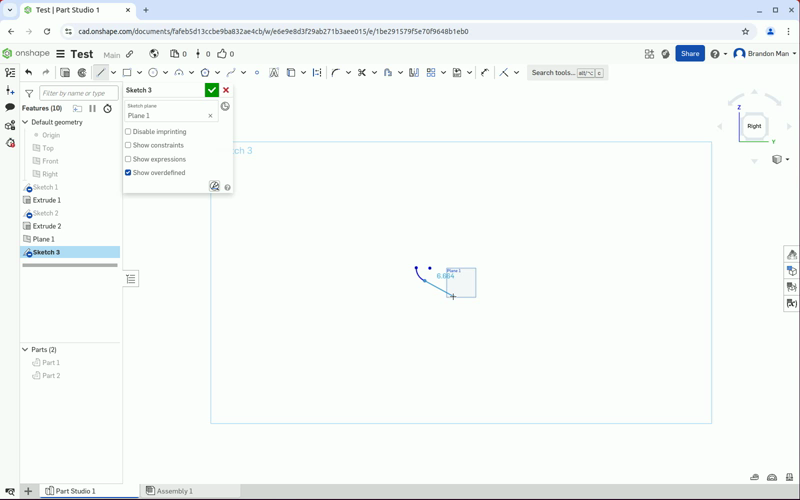
click(453, 296)
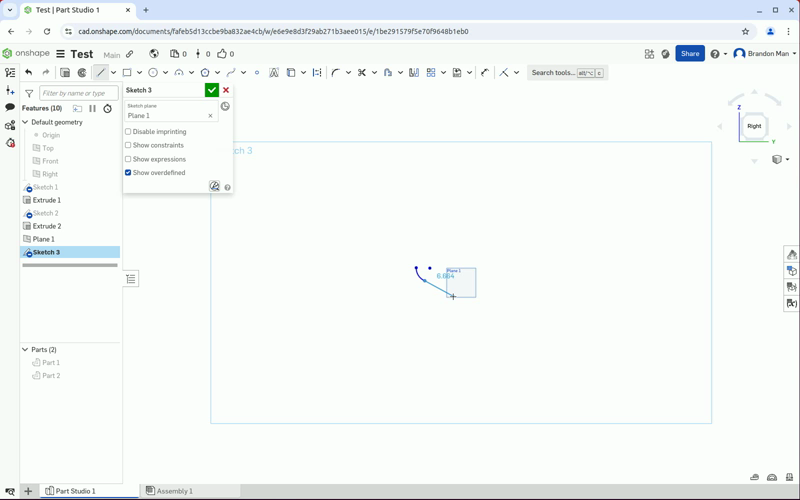
key_up(shift)
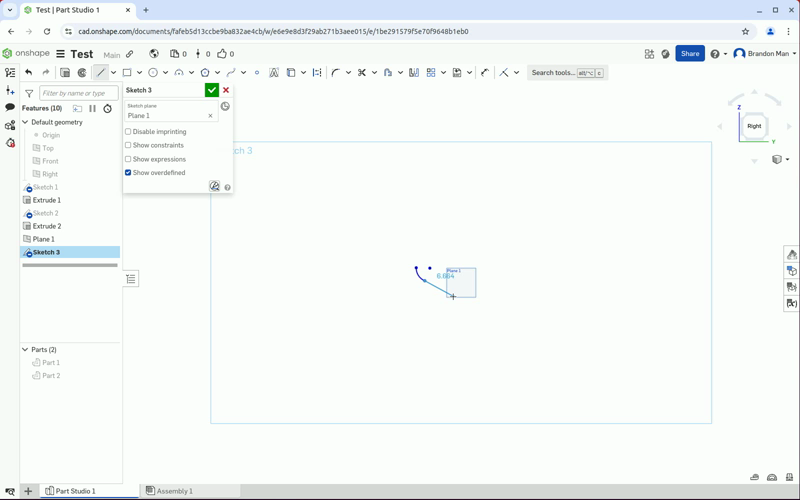
key(esc)
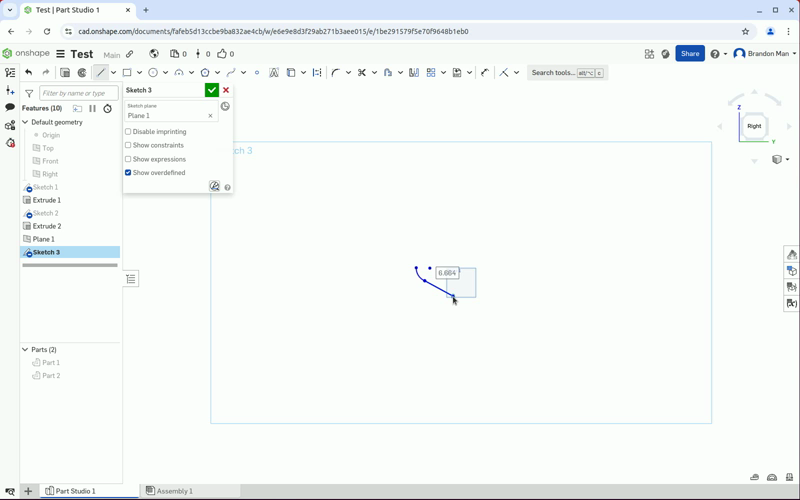
key(a)
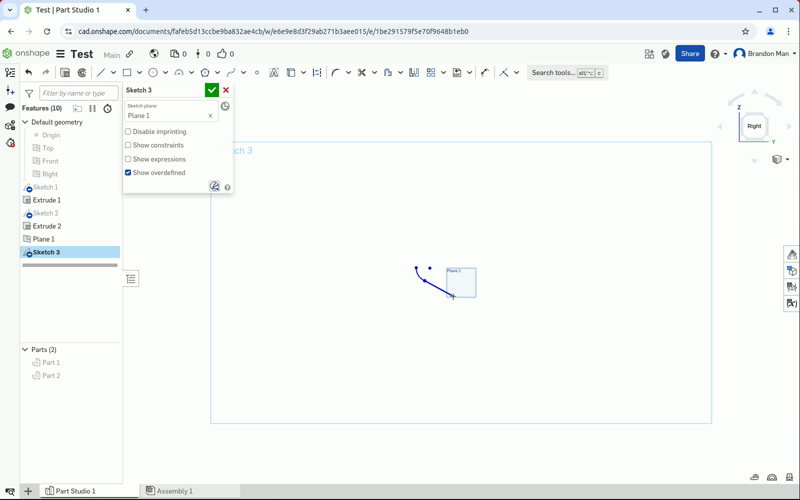
mouse_move(453, 296)
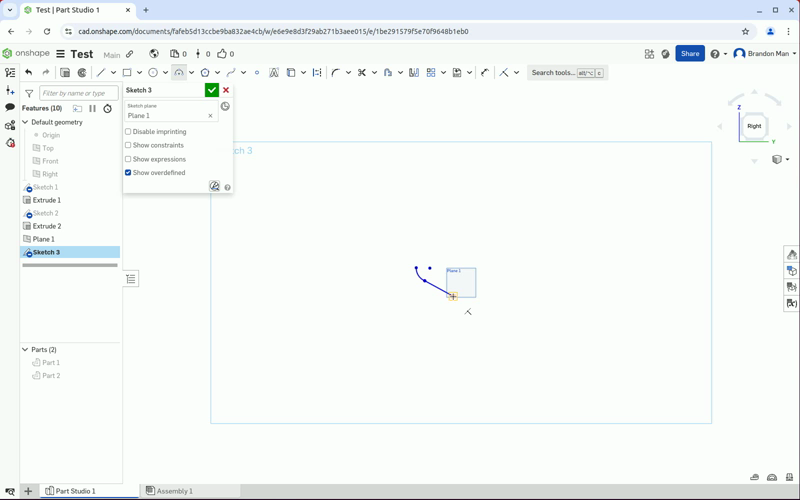
click(453, 296)
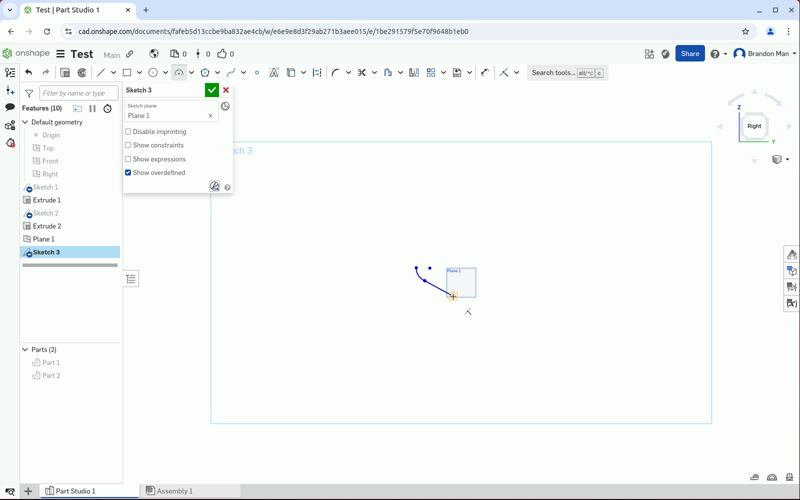
key_down(shift)
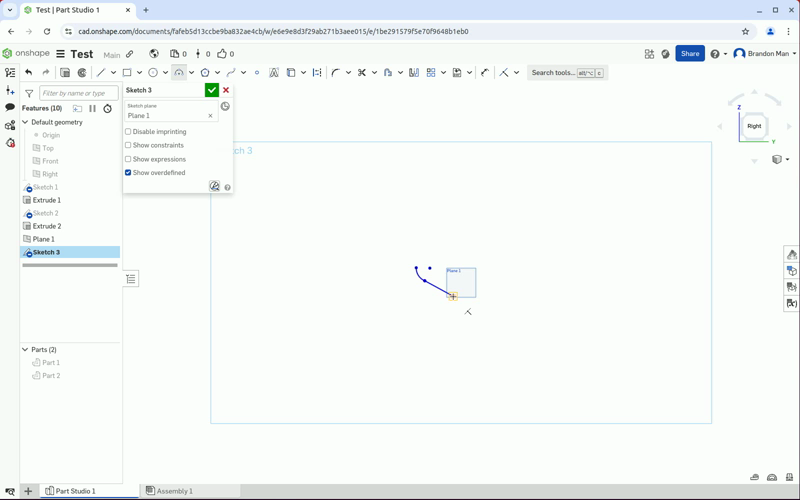
mouse_move(474, 279)
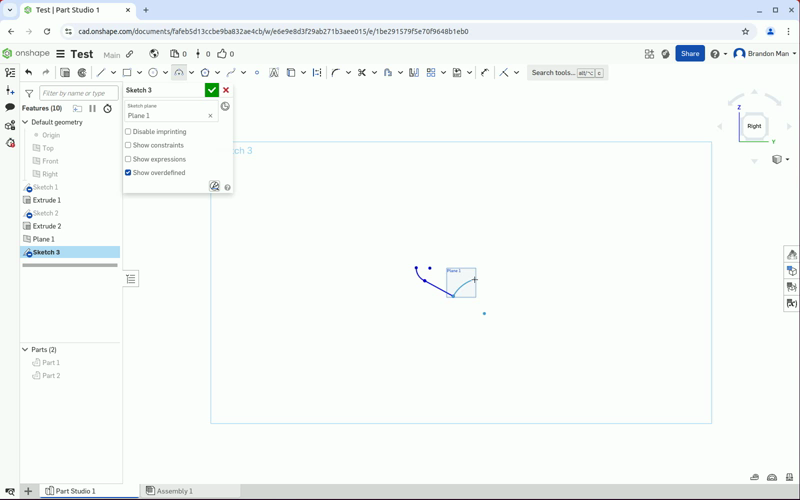
click(474, 279)
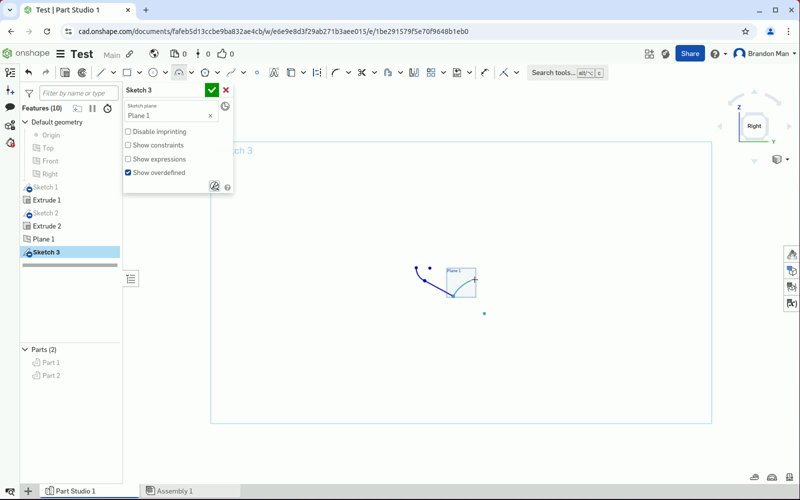
mouse_move(469, 294)
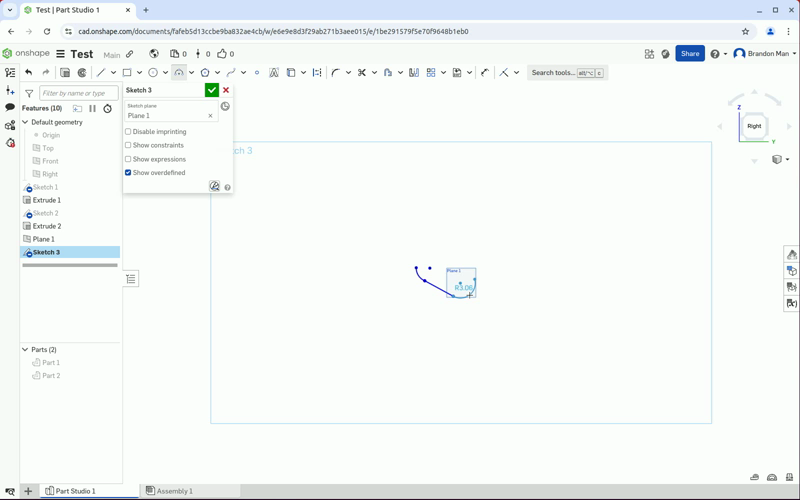
click(469, 294)
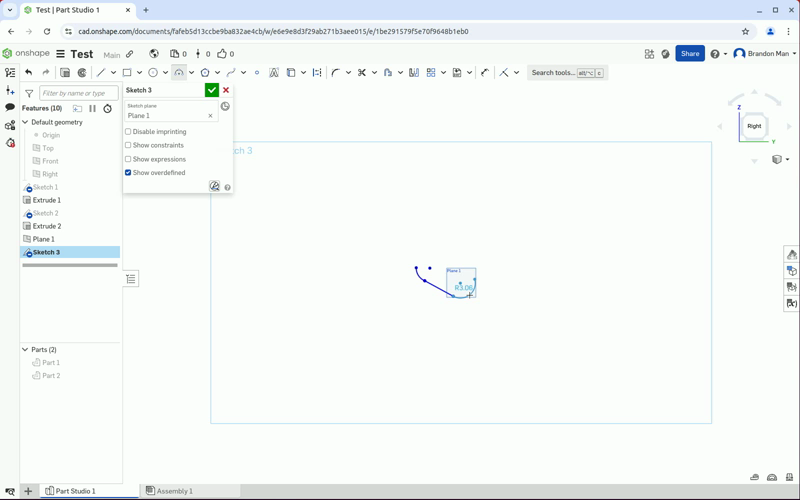
key_up(shift)
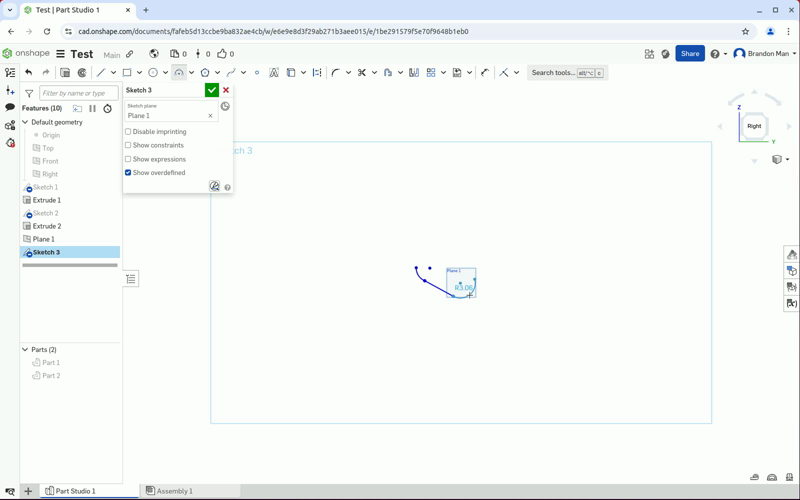
key(esc)
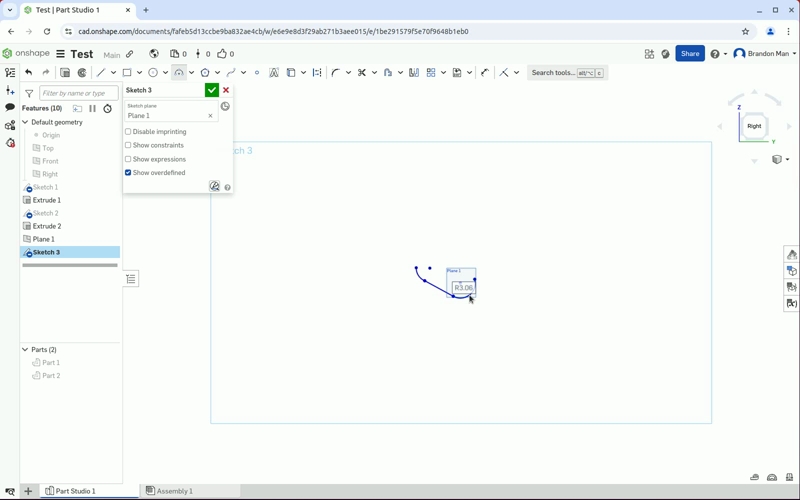
key(l)
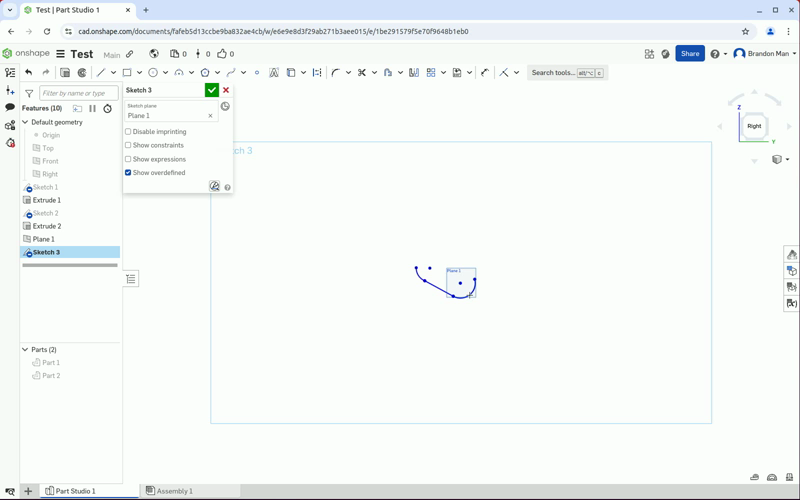
mouse_move(474, 279)
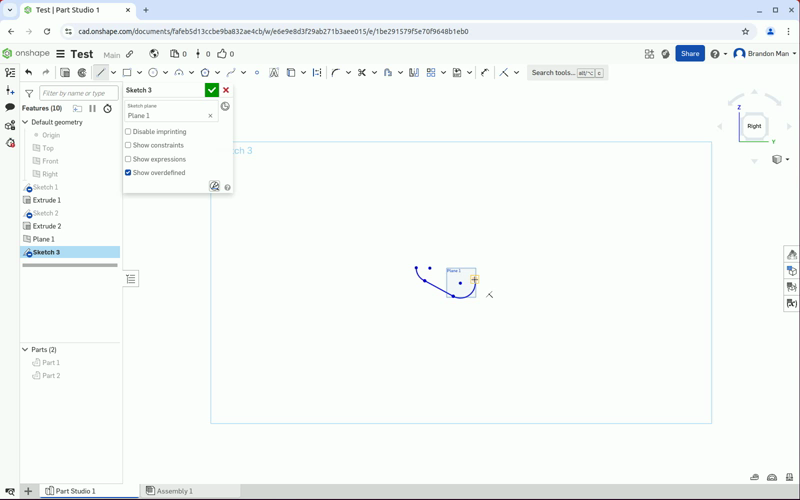
click(474, 279)
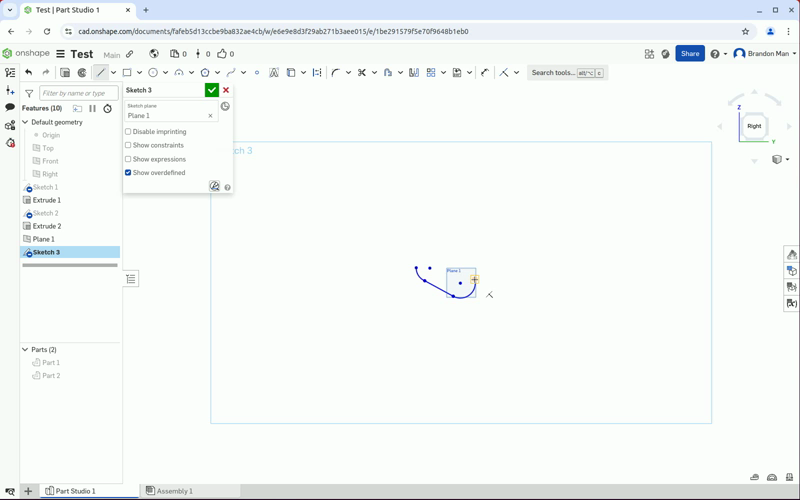
key_down(shift)
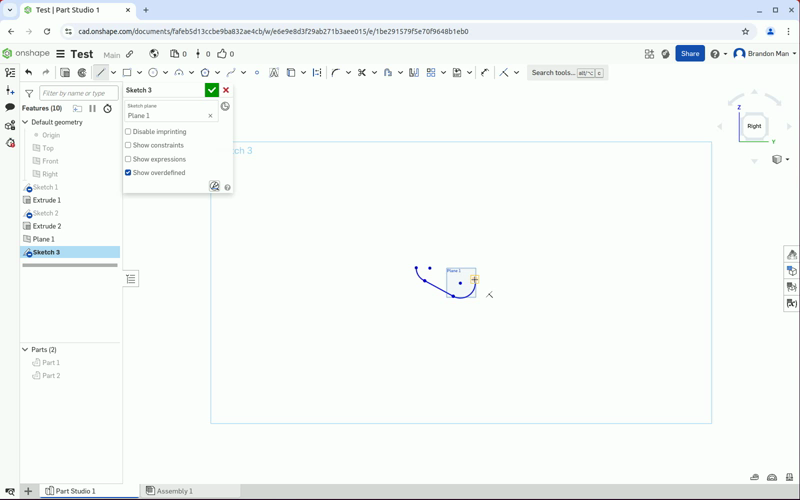
mouse_move(444, 180)
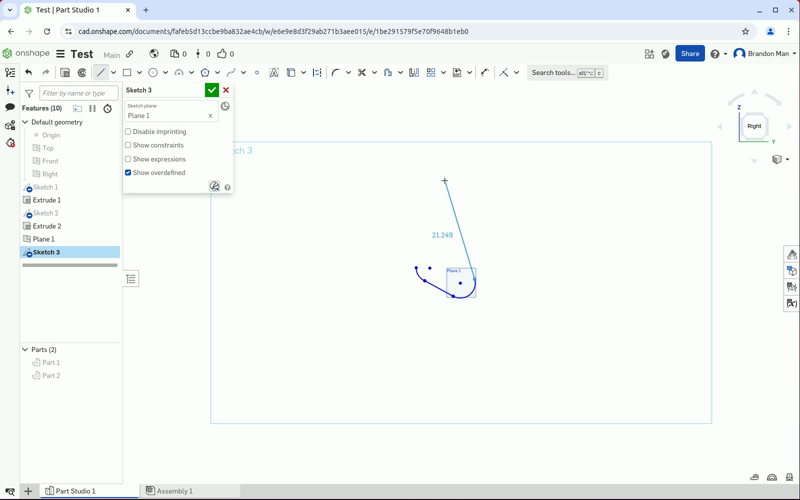
click(444, 180)
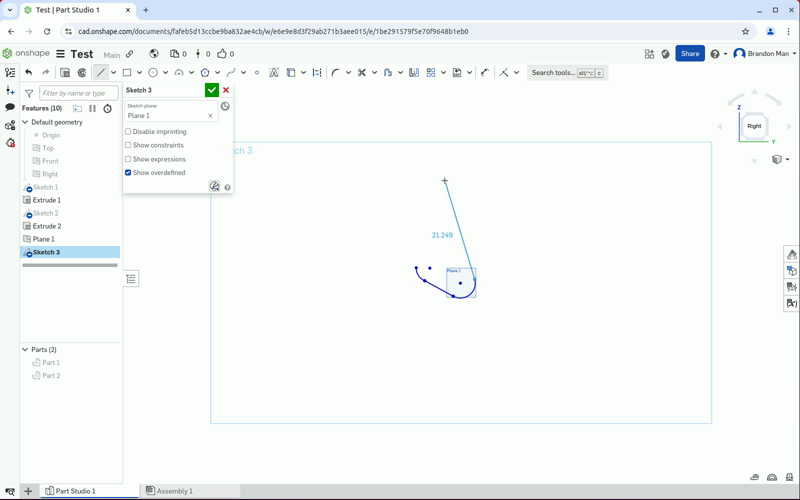
key_up(shift)
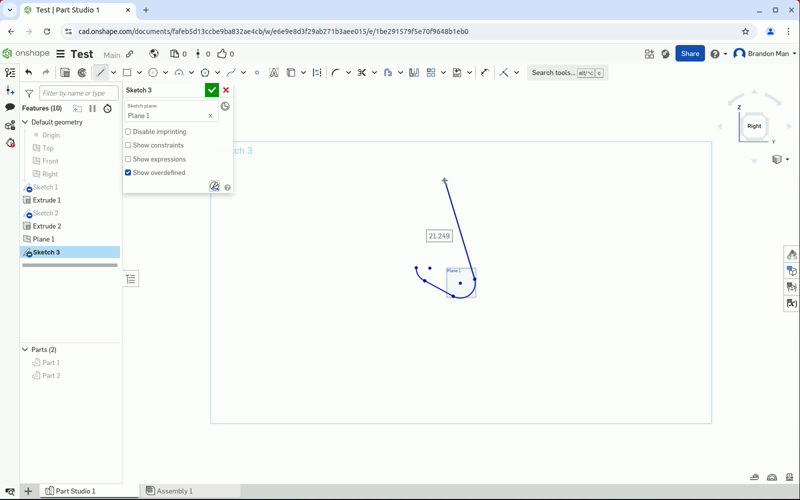
key(esc)
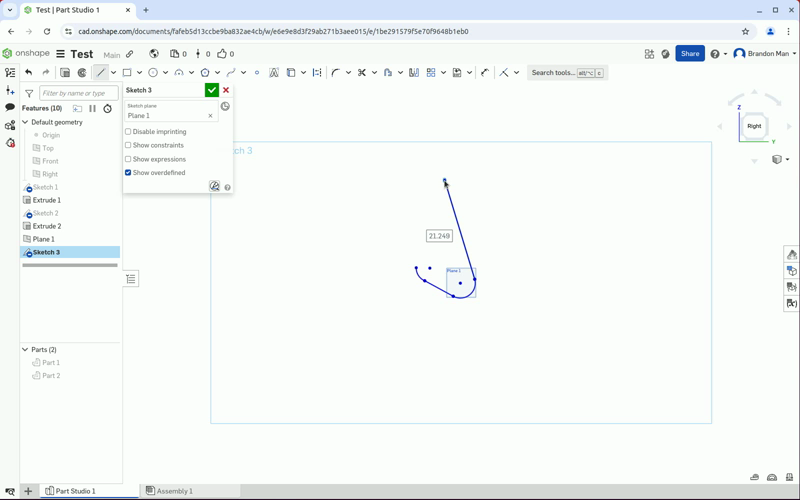
key(a)
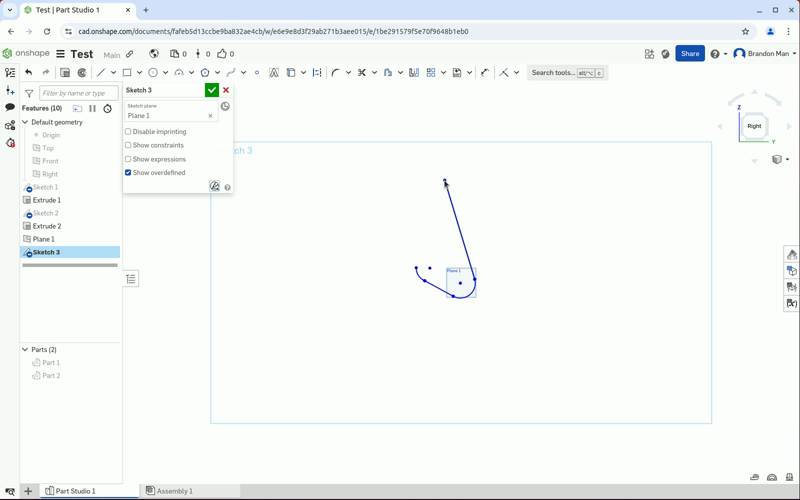
mouse_move(444, 180)
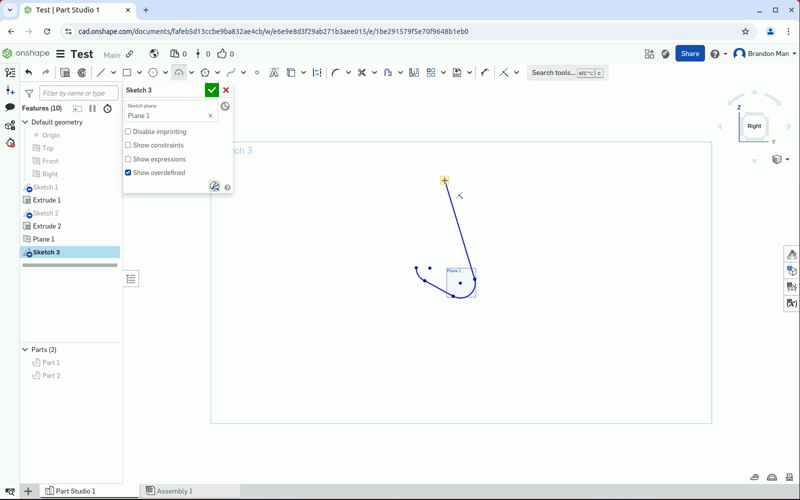
click(444, 180)
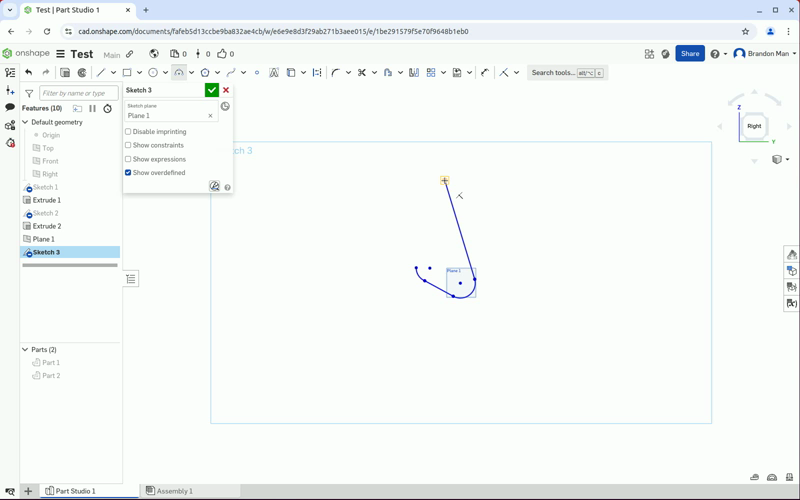
key_down(shift)
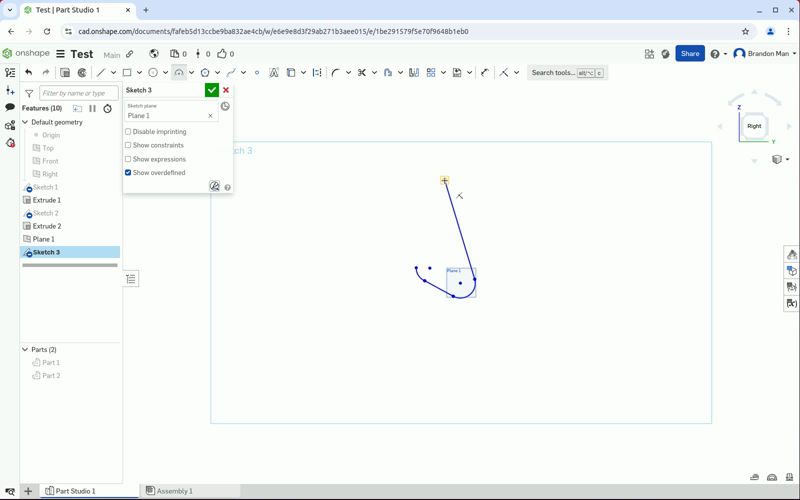
mouse_move(416, 184)
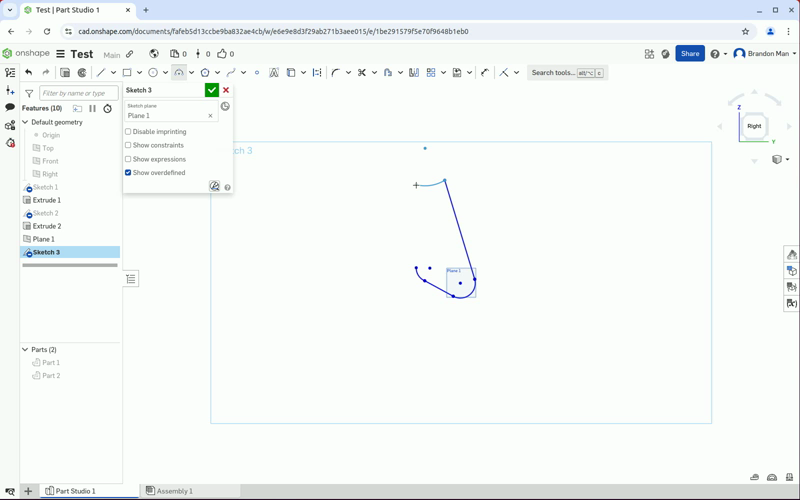
click(416, 184)
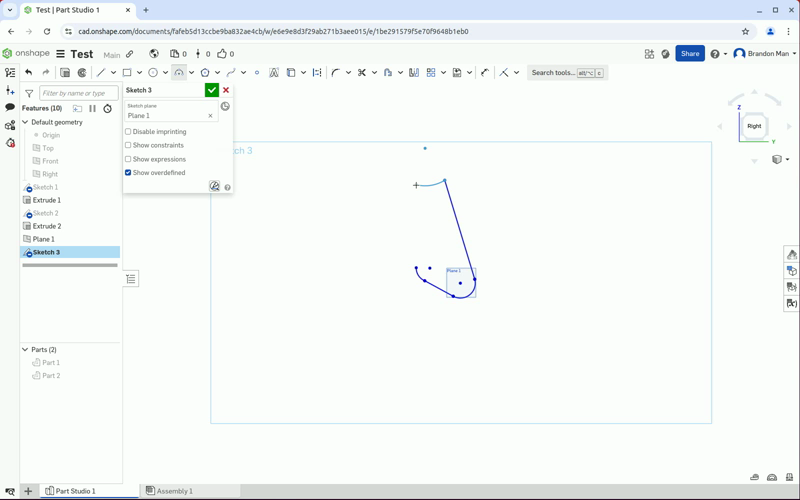
mouse_move(428, 170)
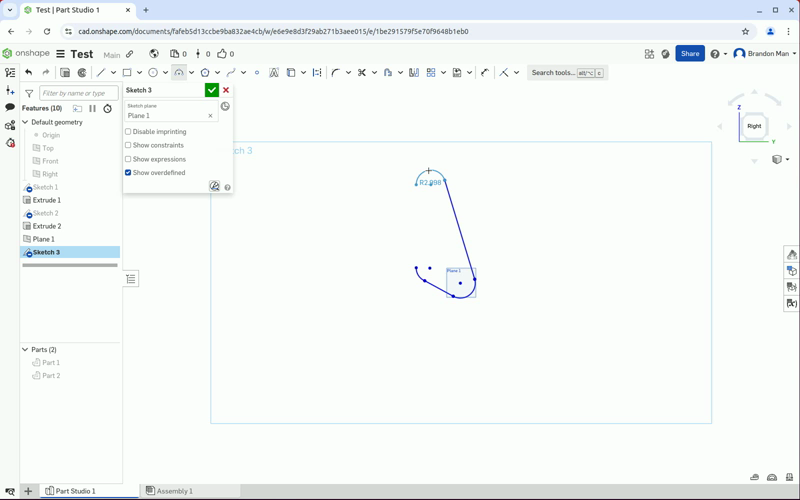
click(428, 170)
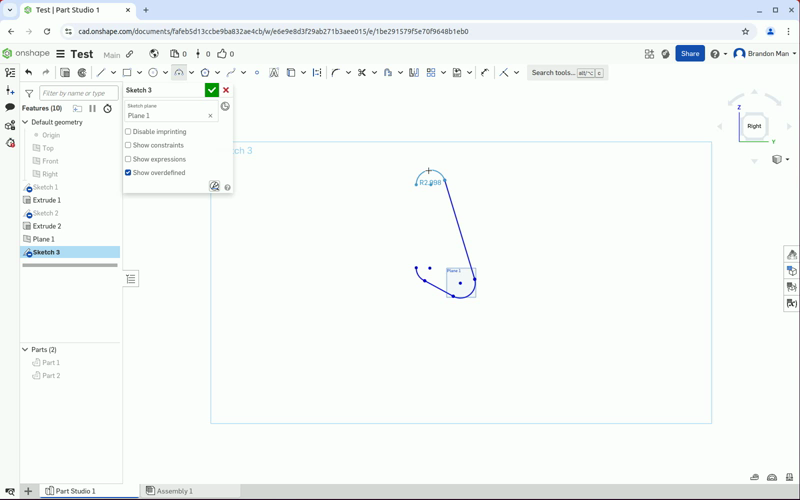
key_up(shift)
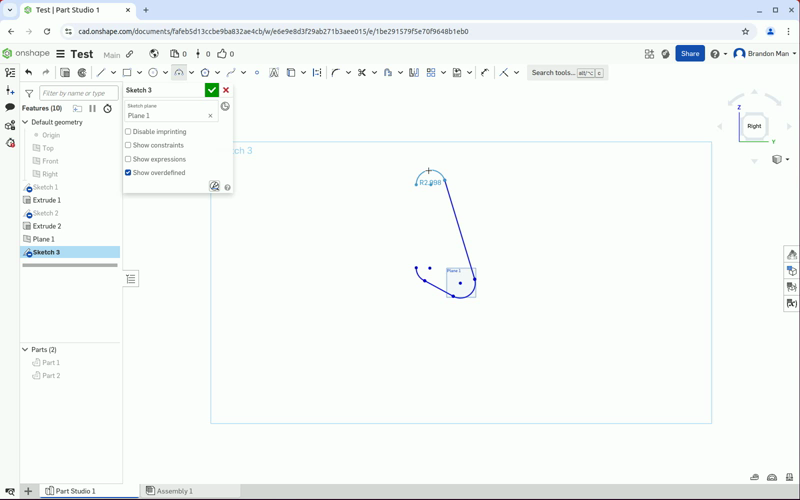
key(esc)
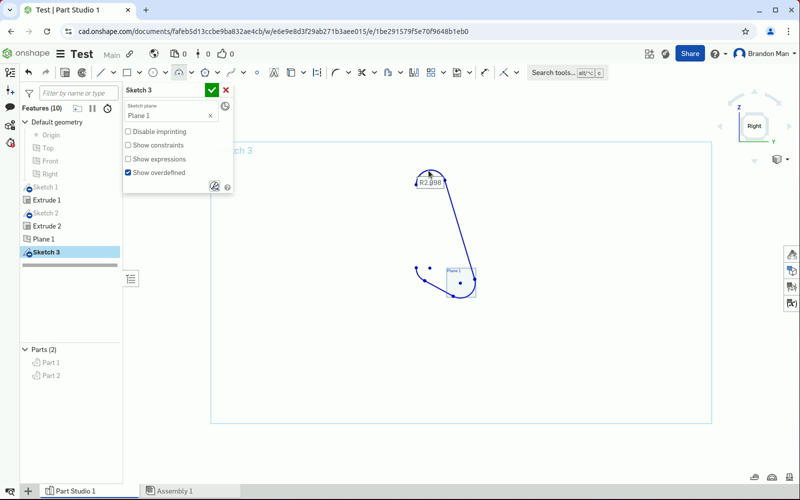
key(l)
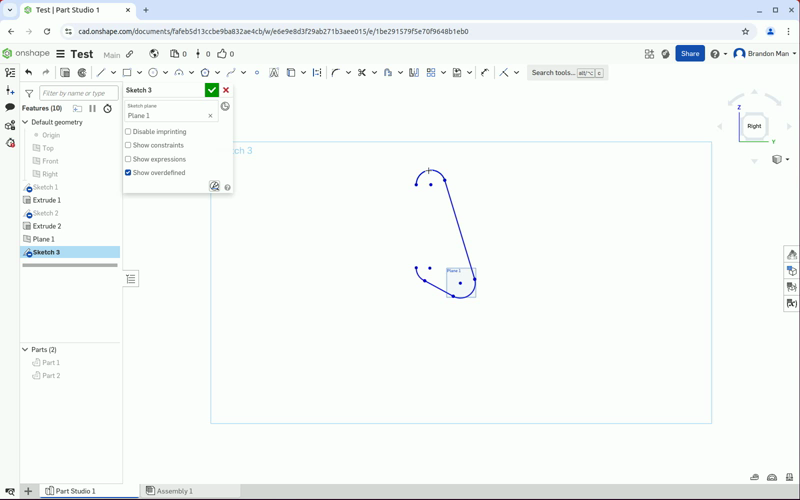
mouse_move(416, 184)
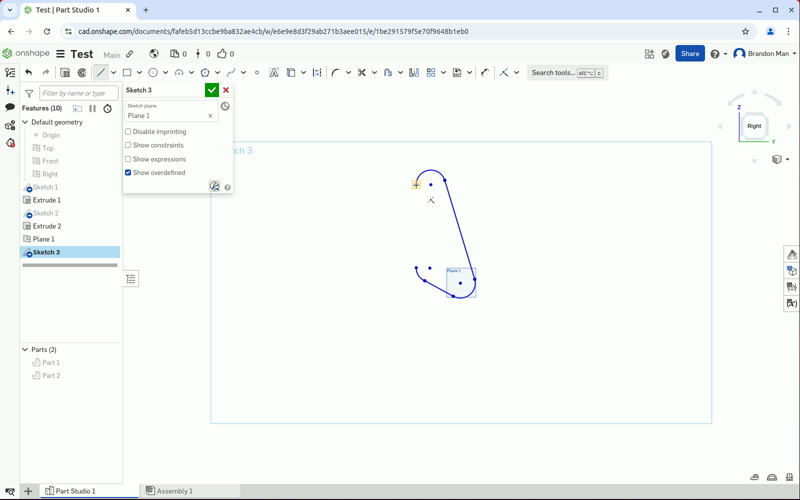
click(416, 184)
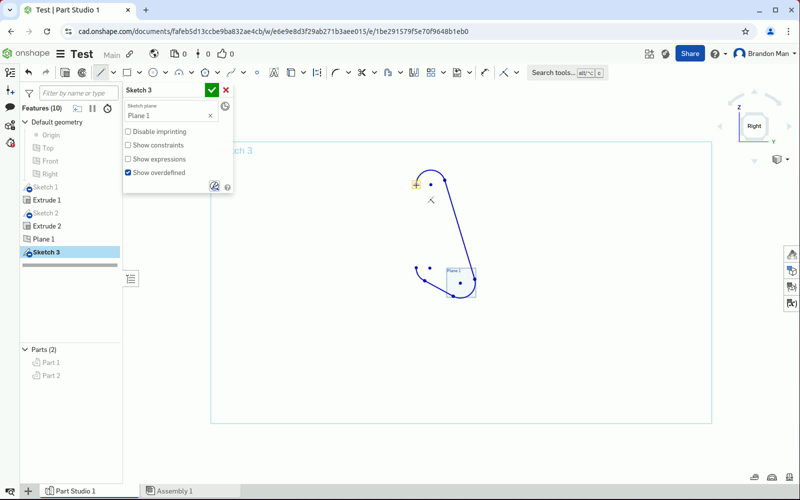
key_down(shift)
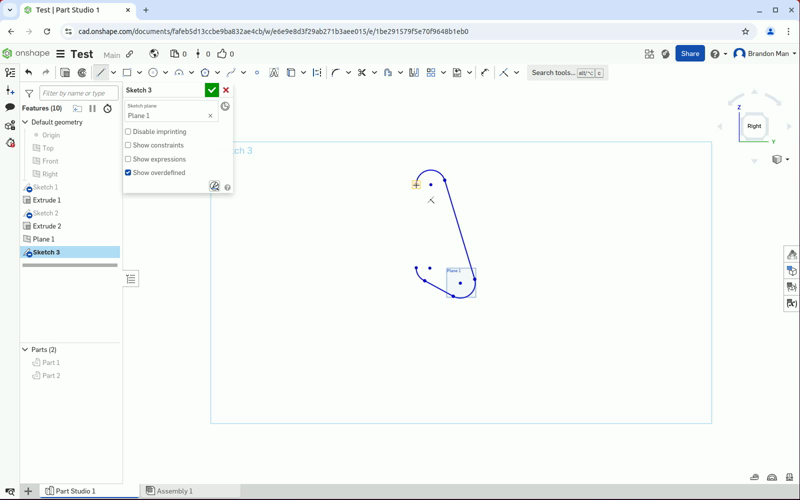
mouse_move(416, 267)
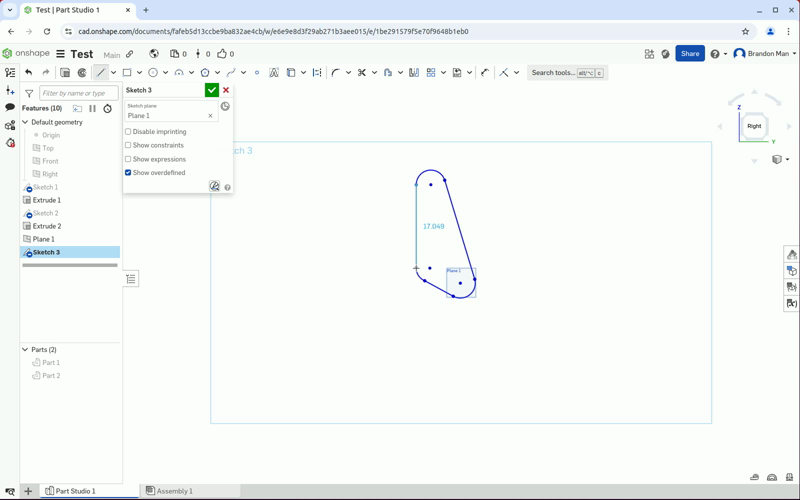
key_up(shift)
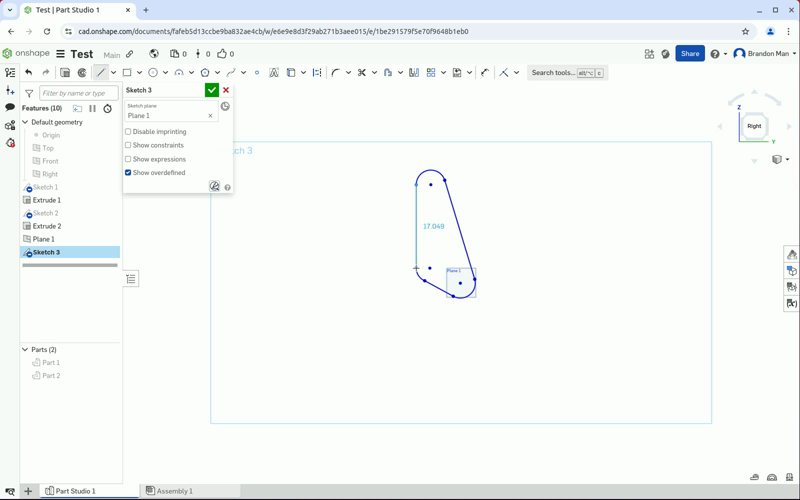
click(416, 267)
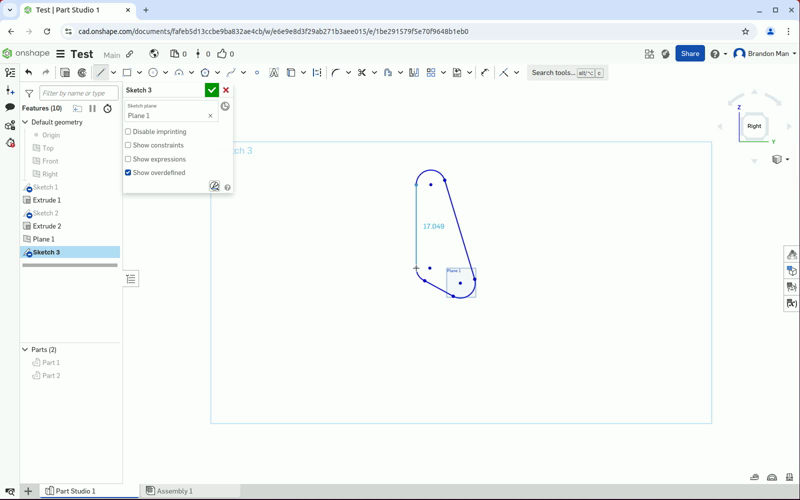
key(esc)
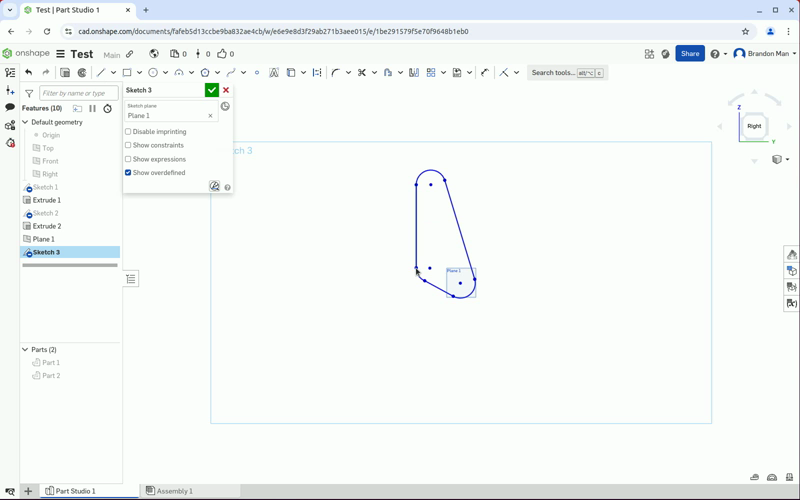
key(c)
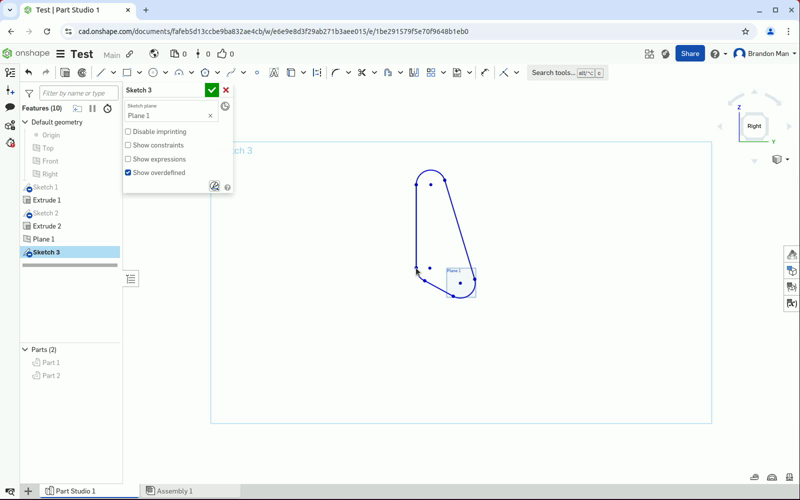
key_down(shift)
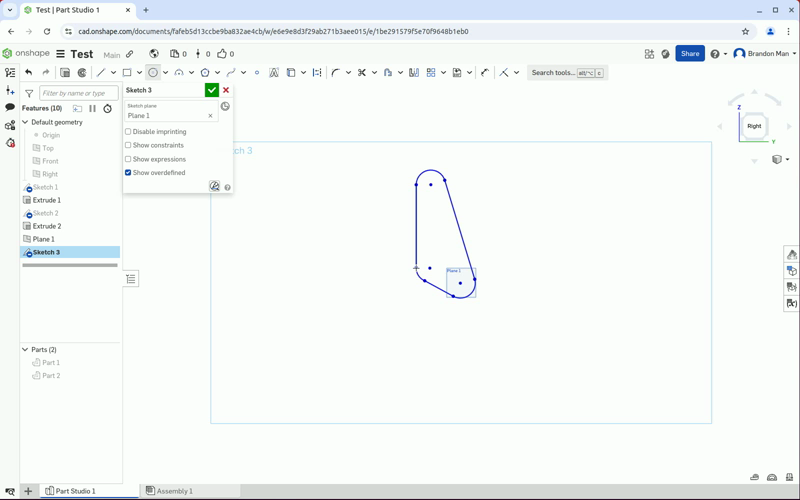
mouse_move(430, 184)
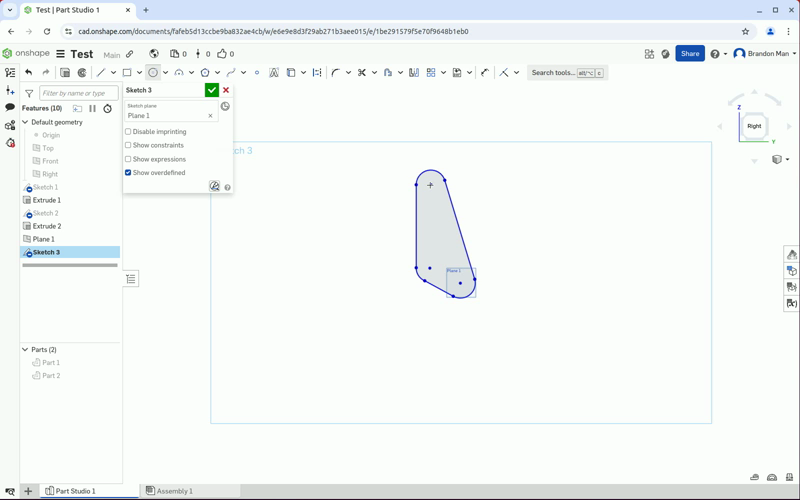
click(430, 184)
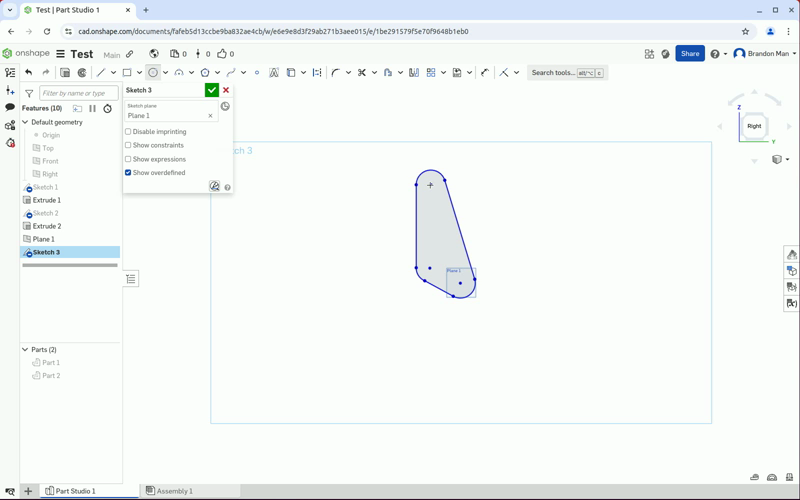
key_up(shift)
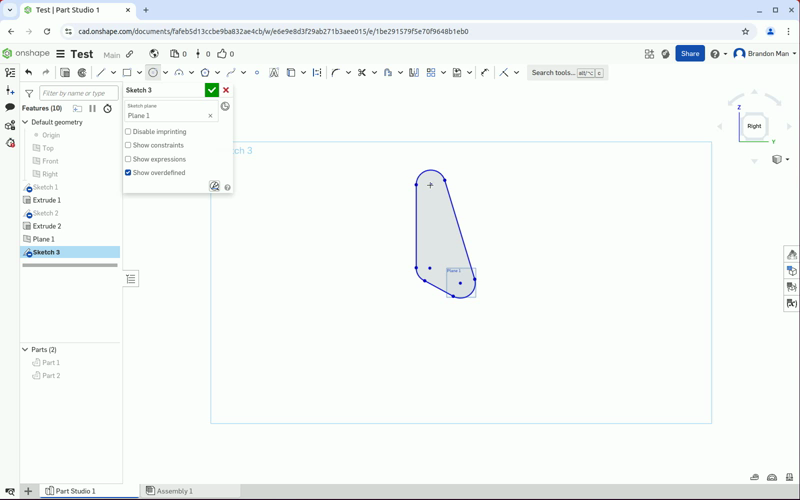
mouse_move(440, 184)
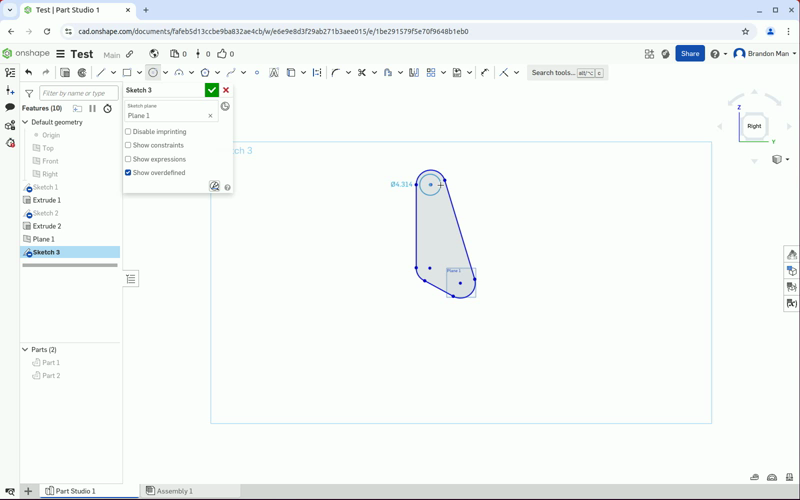
click(440, 184)
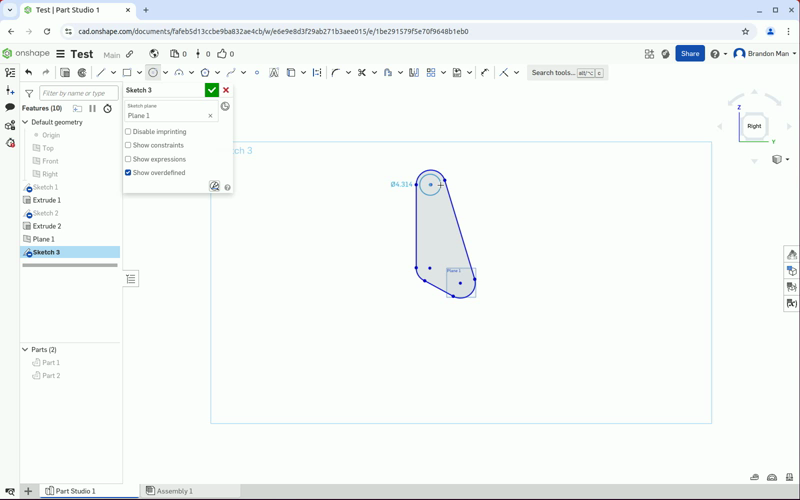
key(esc)
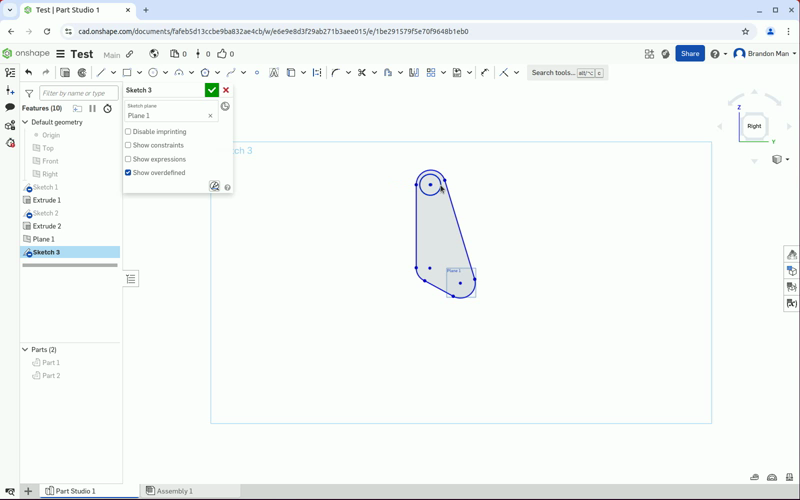
key(c)
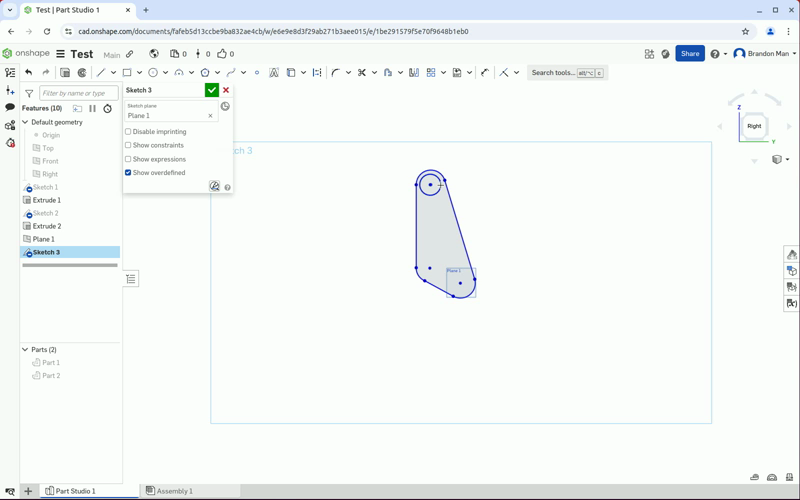
key_down(shift)
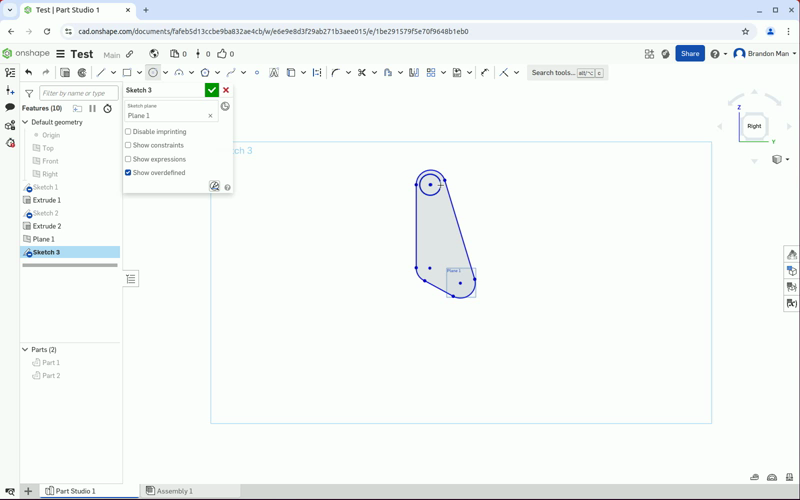
mouse_move(460, 284)
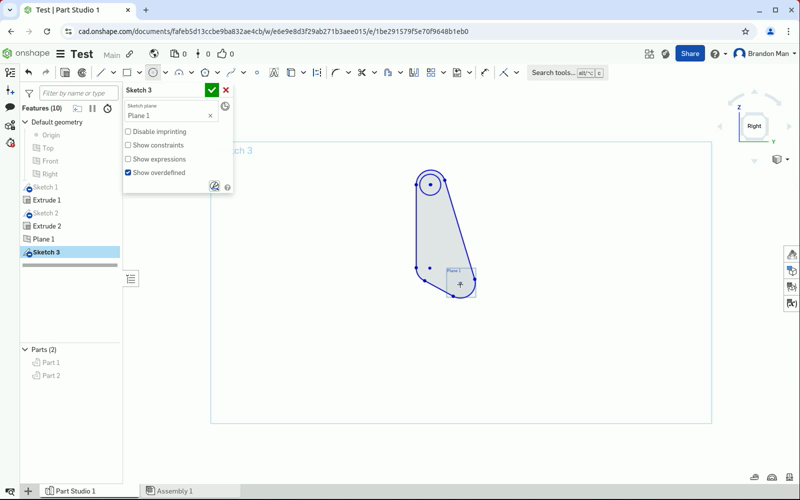
scroll(6)
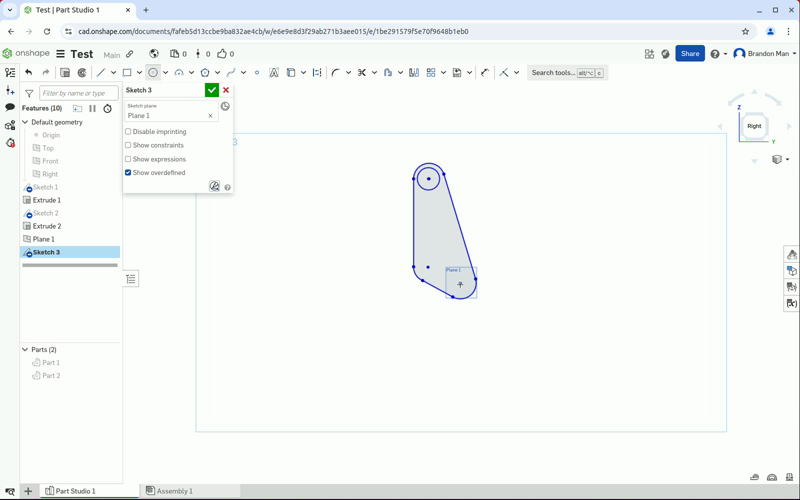
scroll(6)
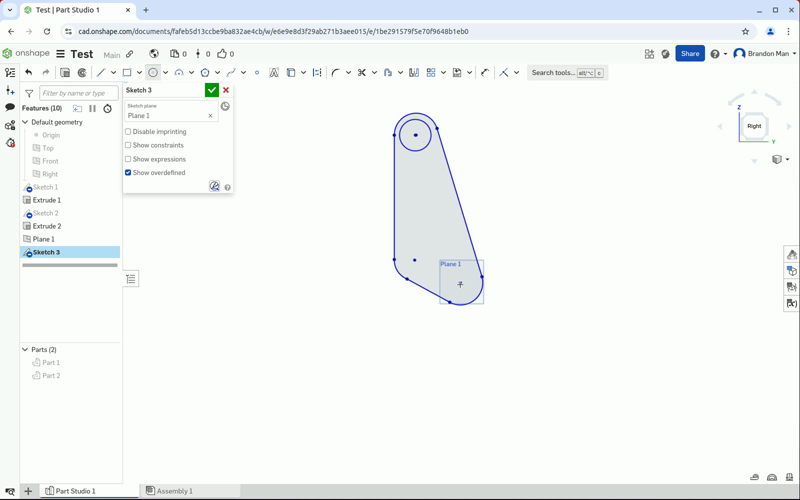
scroll(6)
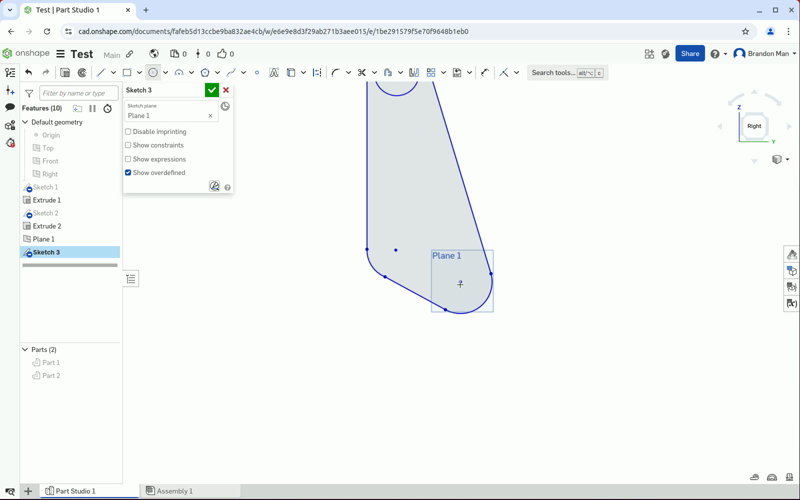
scroll(6)
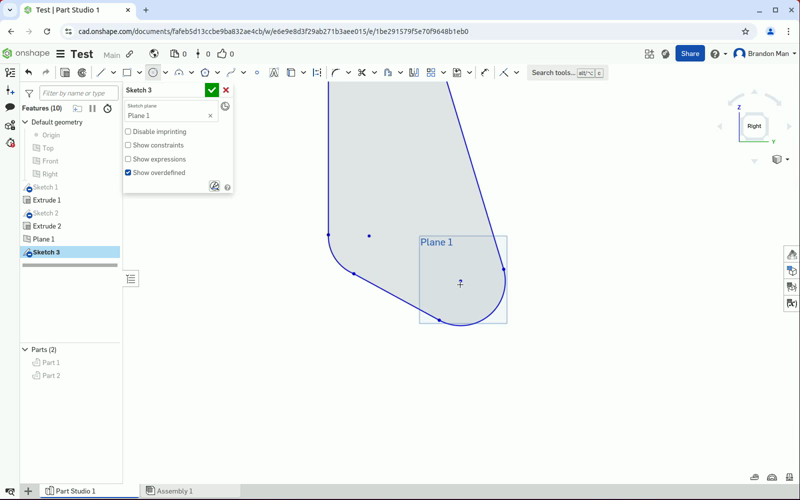
scroll(6)
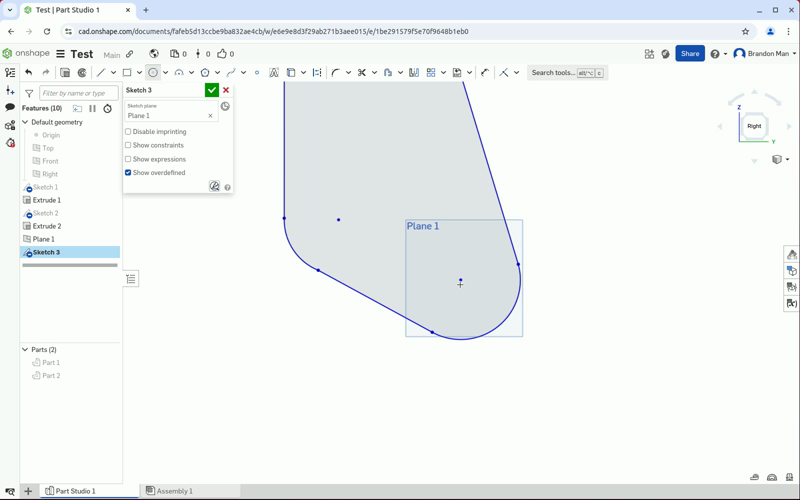
scroll(6)
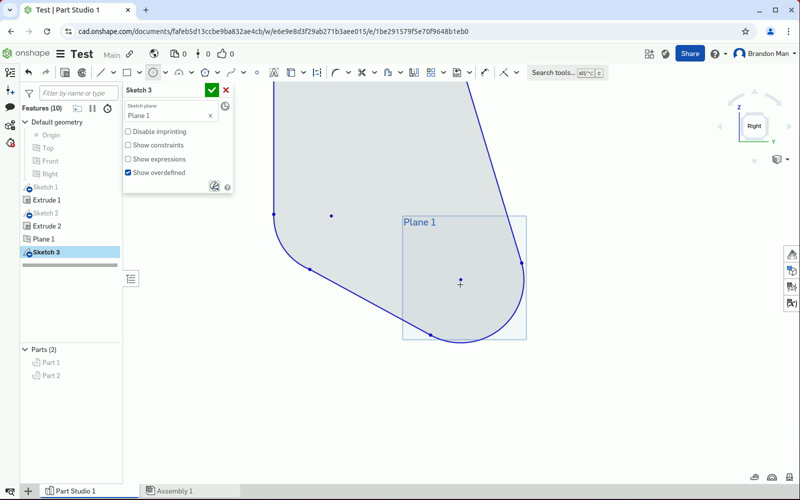
scroll(6)
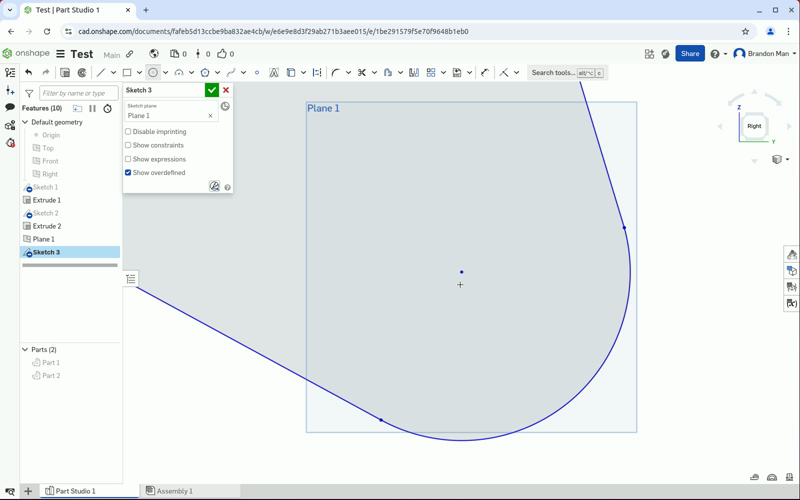
click(460, 284)
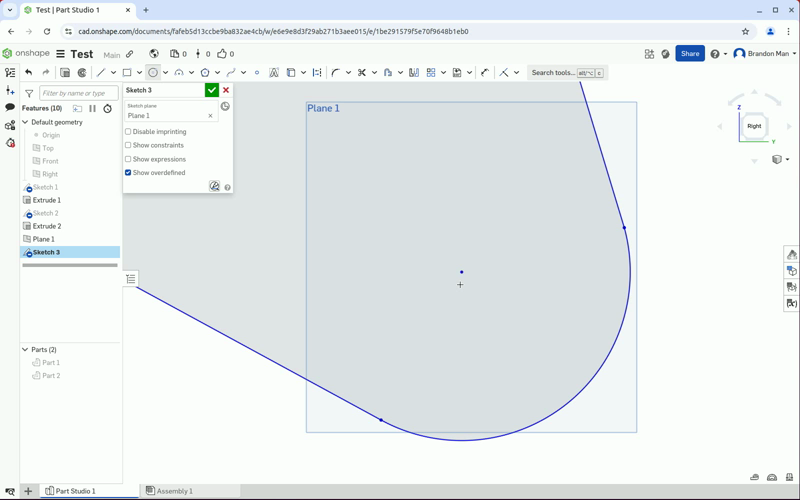
scroll(-6)
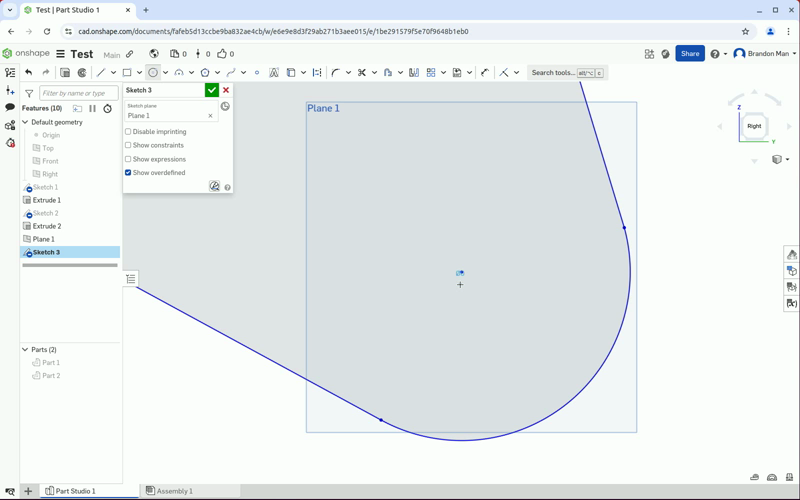
scroll(-6)
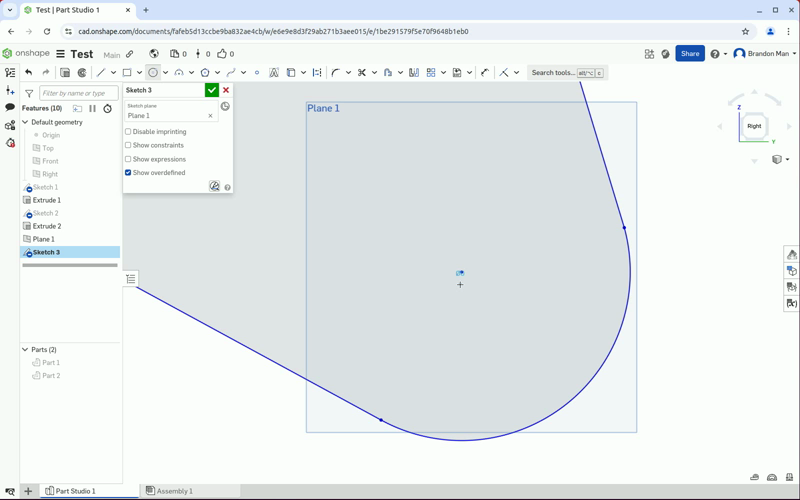
scroll(-6)
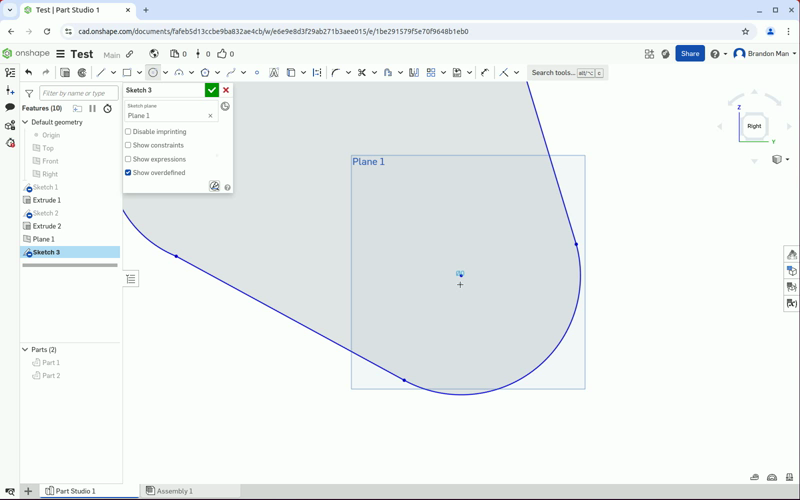
scroll(-6)
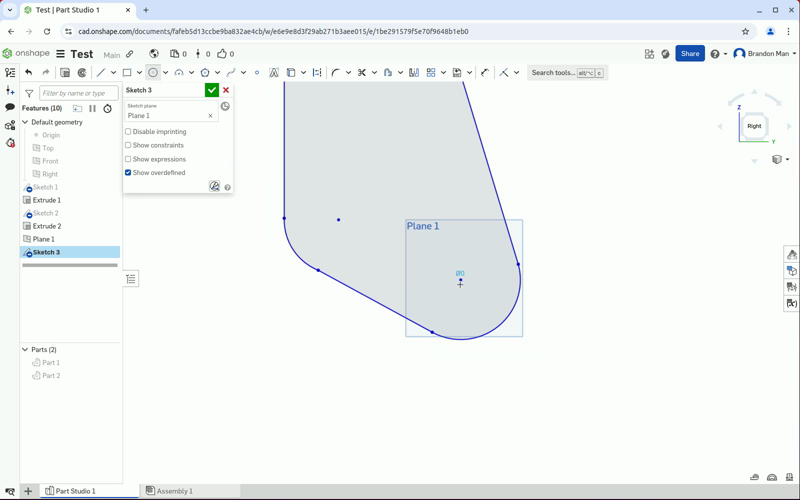
scroll(-6)
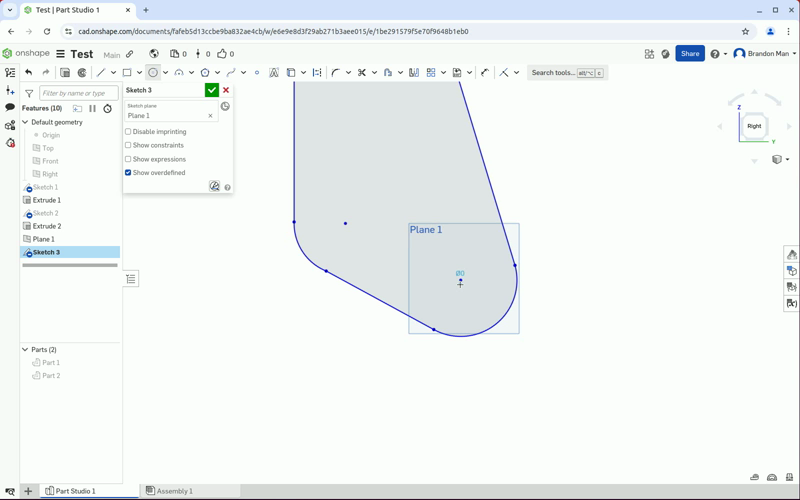
scroll(-6)
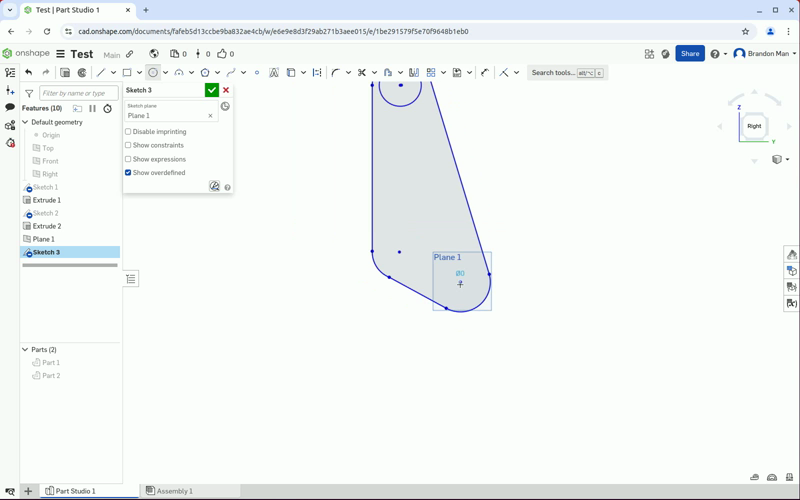
scroll(-6)
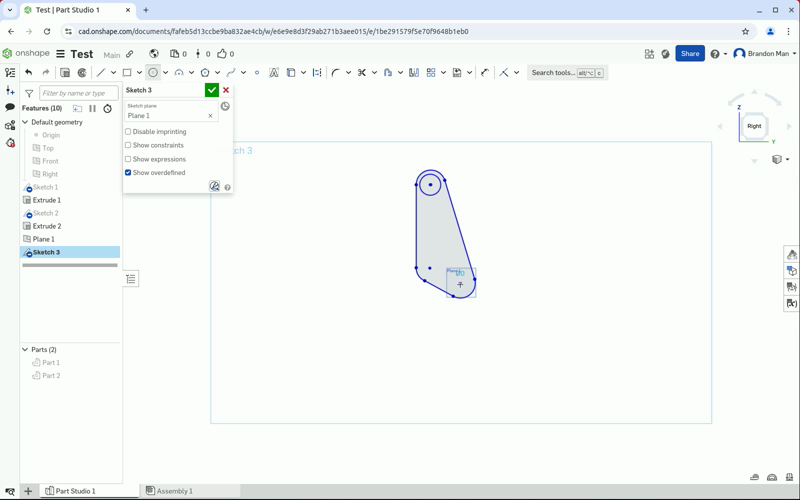
key_up(shift)
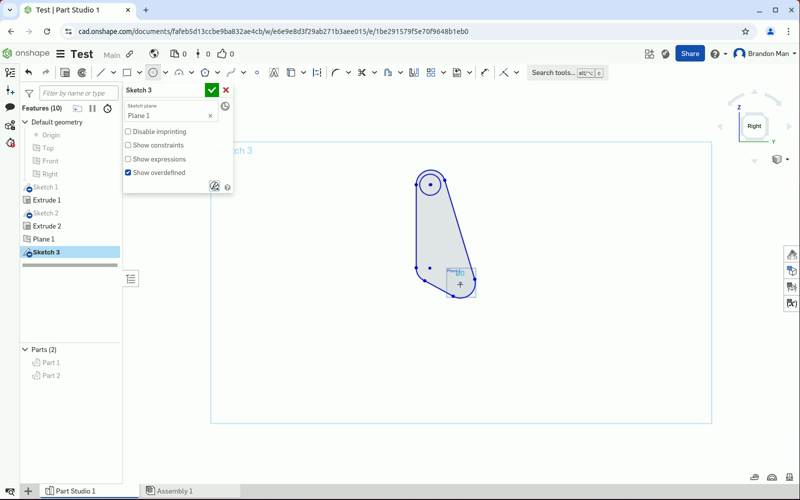
mouse_move(470, 284)
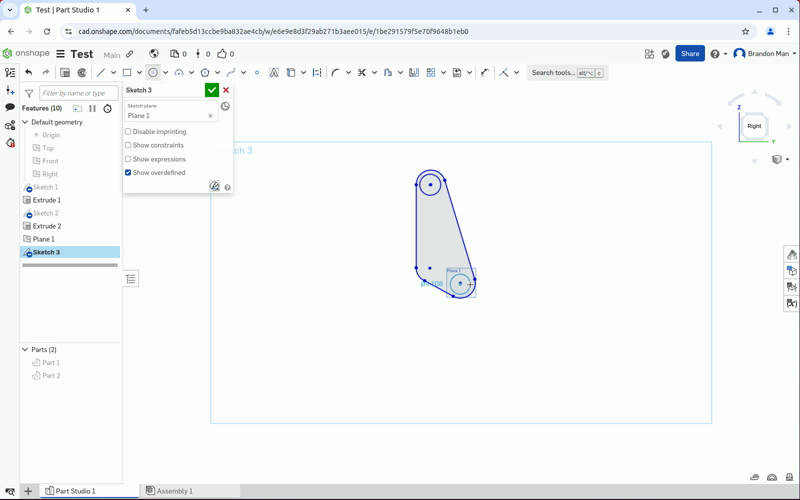
click(470, 284)
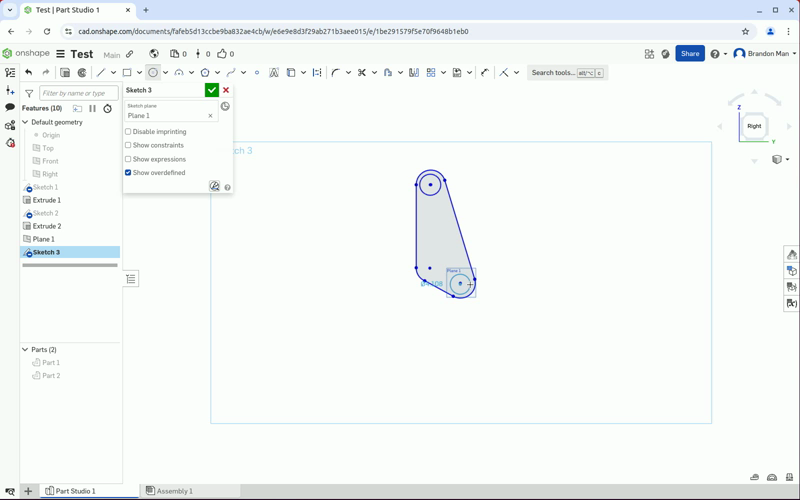
key(esc)
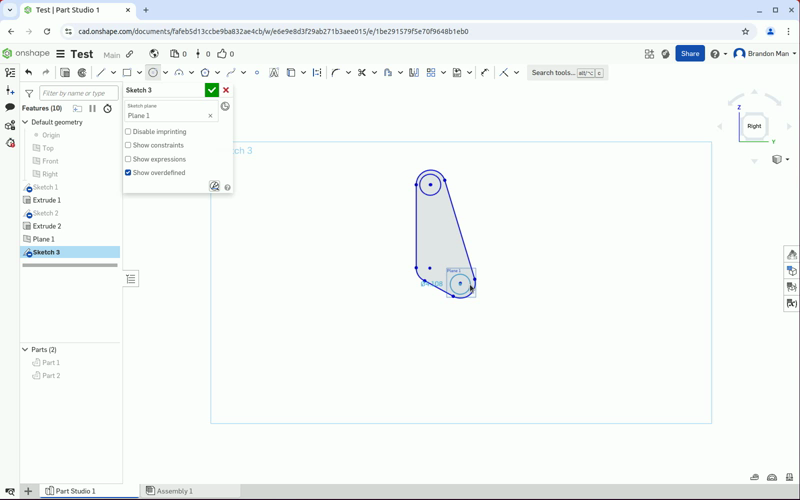
mouse_move(463, 268)
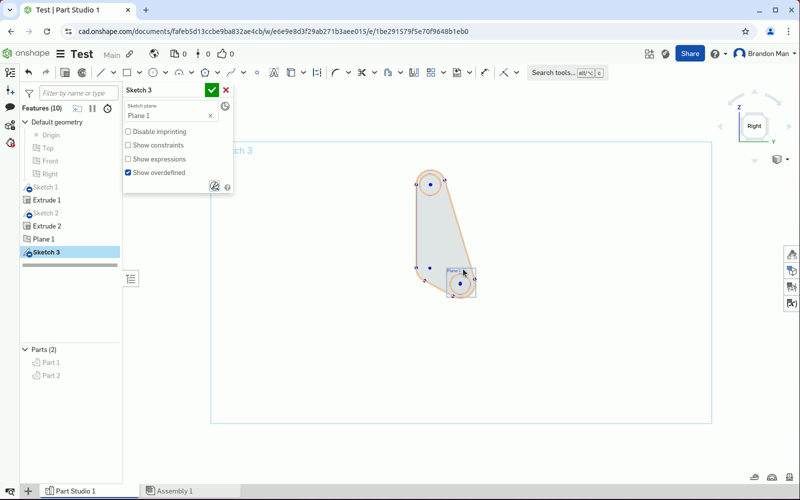
click(463, 268)
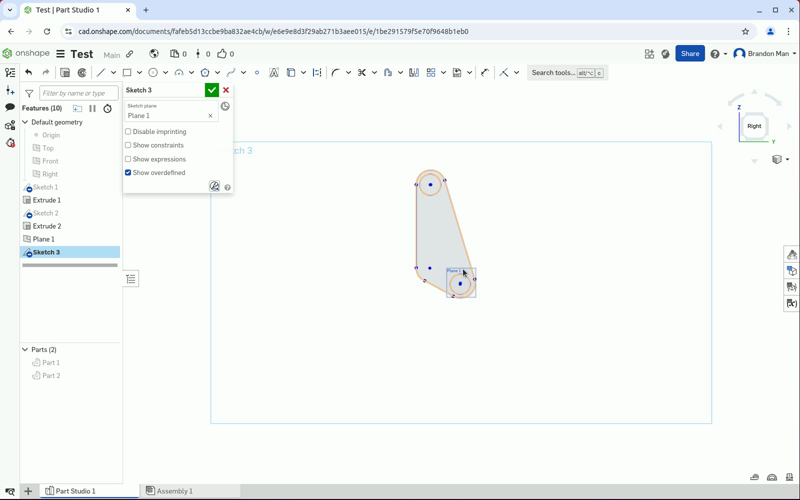
mouse_move(73, 352)
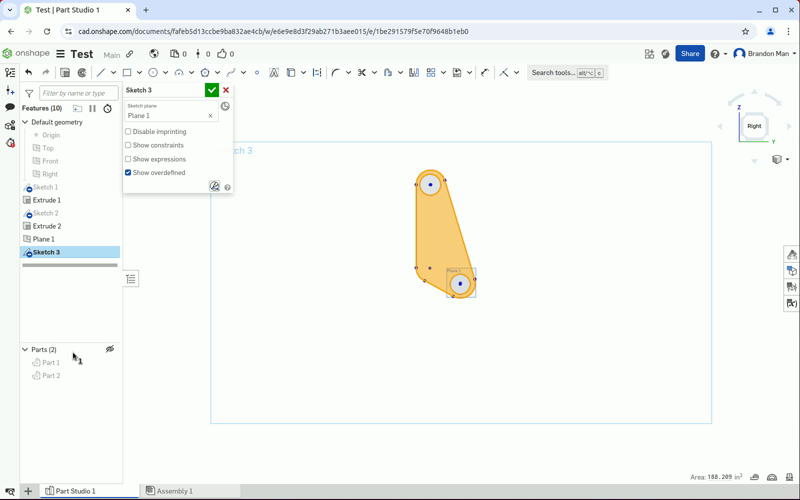
key(shift+y)
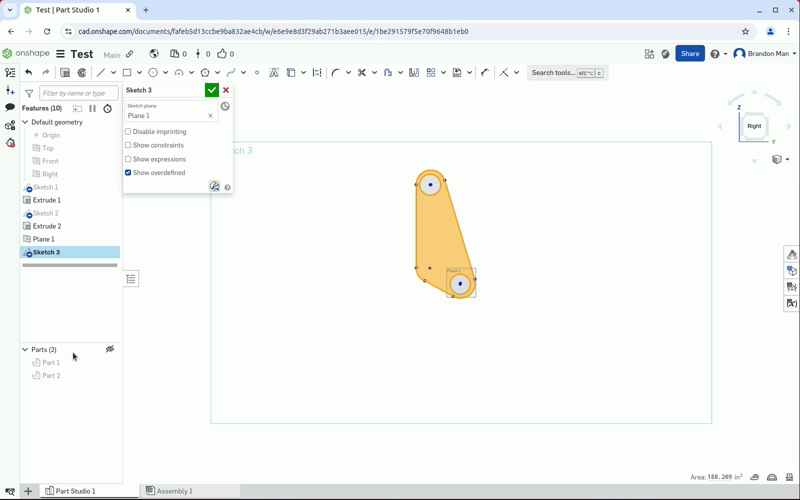
key(shift+e)
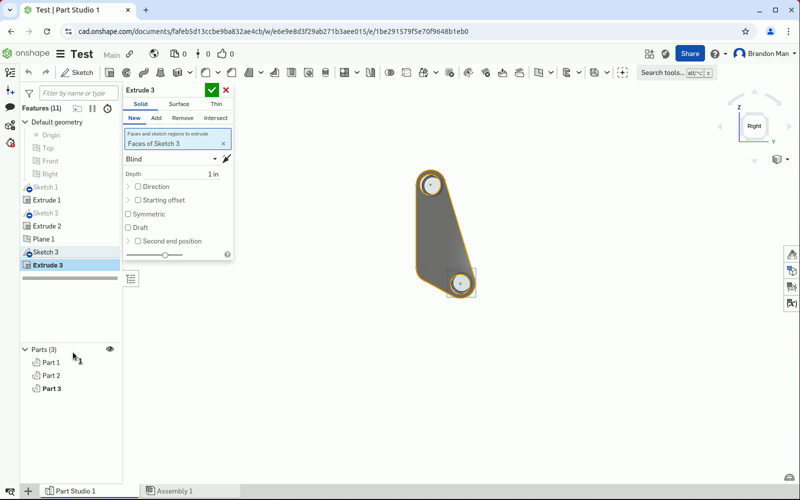
mouse_move(143, 106)
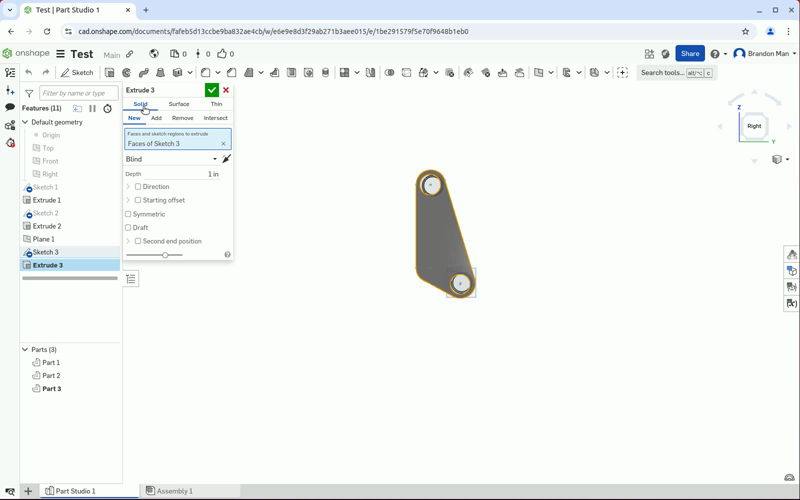
click(143, 106)
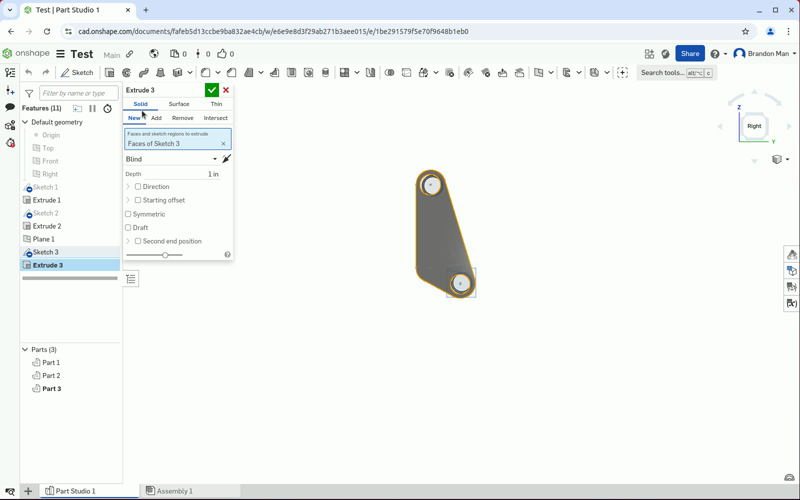
mouse_move(137, 120)
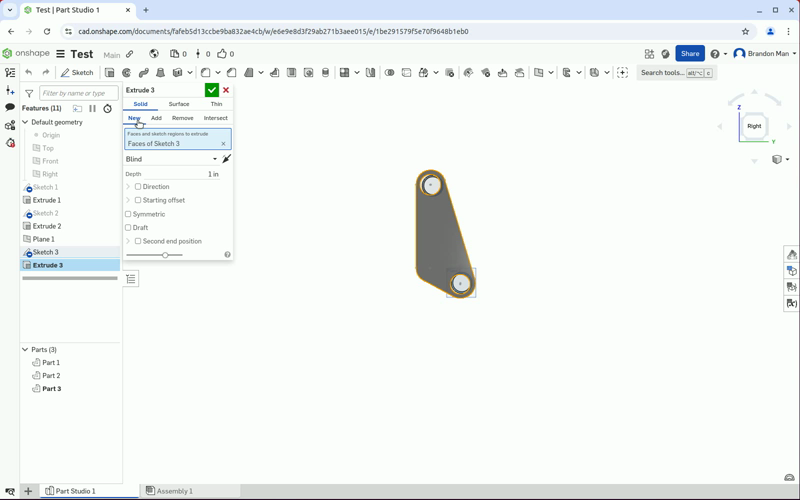
click(137, 120)
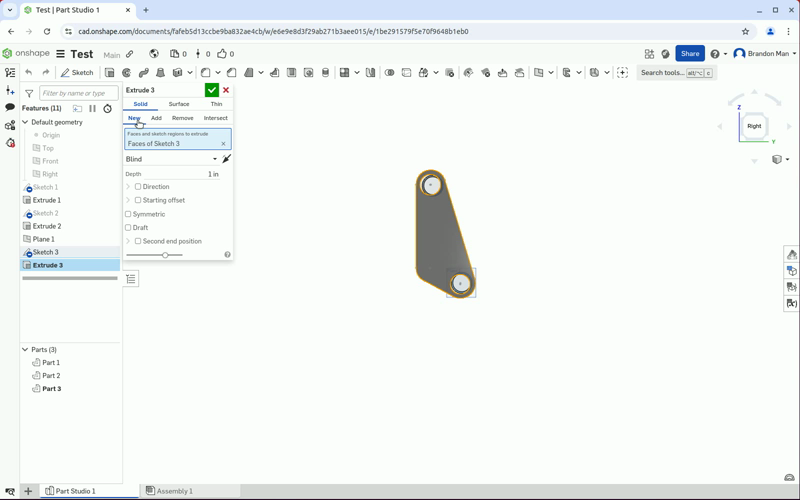
key(tab, 4)
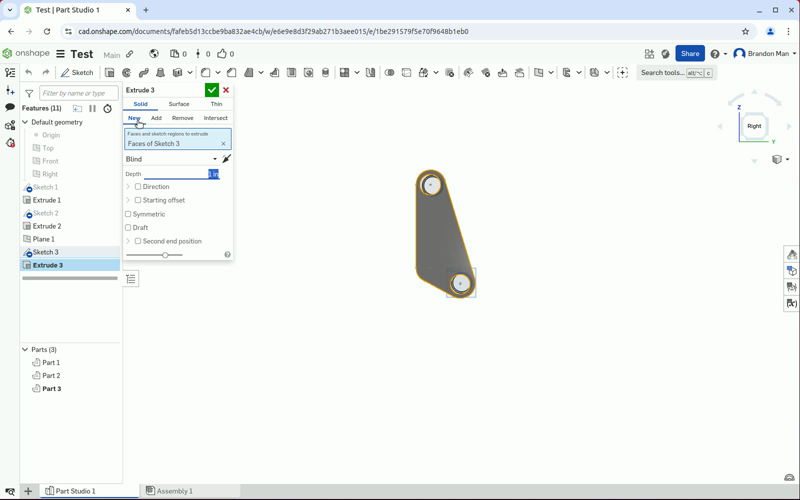
text(-0.963)
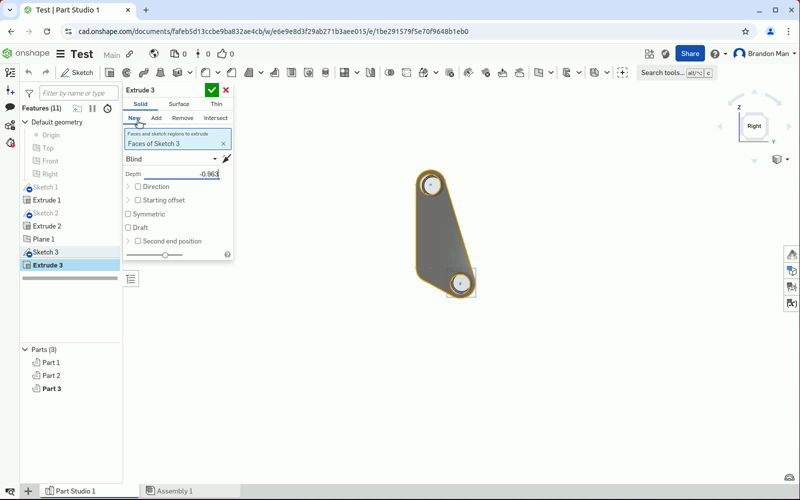
key(enter)
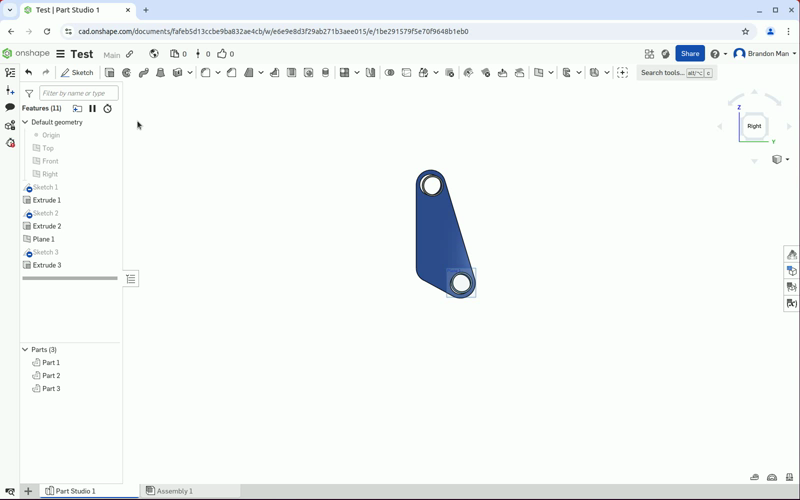
key(shift+h)
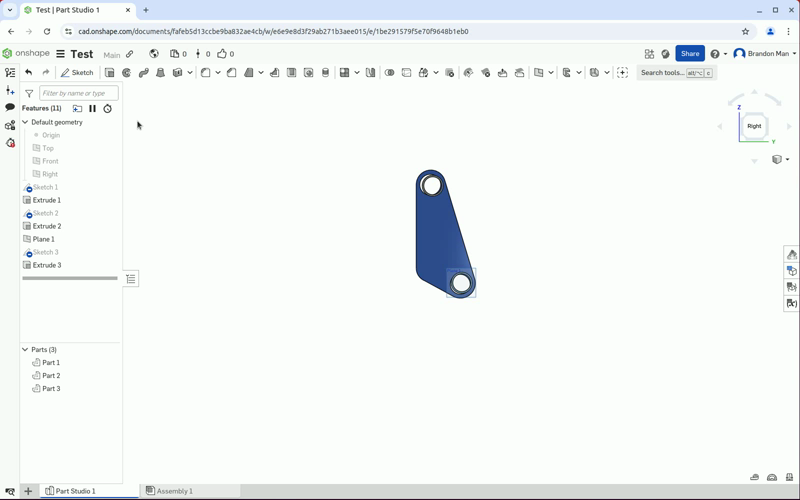
key(shift+h)
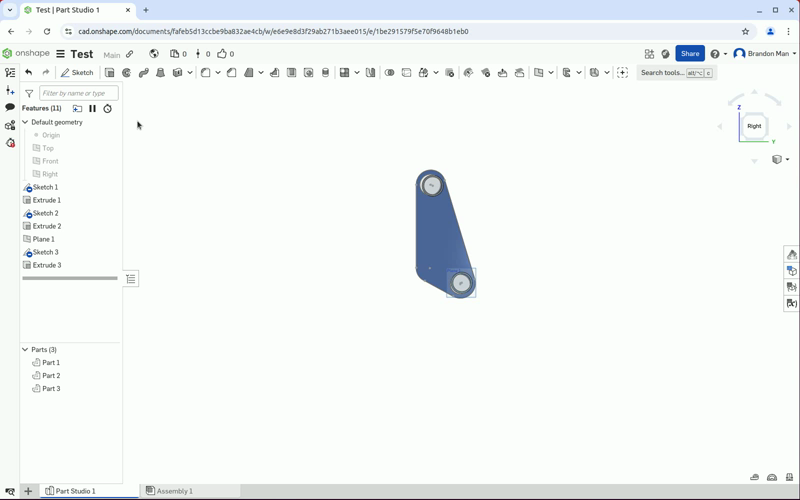
key(shift+7)
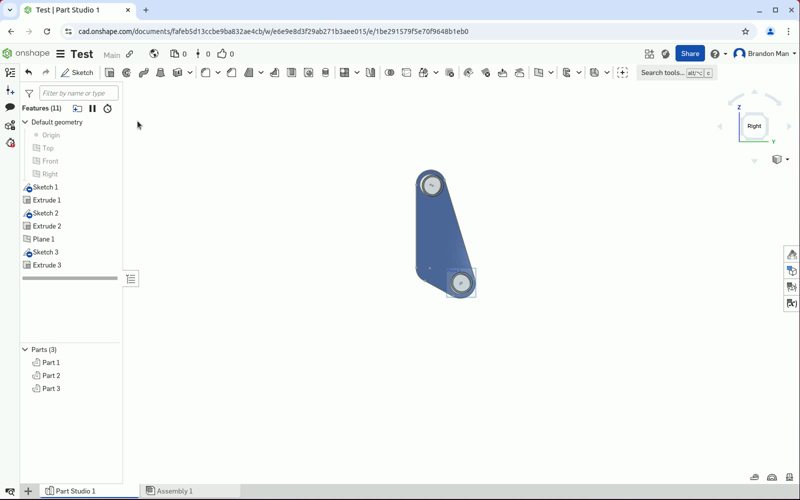
key(right, 2)
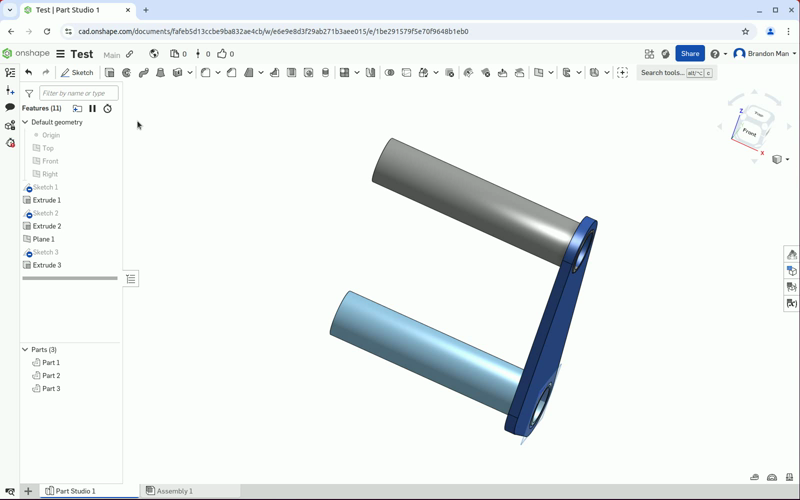
key(down, 2)
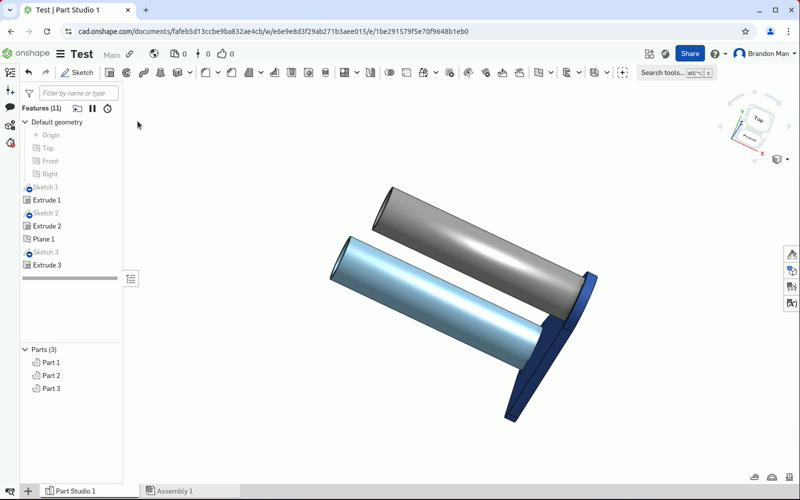
key(up, 2)
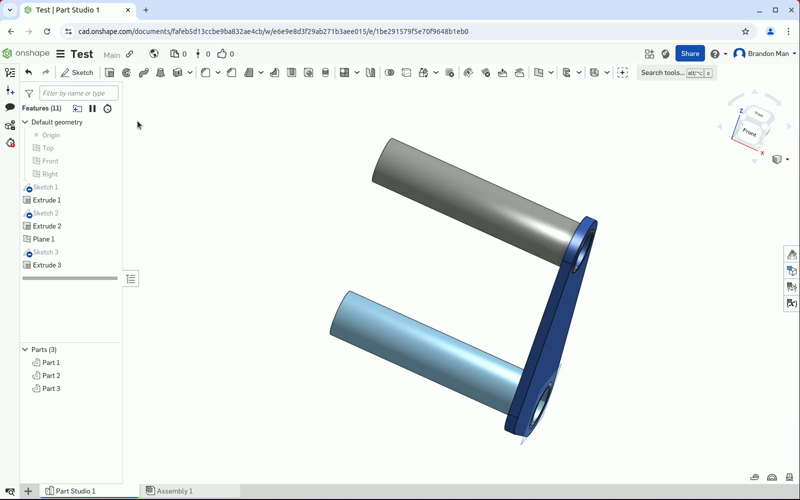
key(left, 2)
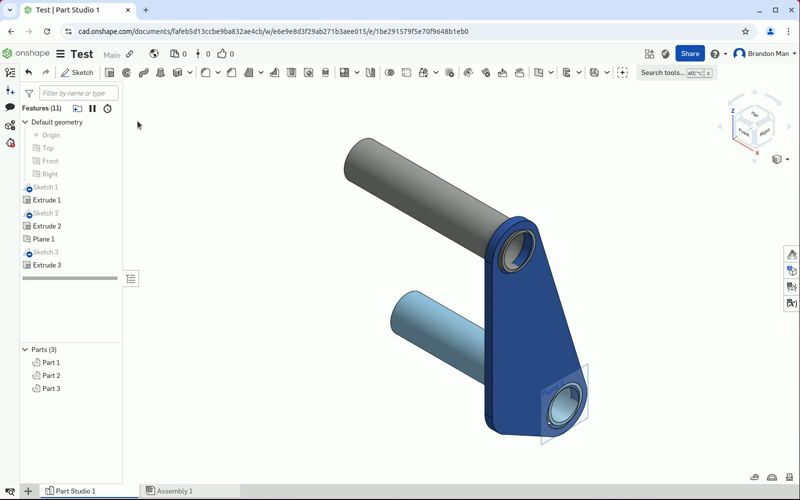
mouse_move(73, 189)
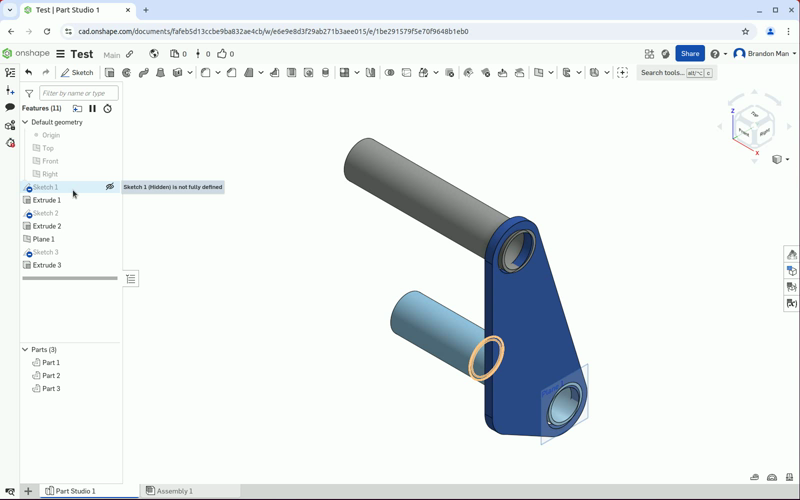
click(73, 189)